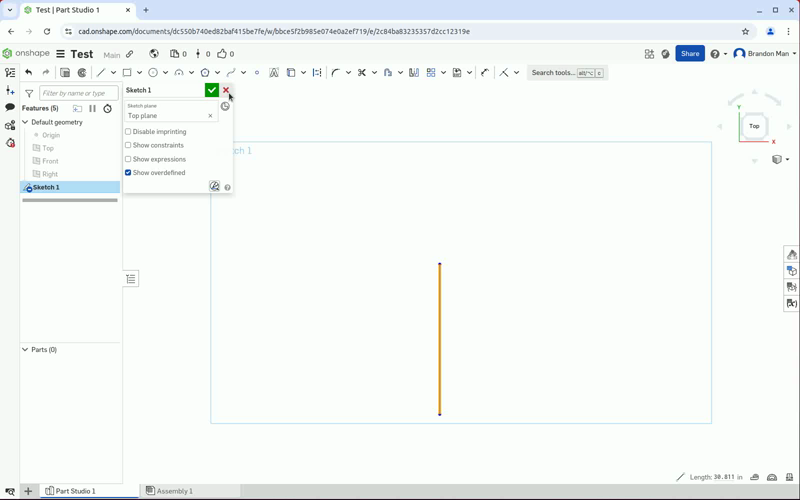
key(shift+h)
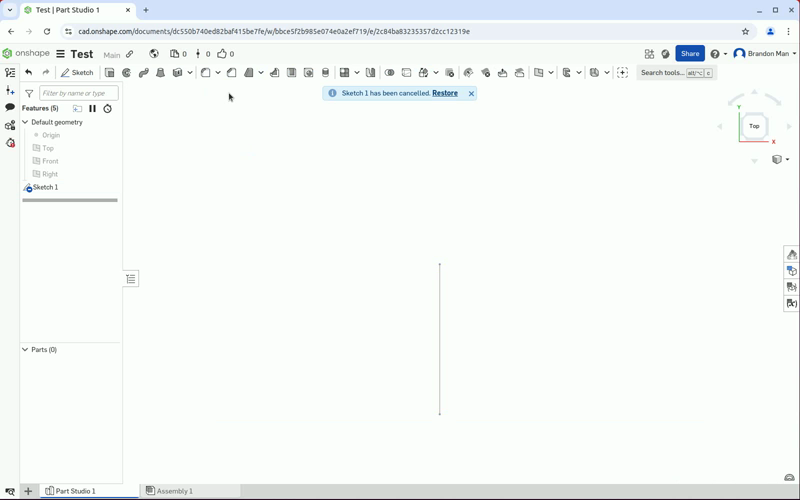
key(shift+s)
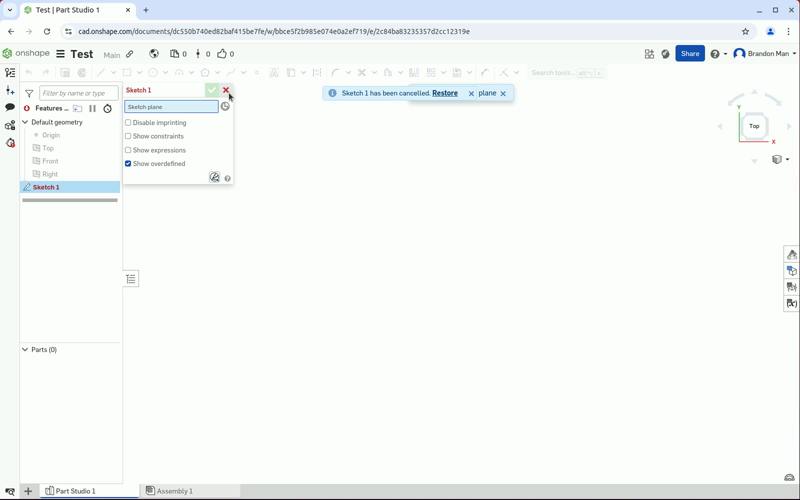
mouse_move(73, 150)
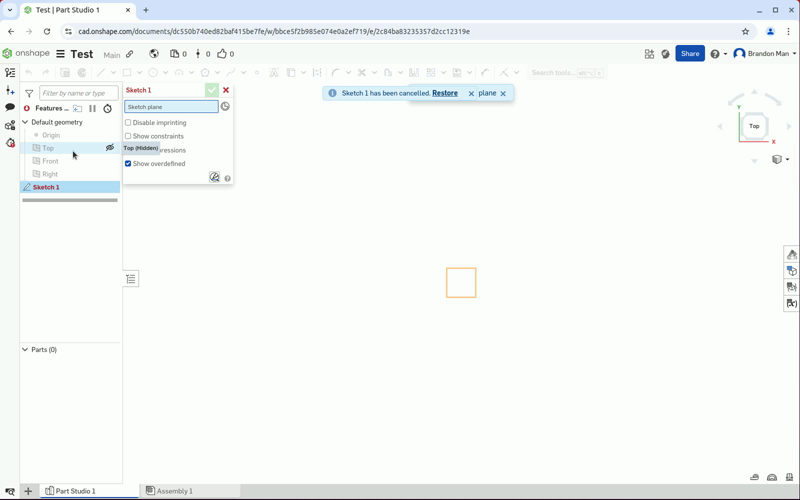
click(73, 150)
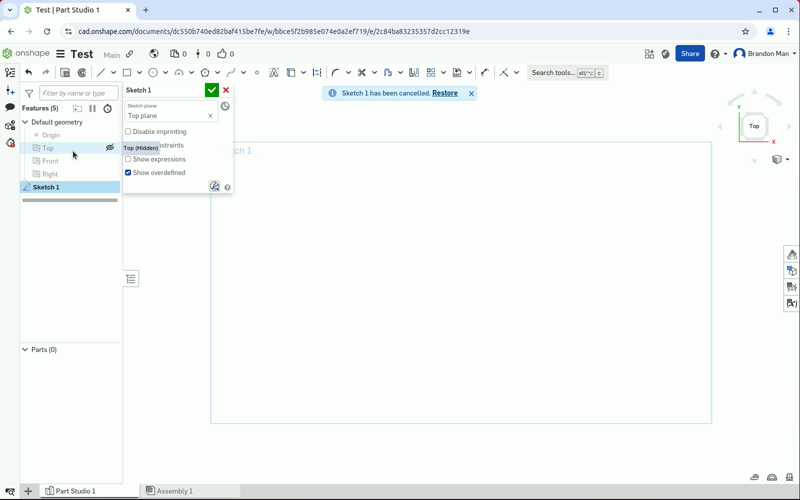
mouse_move(73, 352)
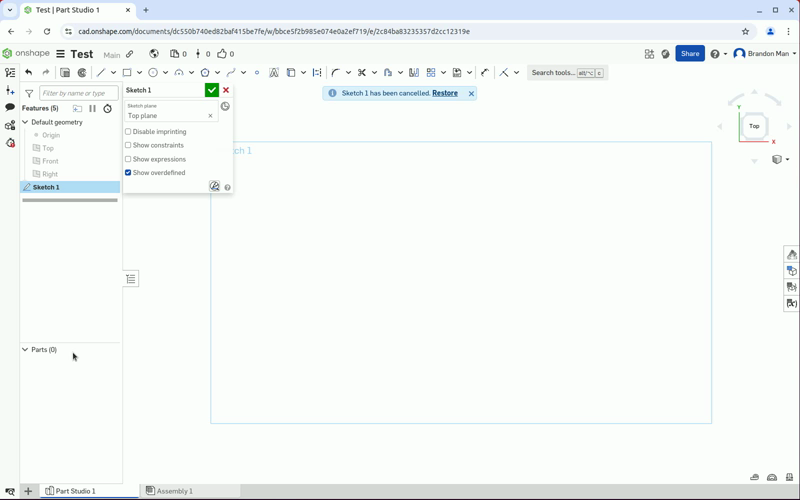
key(y)
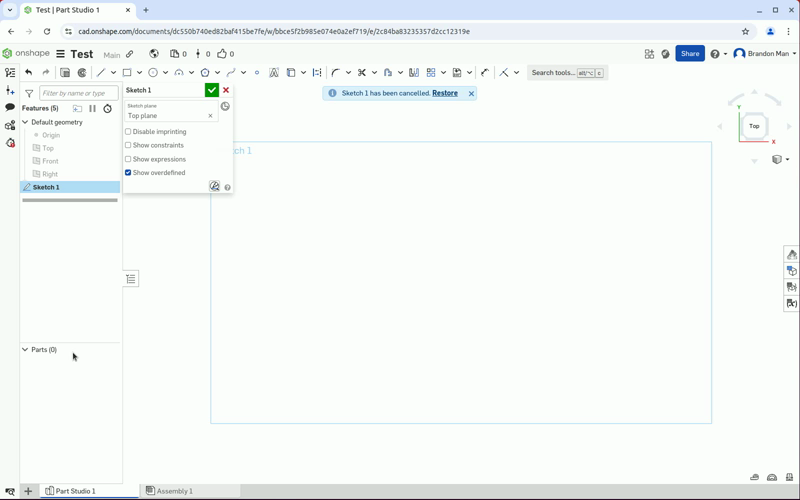
key(l)
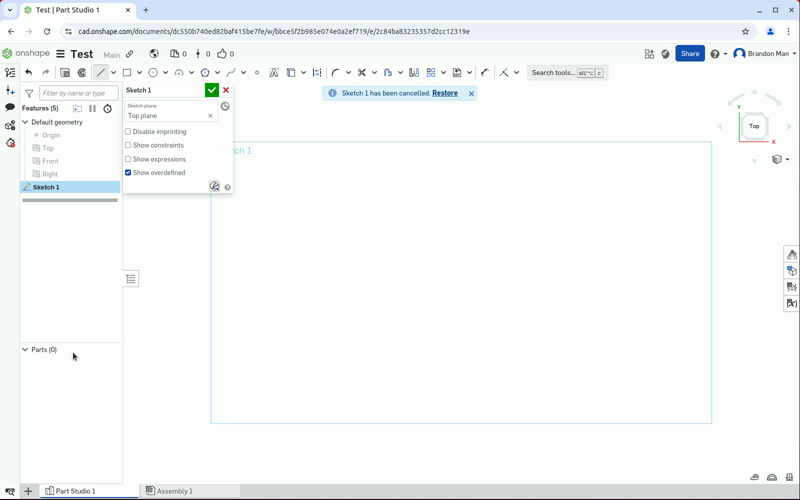
key_down(shift)
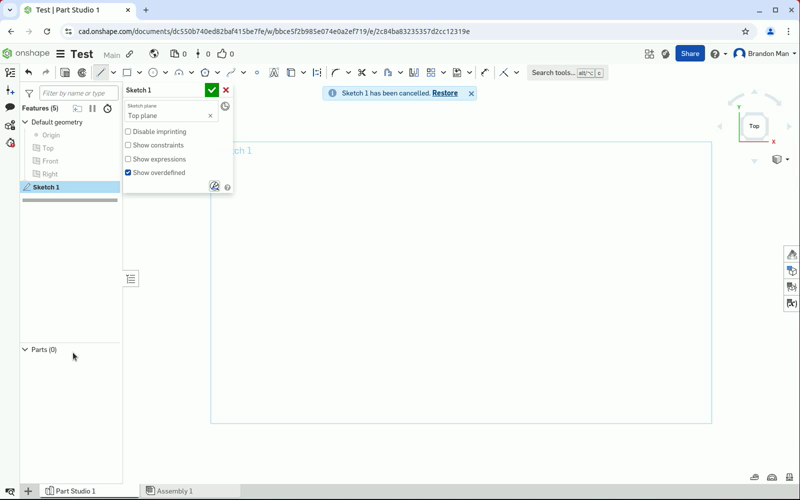
mouse_move(359, 309)
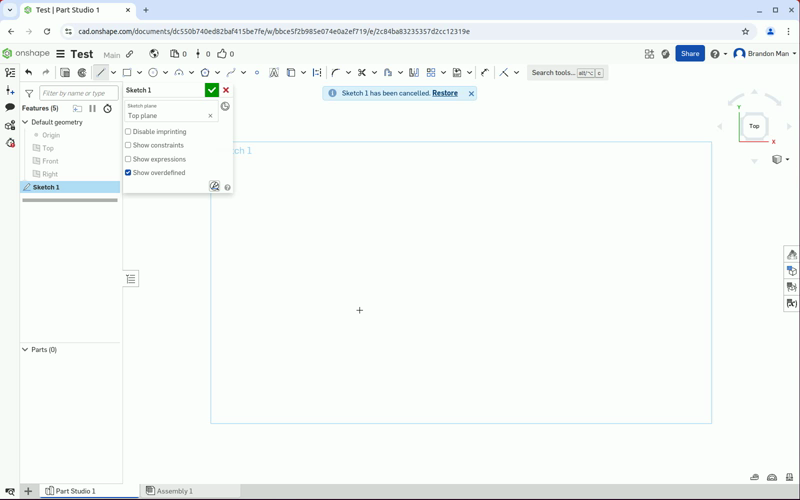
click(359, 309)
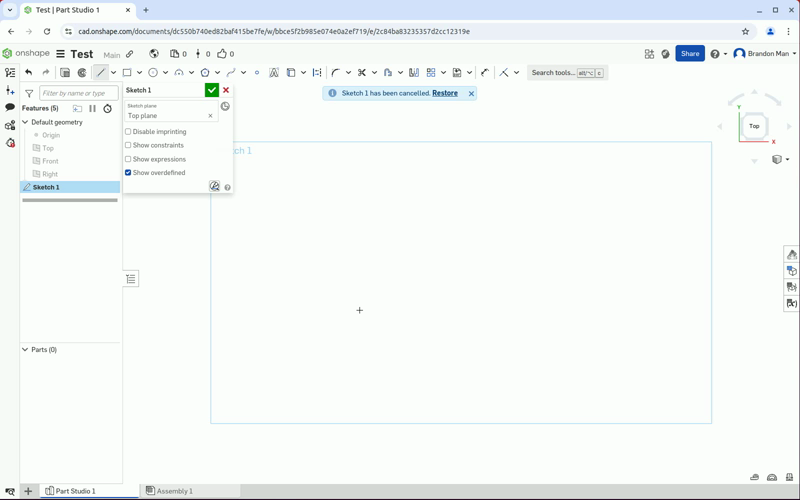
key_up(shift)
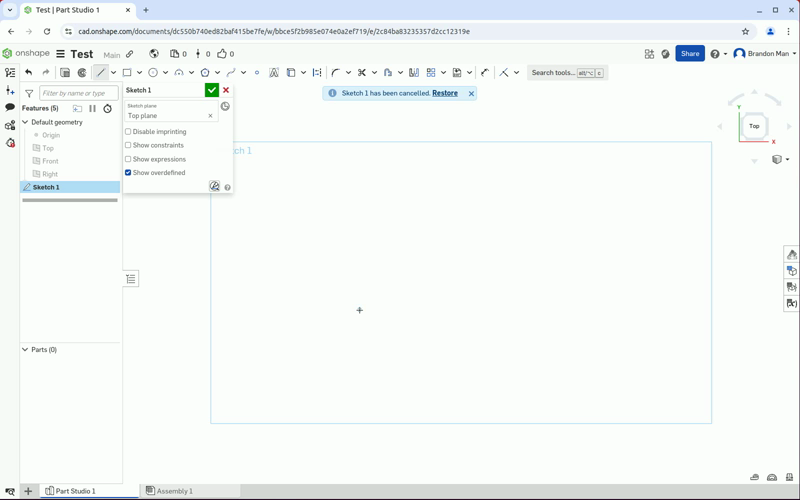
key_down(shift)
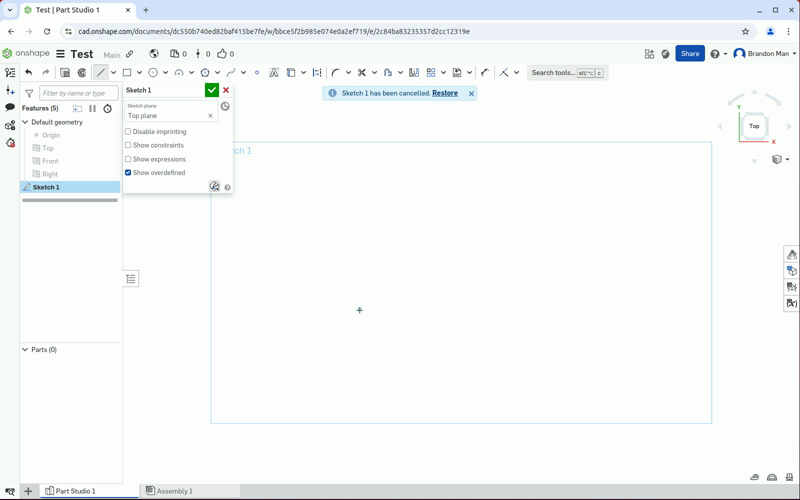
mouse_move(499, 309)
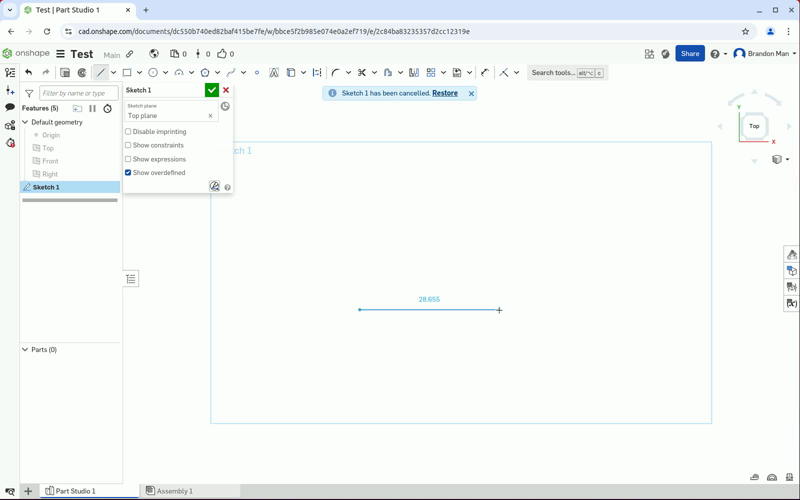
click(499, 309)
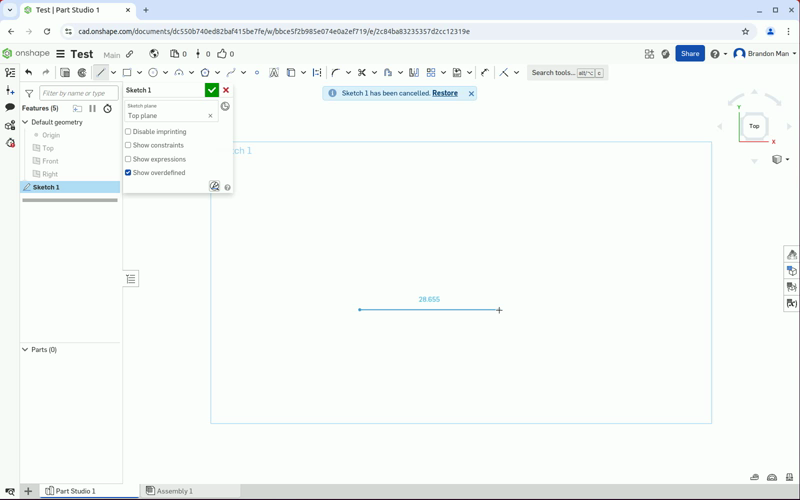
key_up(shift)
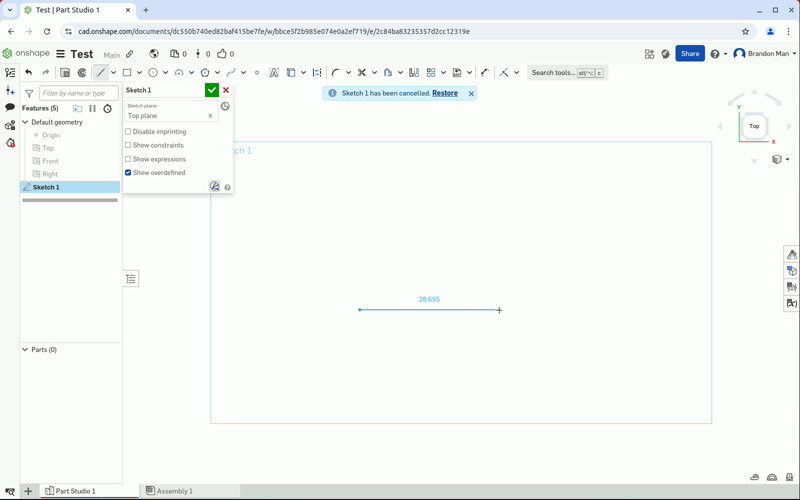
key_down(shift)
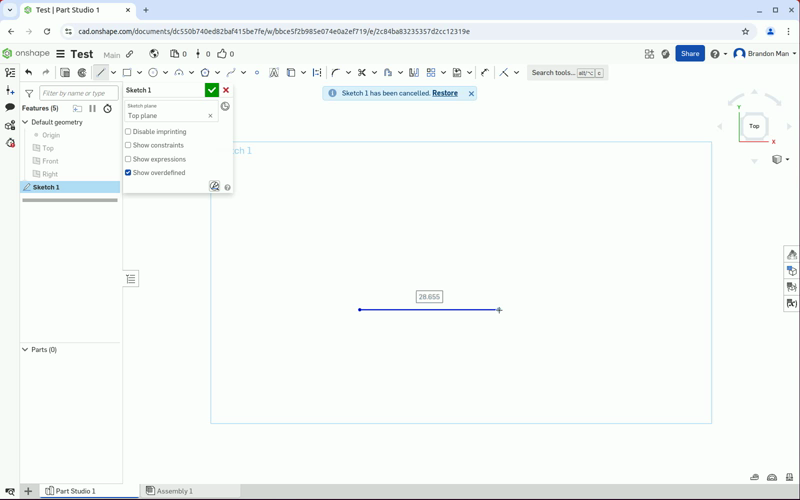
mouse_move(499, 170)
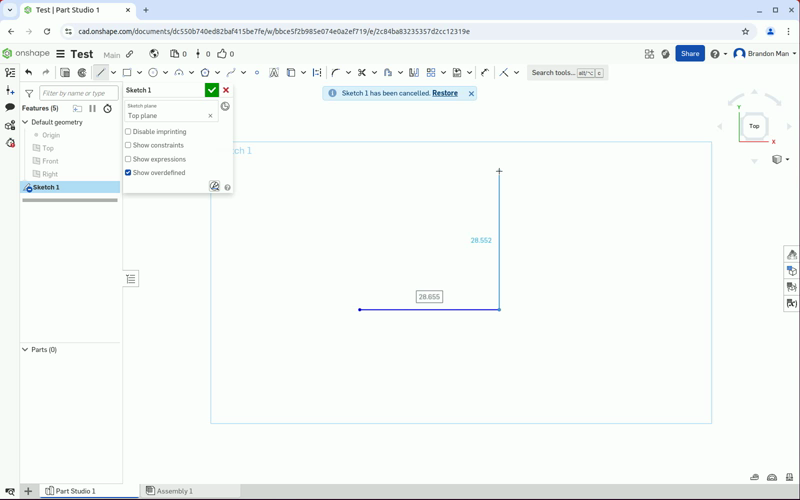
click(499, 170)
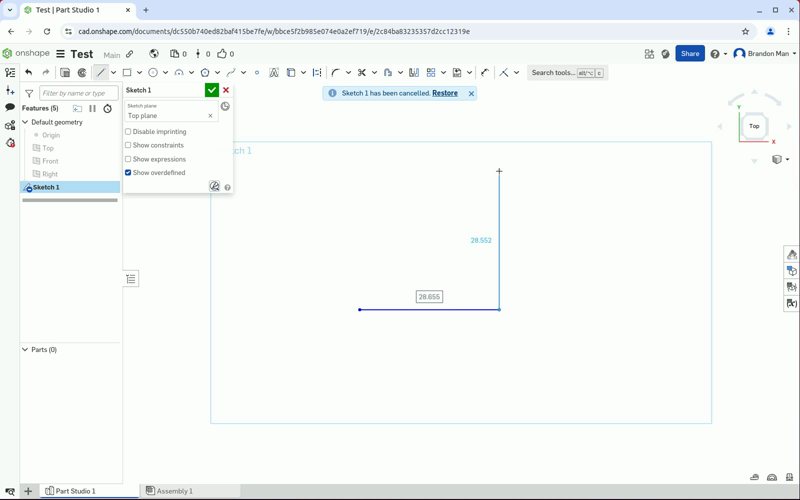
key_up(shift)
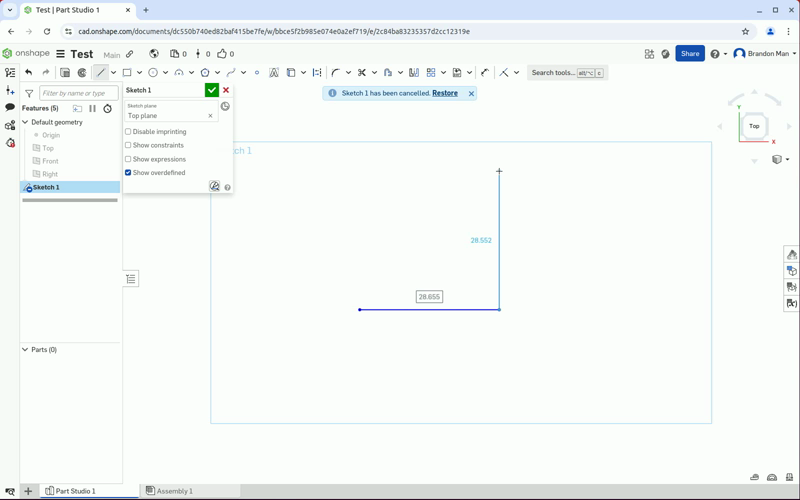
key_down(shift)
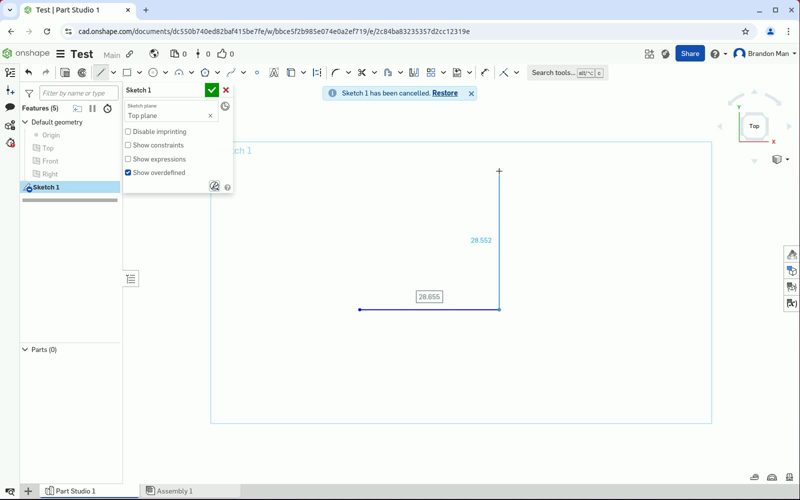
mouse_move(359, 170)
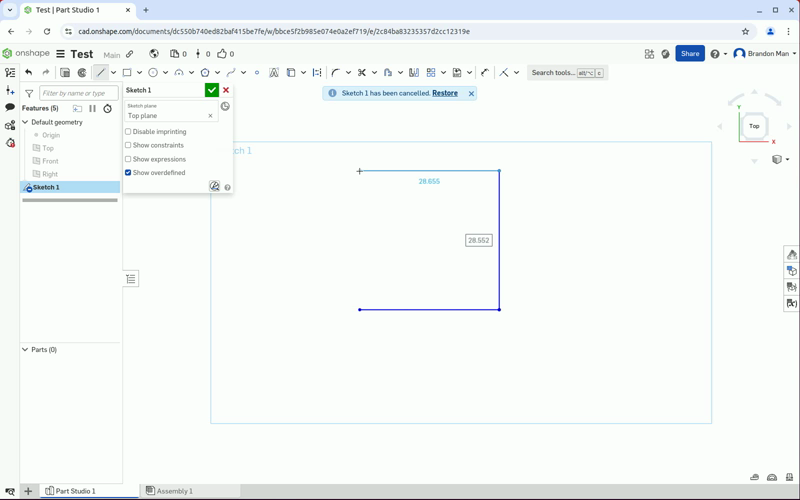
click(359, 170)
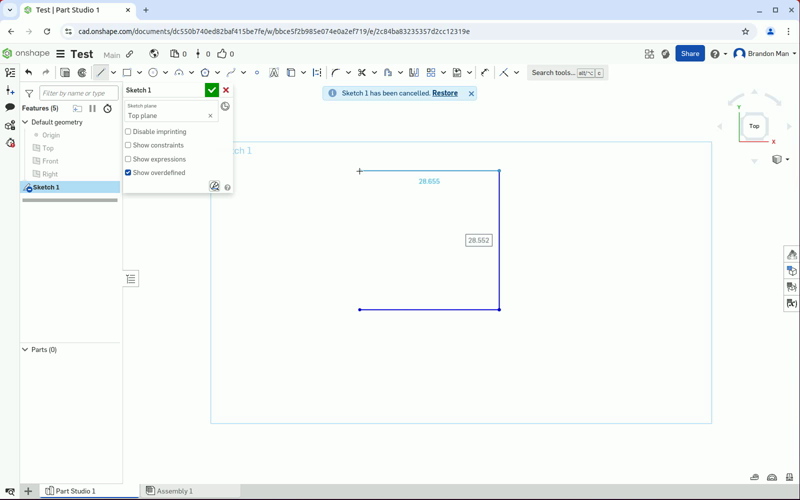
key_up(shift)
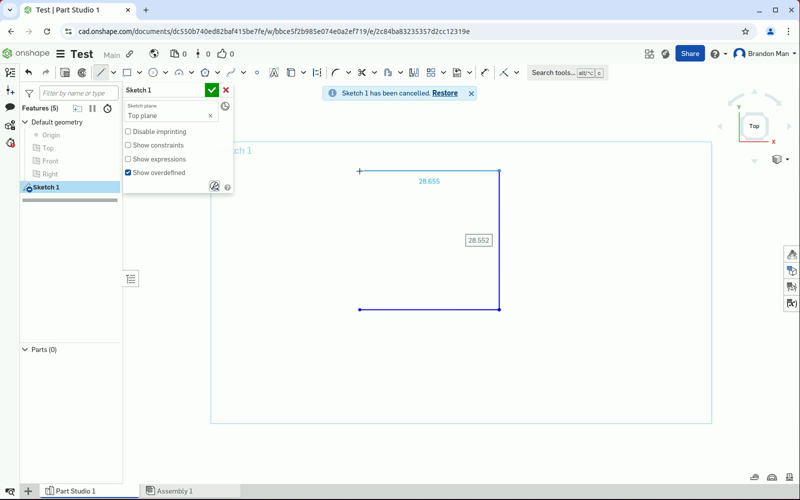
key_down(shift)
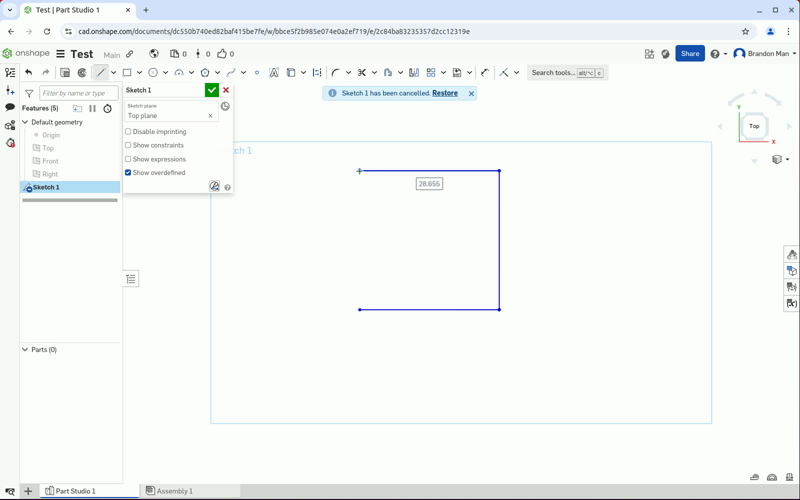
mouse_move(359, 309)
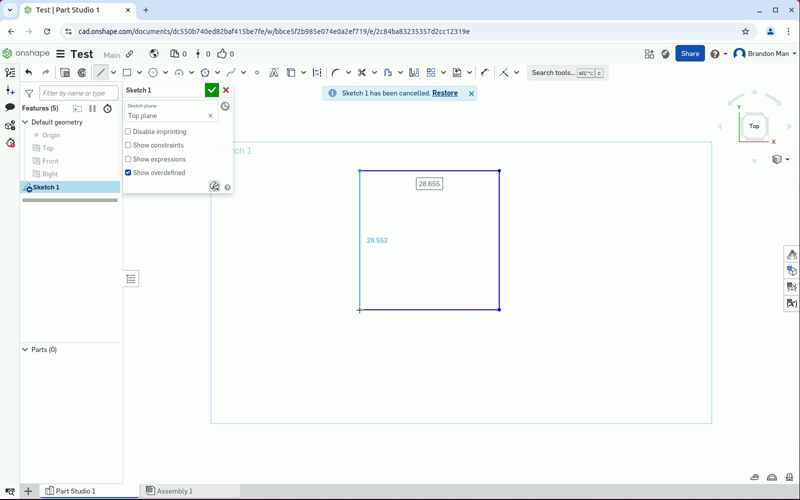
key_up(shift)
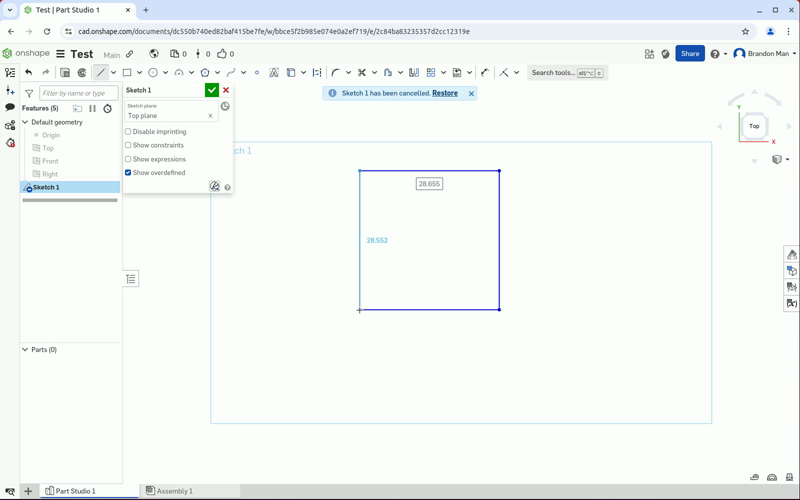
click(359, 309)
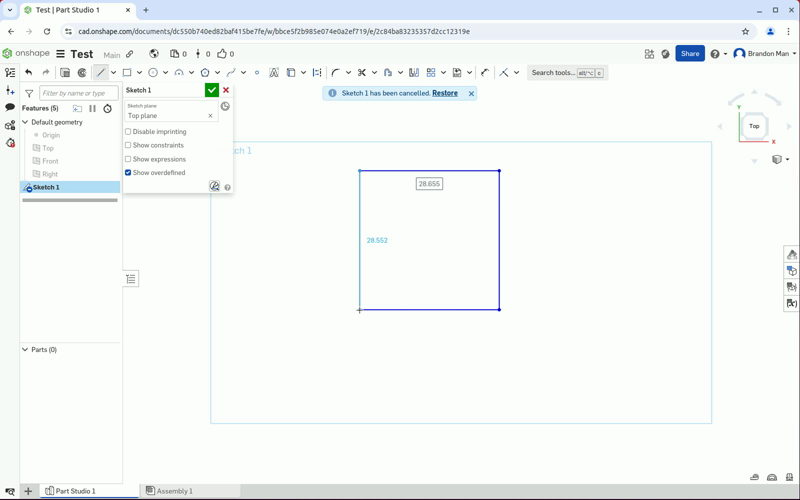
key(esc)
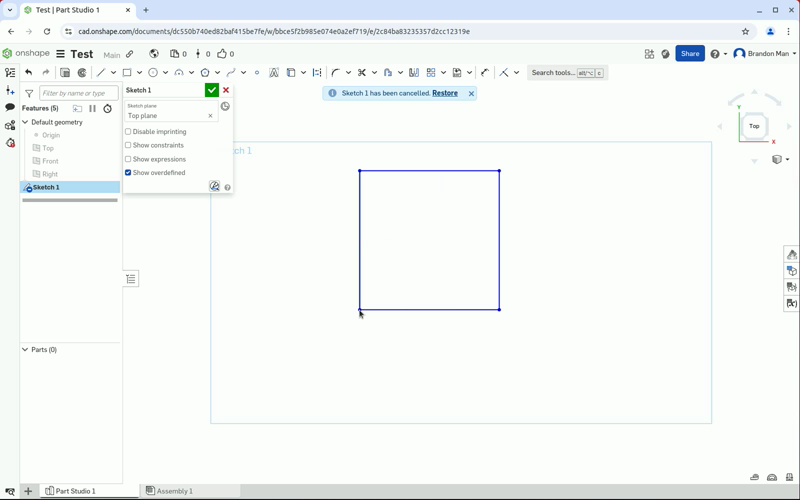
mouse_move(479, 184)
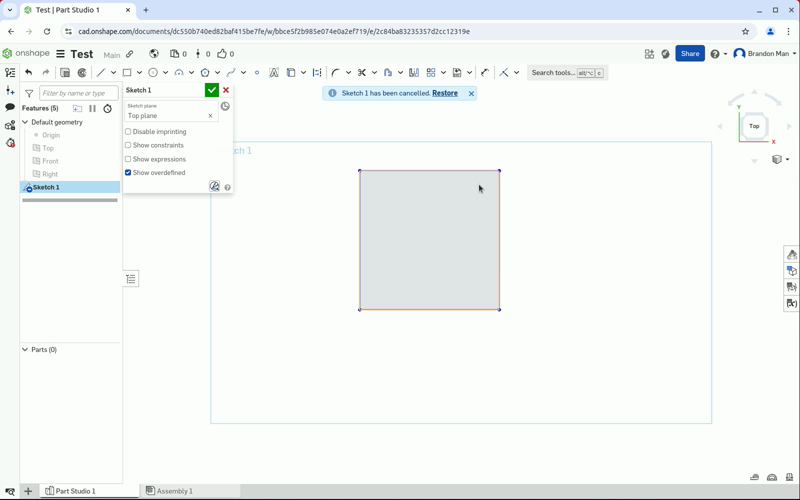
click(479, 184)
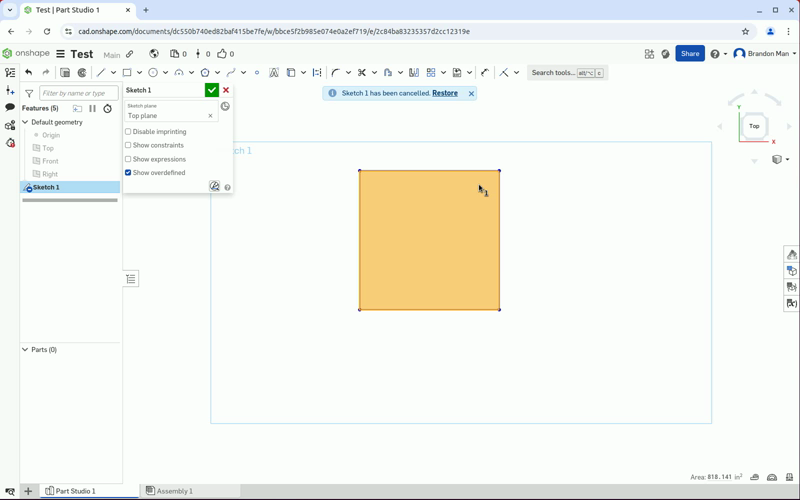
mouse_move(73, 352)
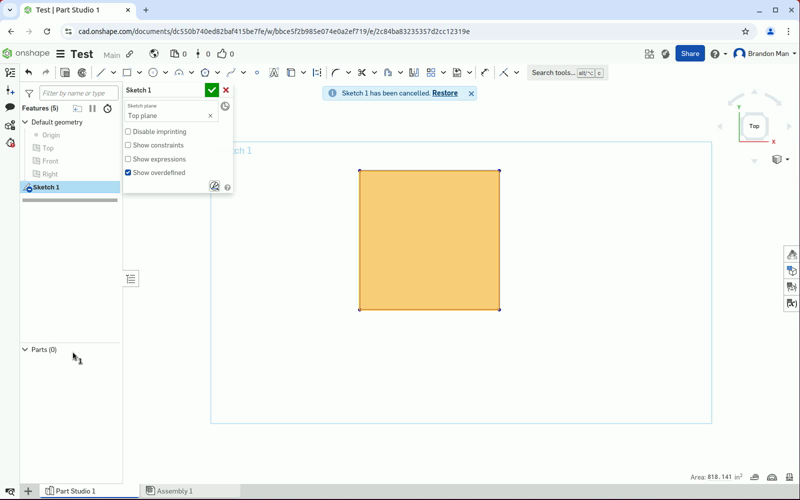
key(shift+y)
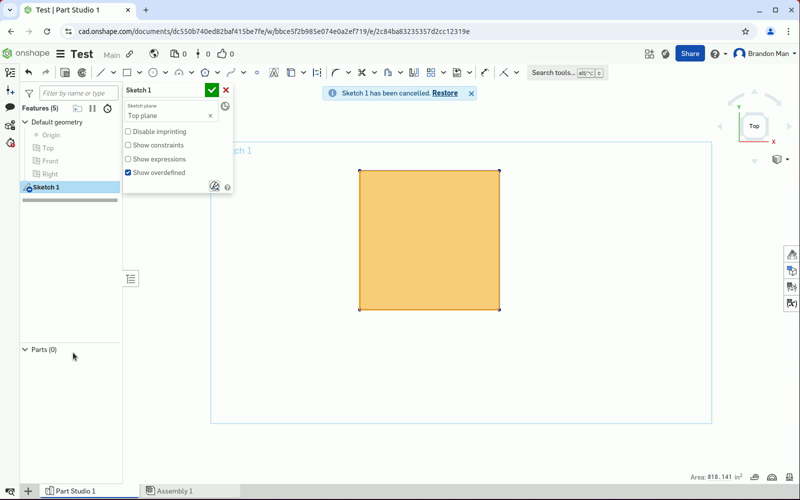
key(shift+e)
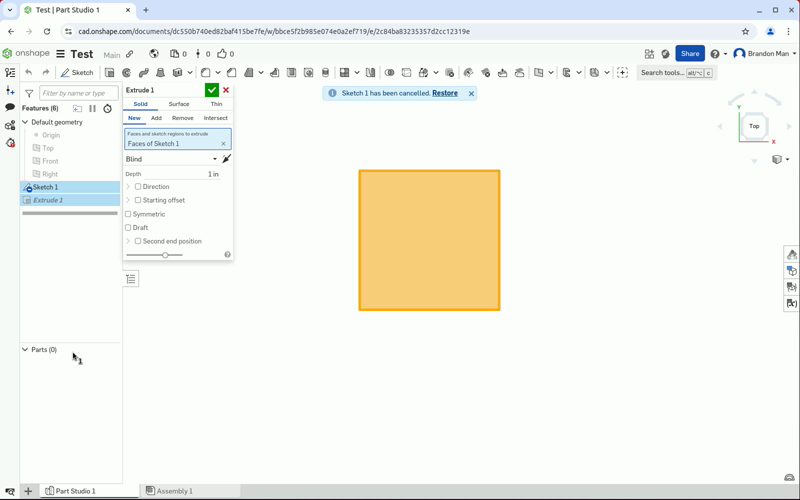
mouse_move(143, 106)
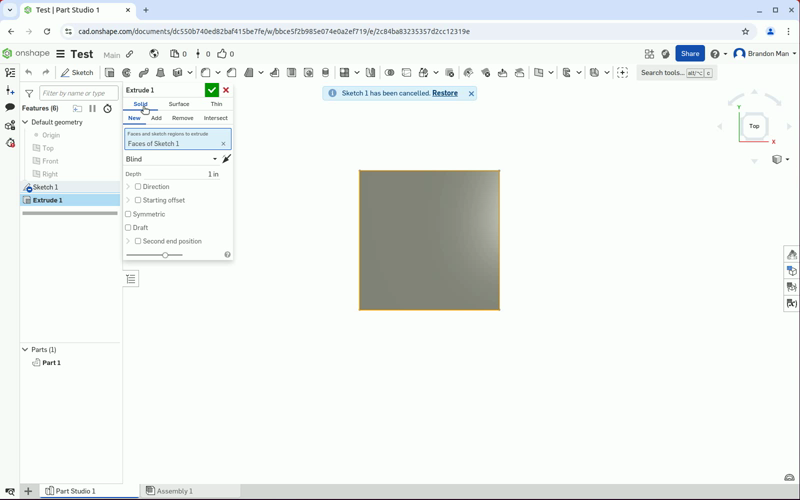
click(143, 106)
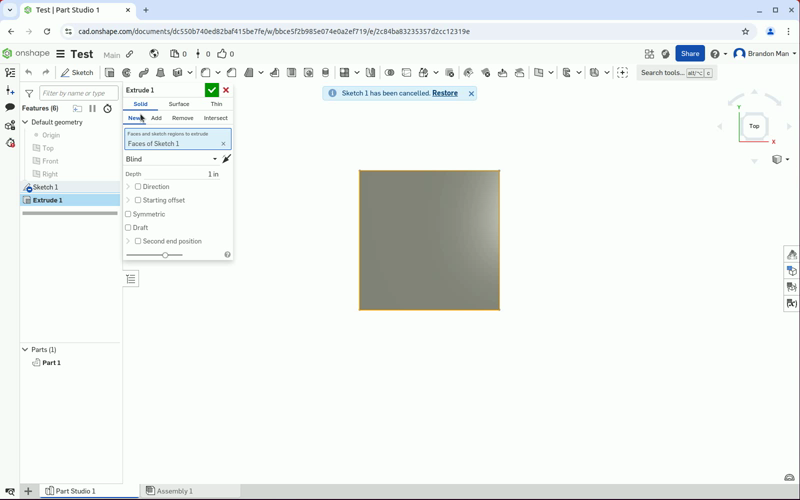
mouse_move(137, 120)
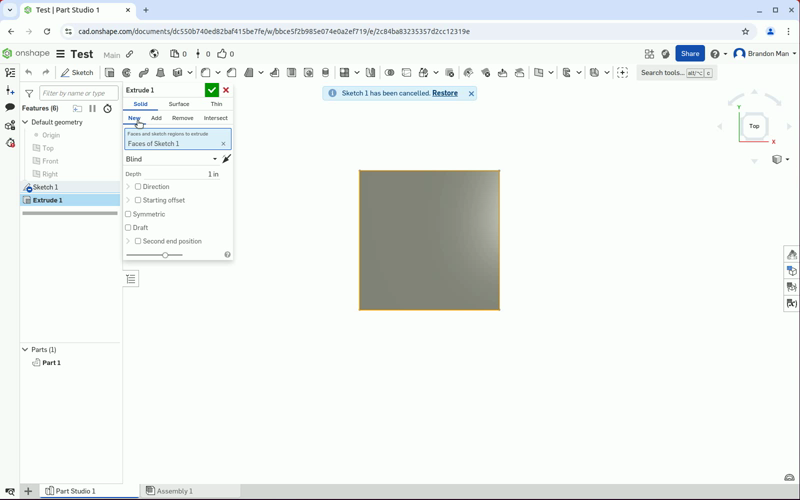
click(137, 120)
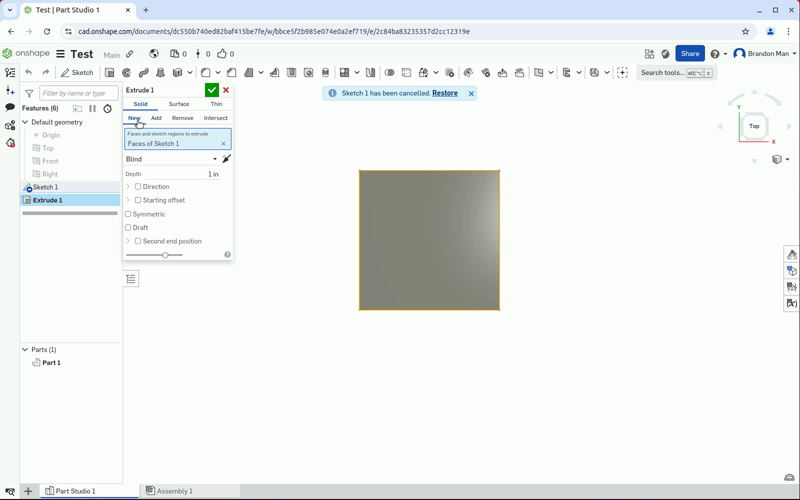
key(tab, 4)
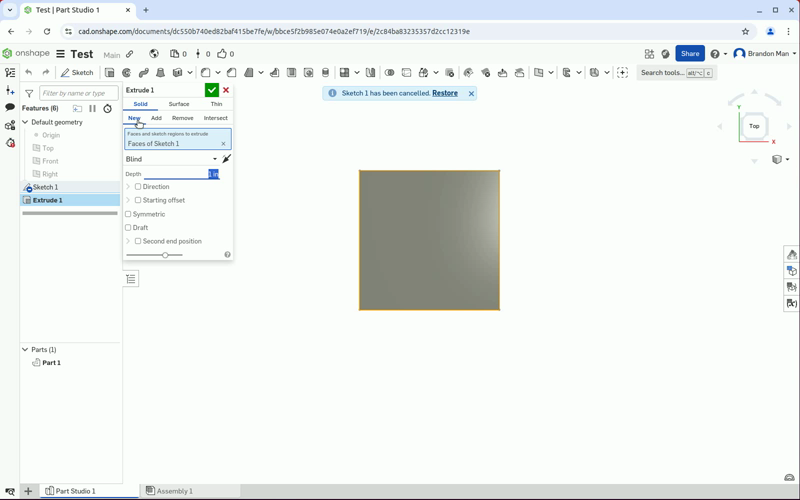
text(11.554)
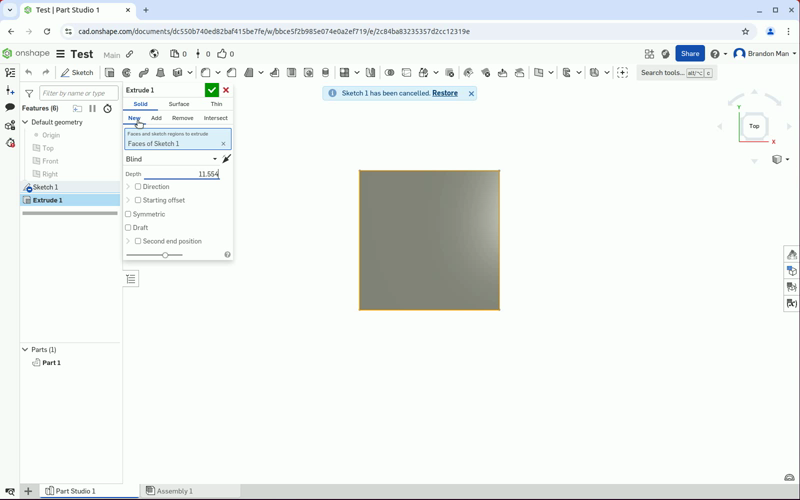
key(enter)
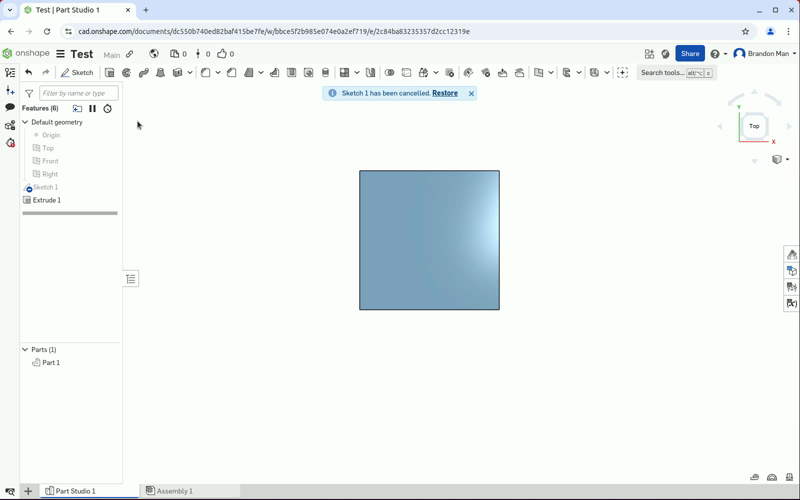
key(shift+h)
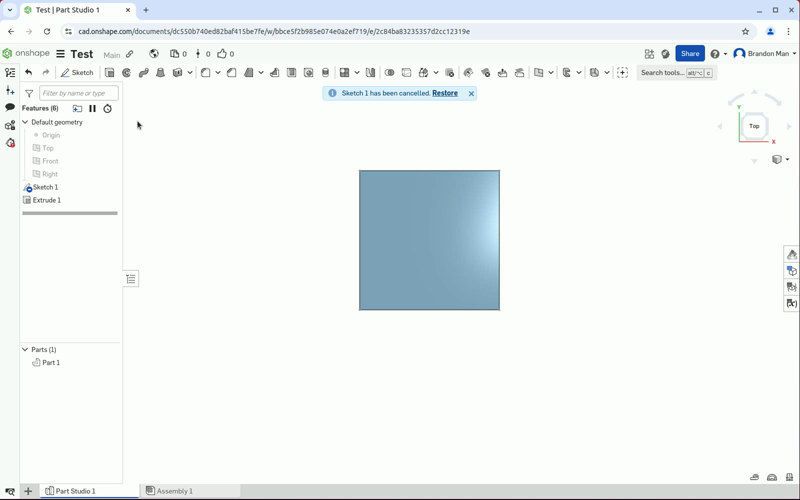
key(shift+h)
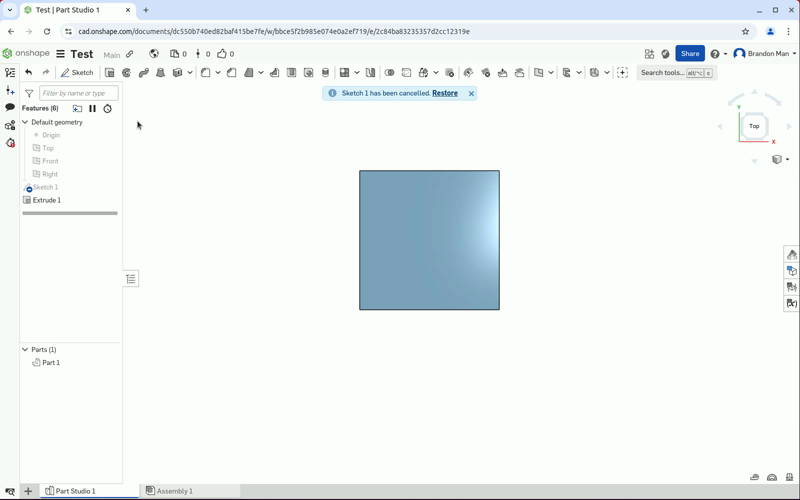
mouse_move(73, 189)
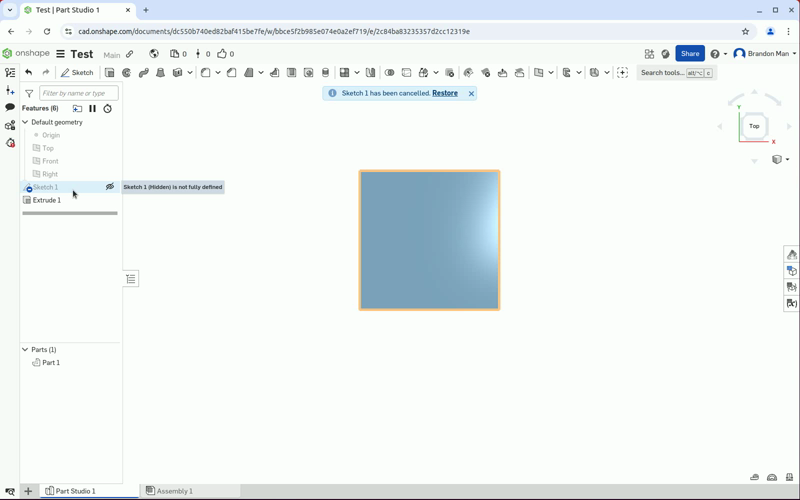
click(73, 189)
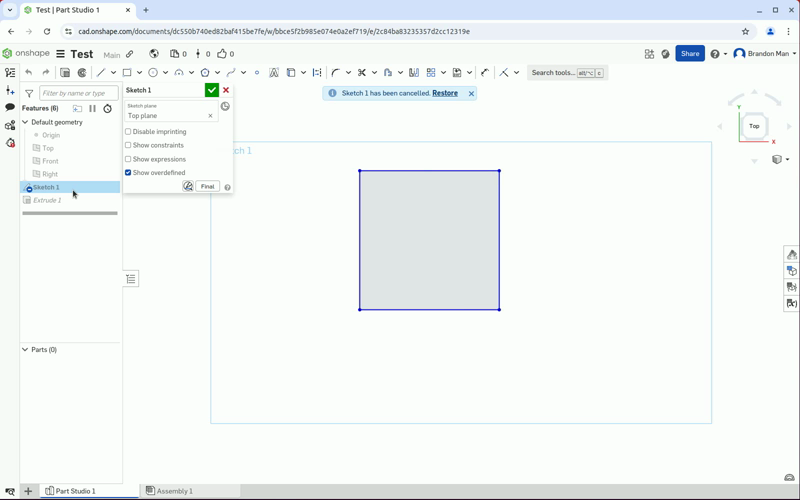
mouse_move(229, 92)
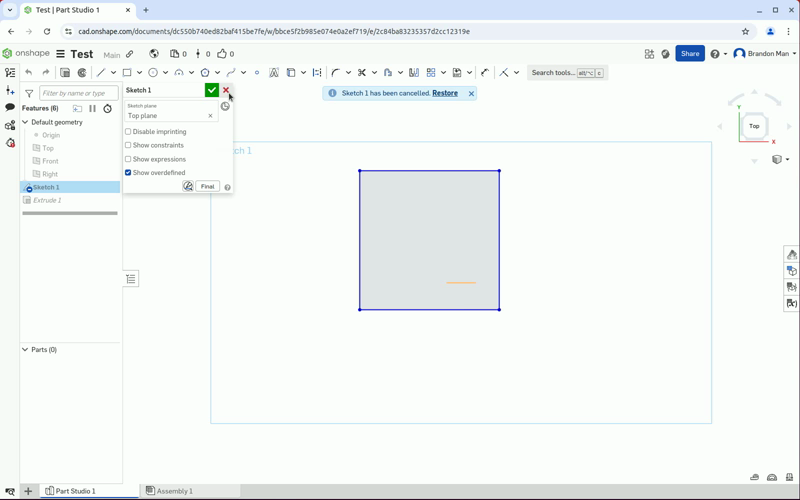
click(229, 92)
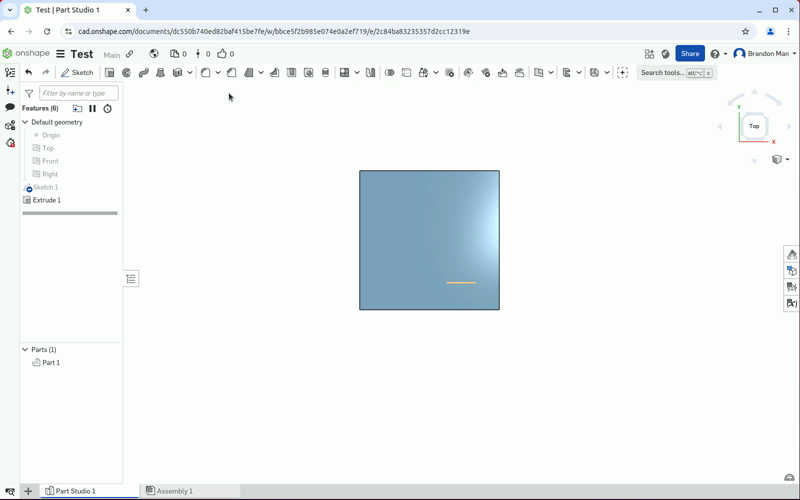
mouse_move(541, 75)
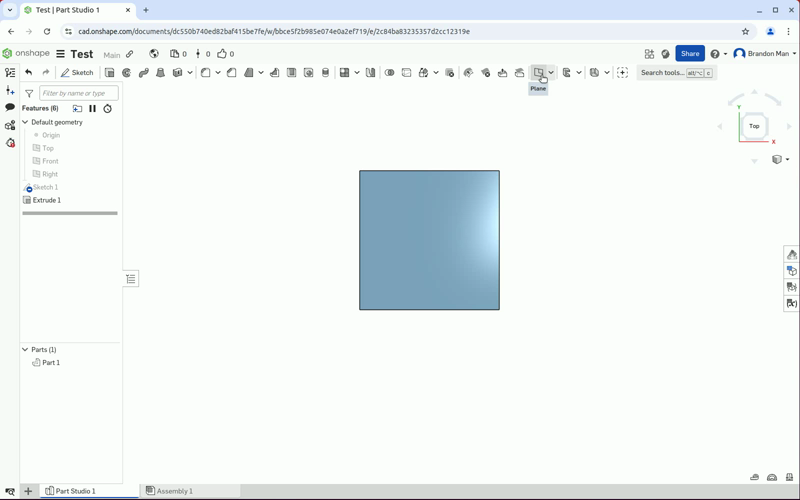
click(541, 75)
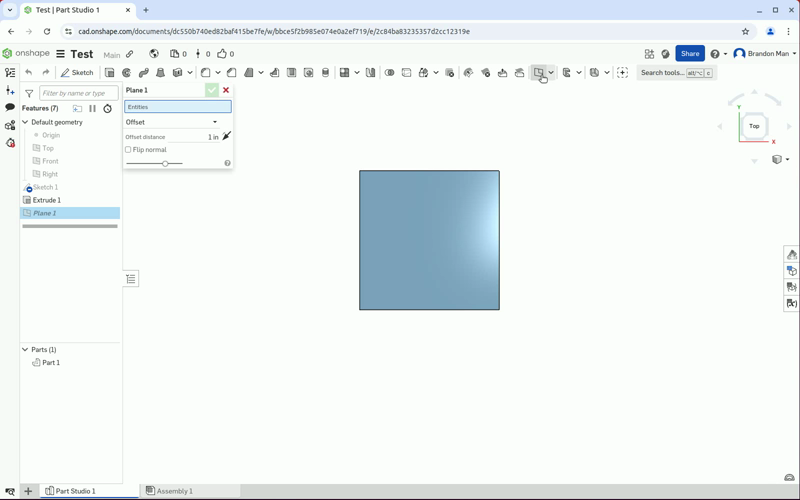
mouse_move(73, 150)
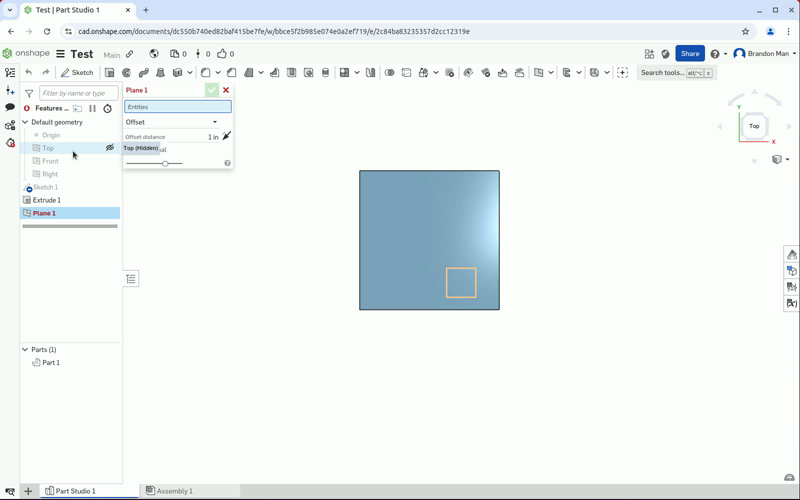
click(73, 150)
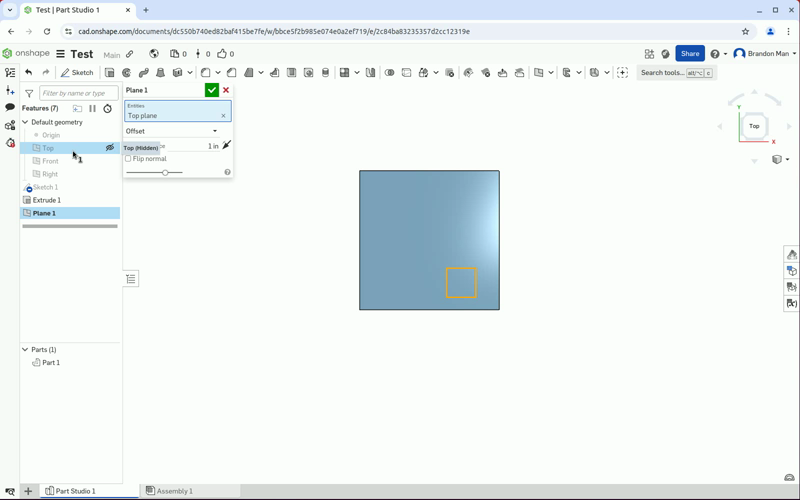
key(tab, 2)
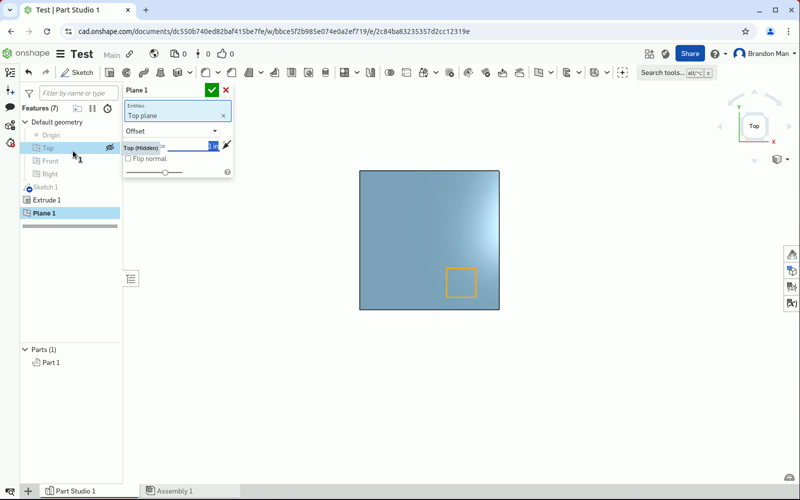
text(11.554)
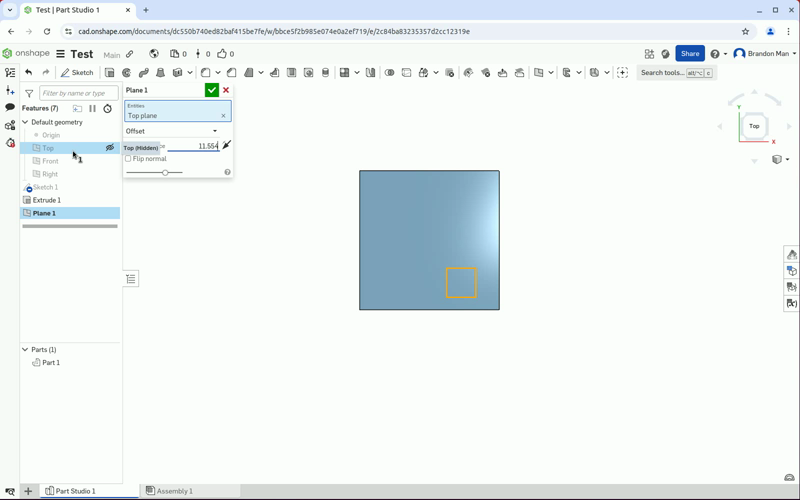
key(enter, 2)
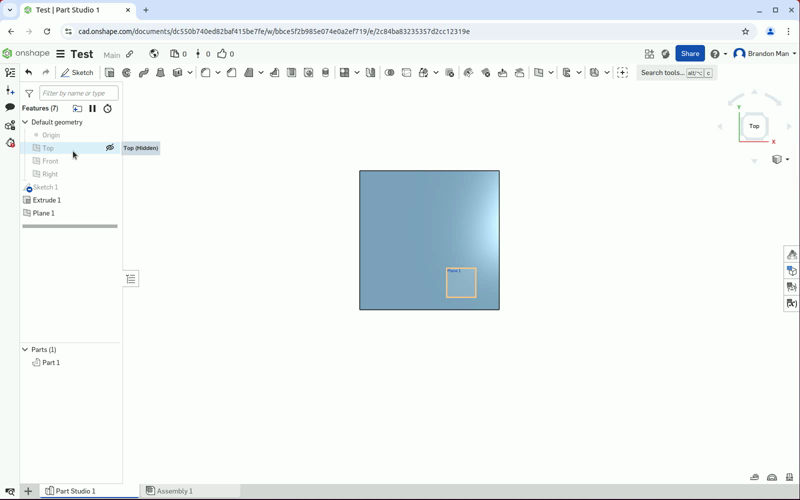
key(shift+s)
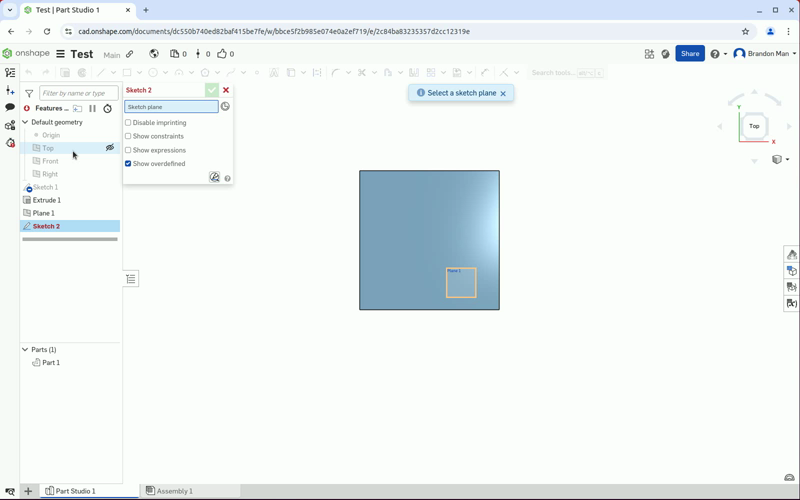
mouse_move(73, 215)
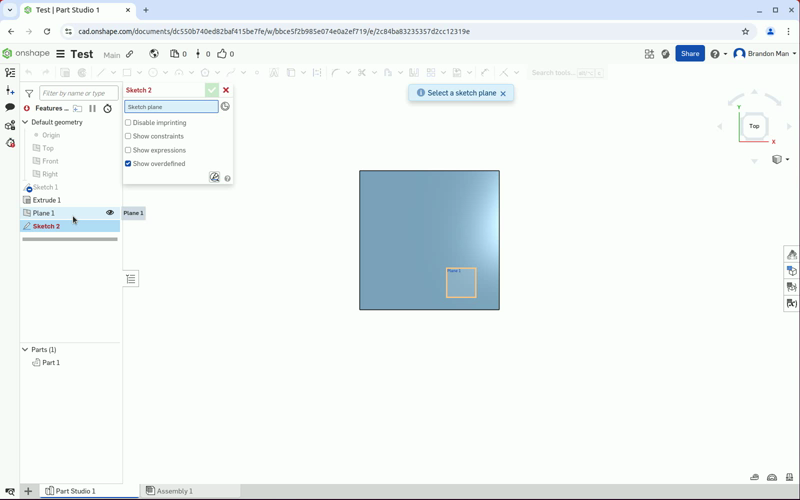
click(73, 215)
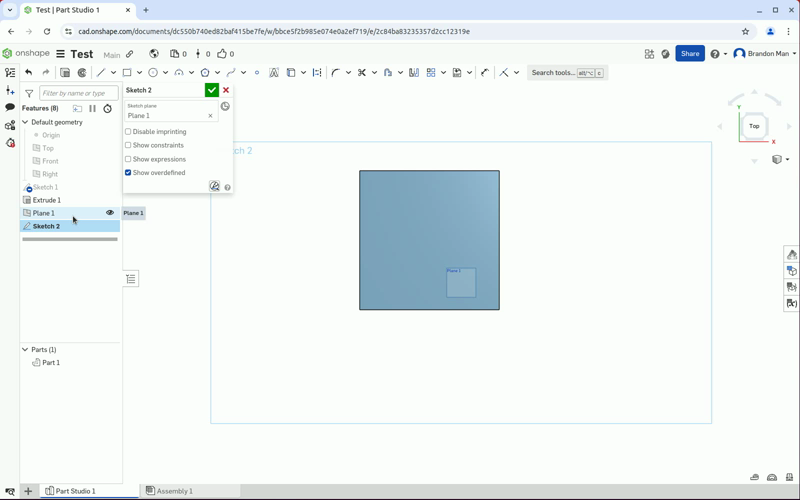
mouse_move(73, 352)
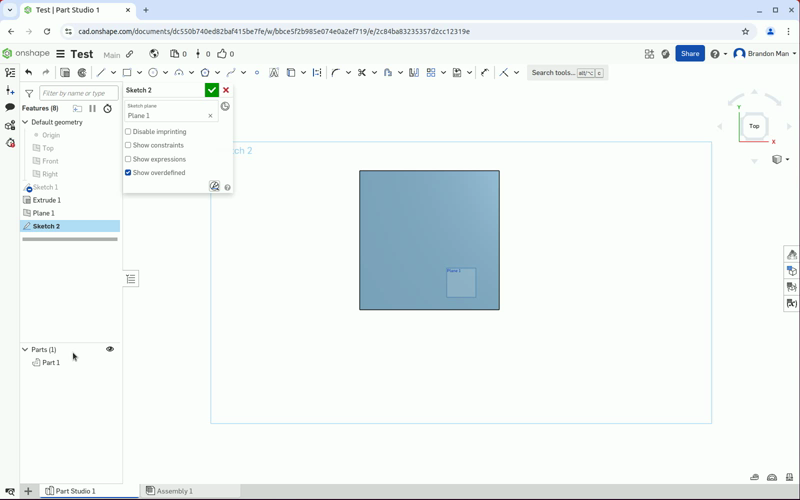
key(y)
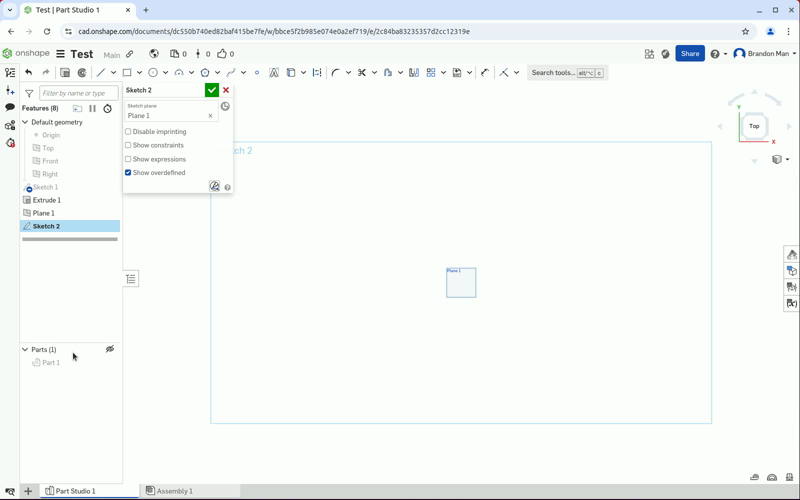
key(l)
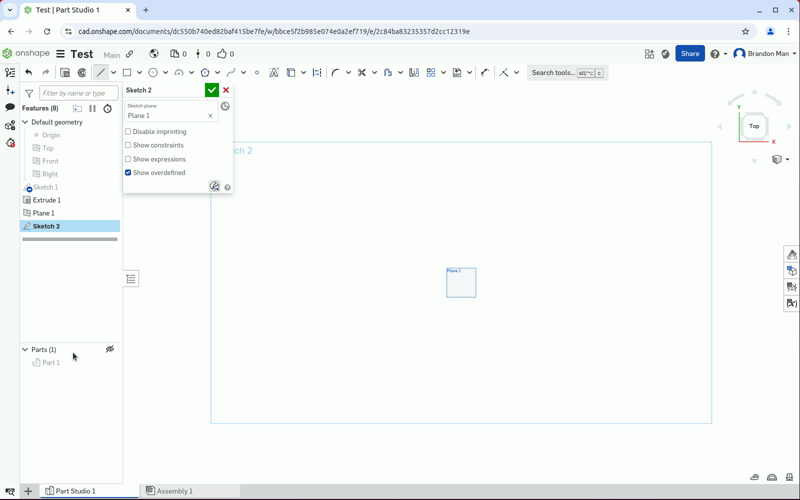
key_down(shift)
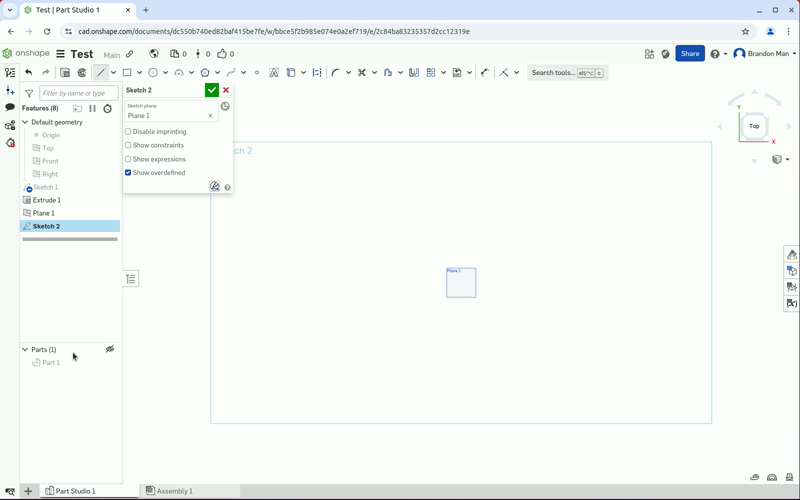
mouse_move(377, 293)
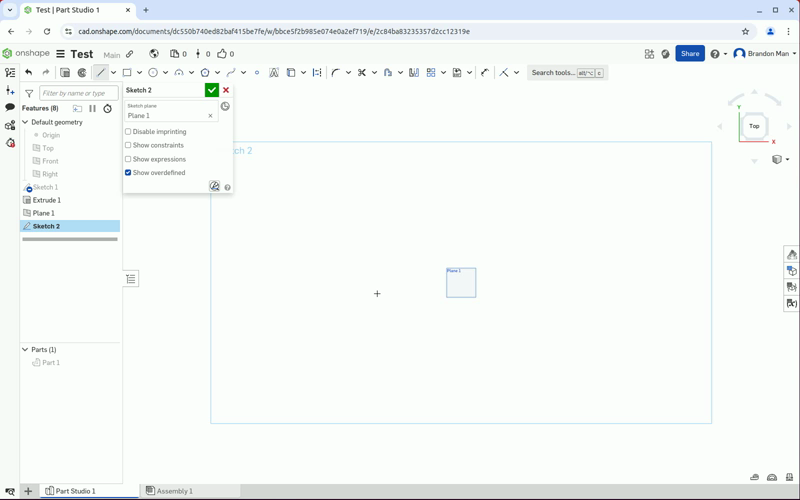
click(377, 293)
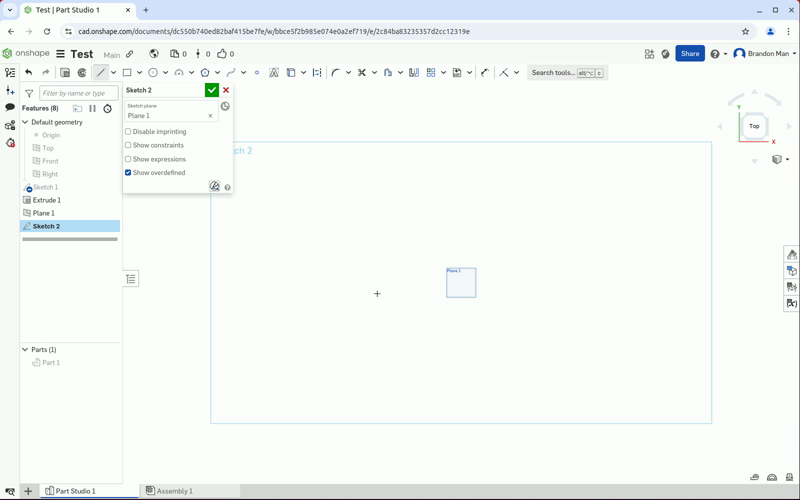
key_up(shift)
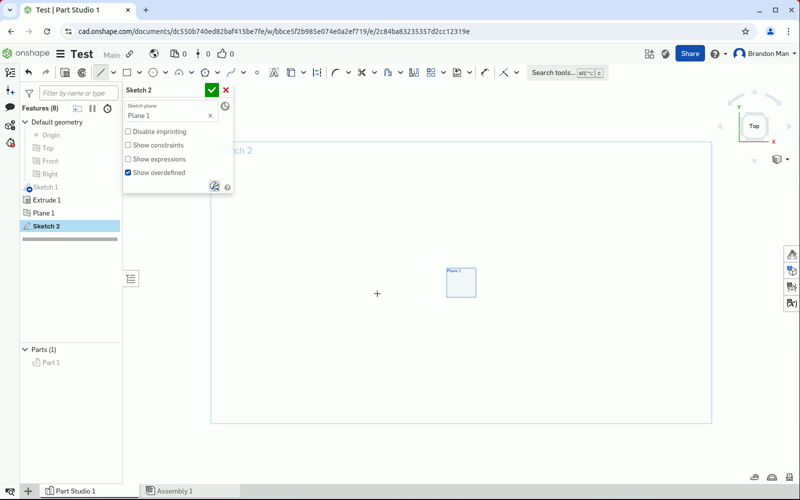
key_down(shift)
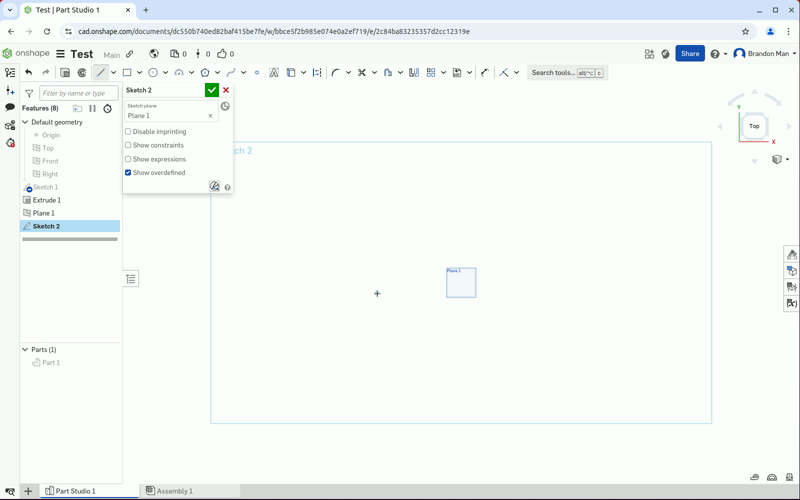
mouse_move(484, 293)
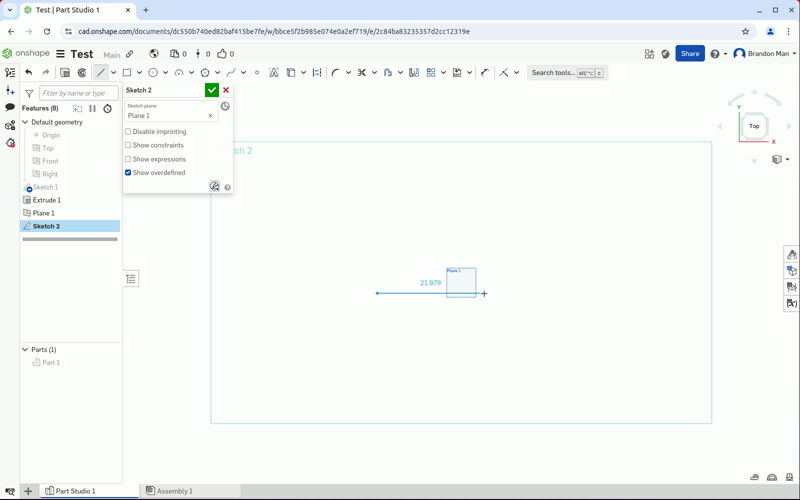
click(484, 293)
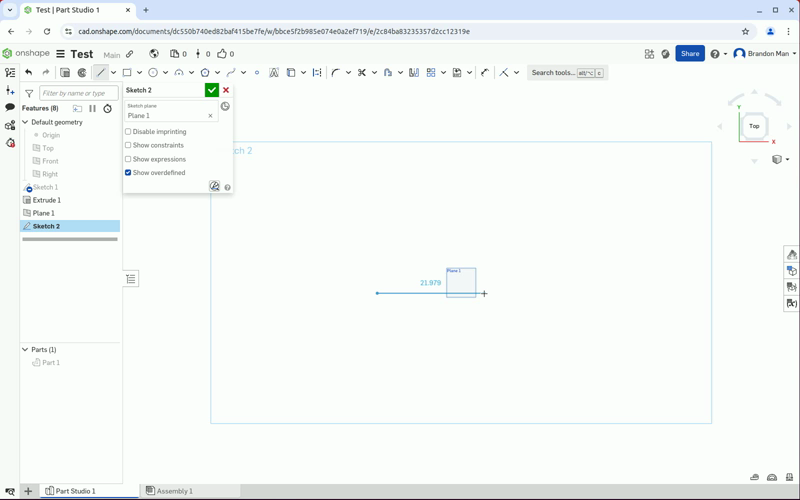
key_up(shift)
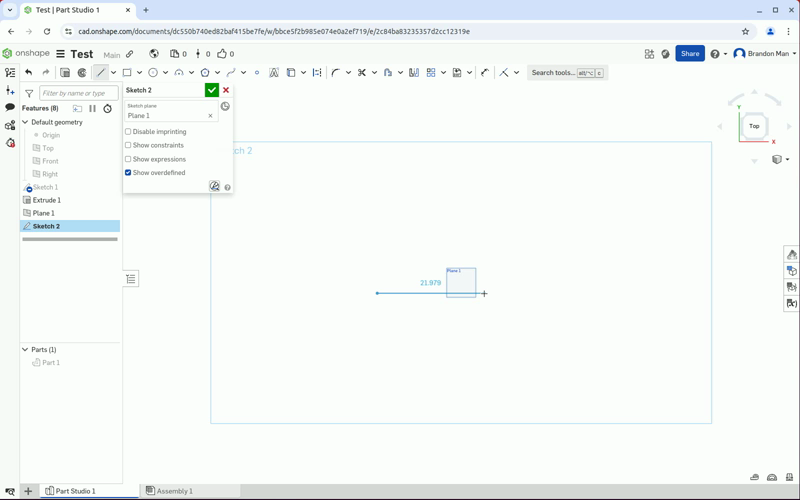
key_down(shift)
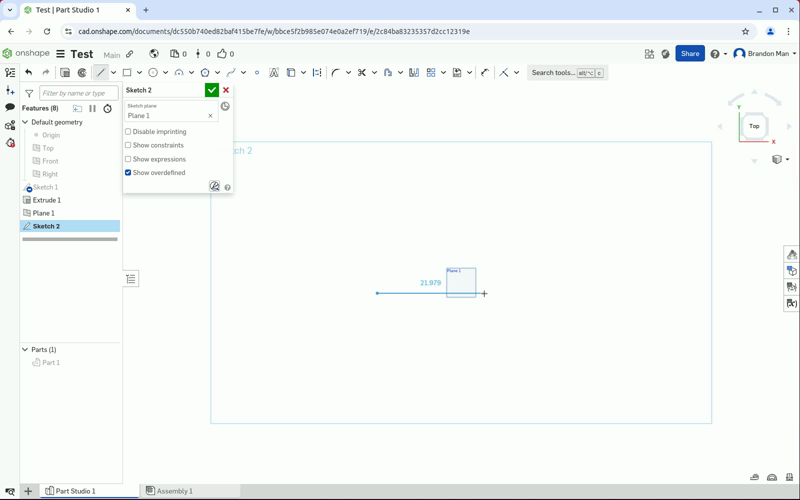
mouse_move(484, 186)
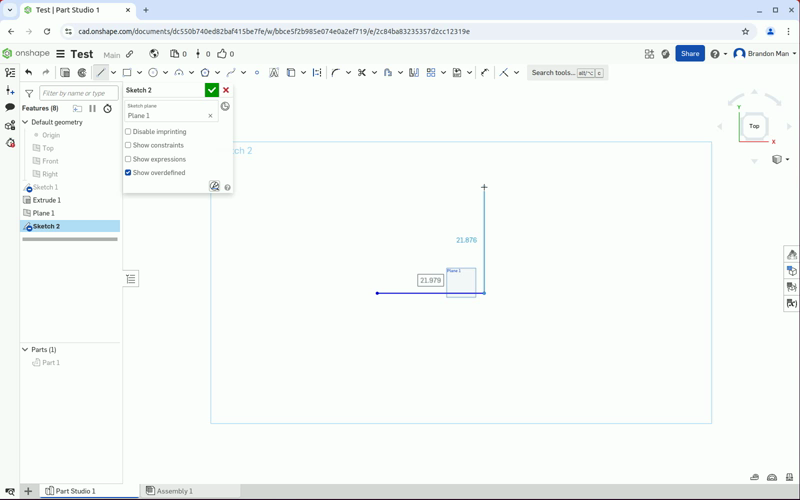
click(484, 186)
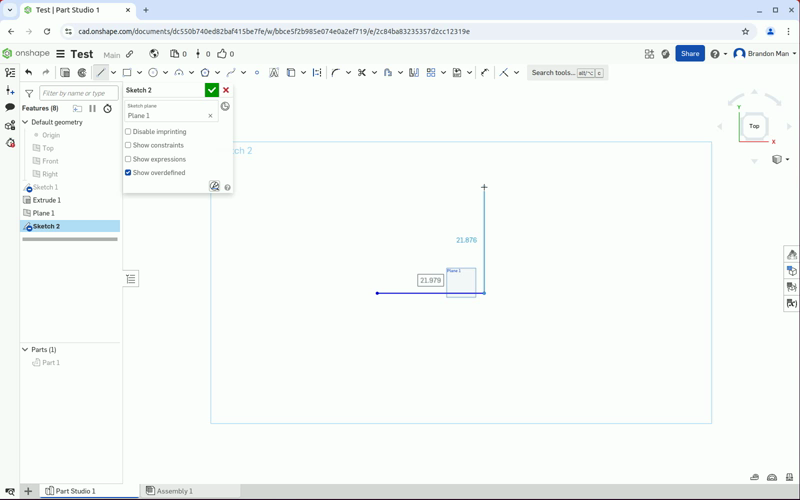
key_up(shift)
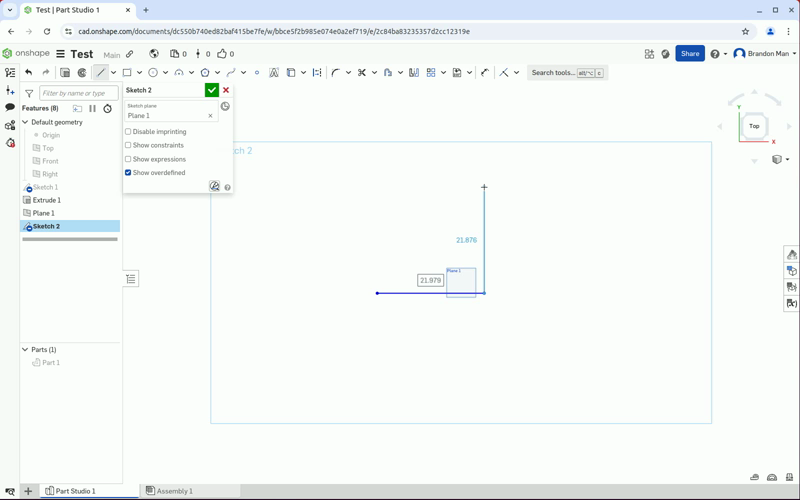
key_down(shift)
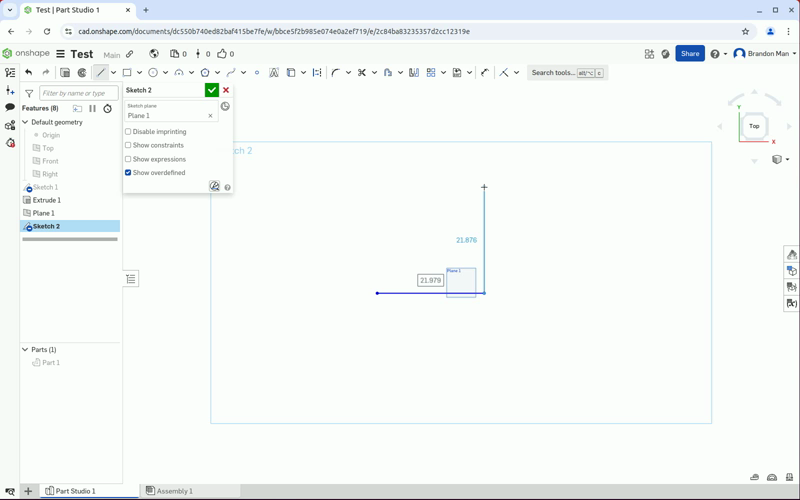
mouse_move(377, 186)
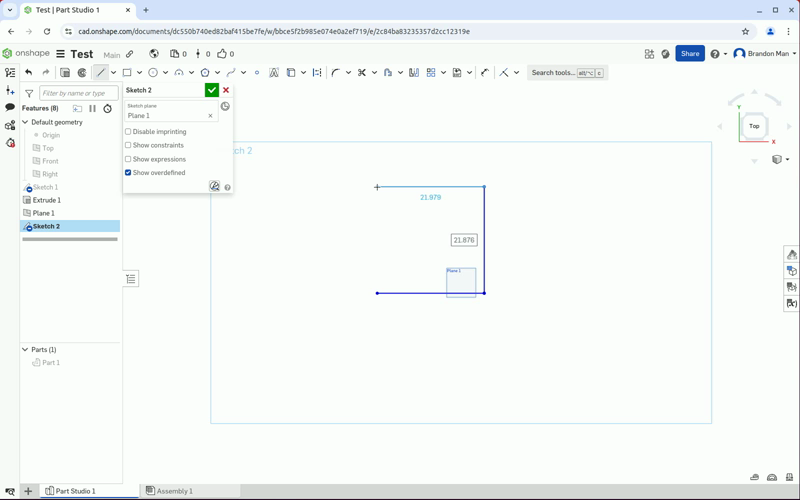
click(377, 186)
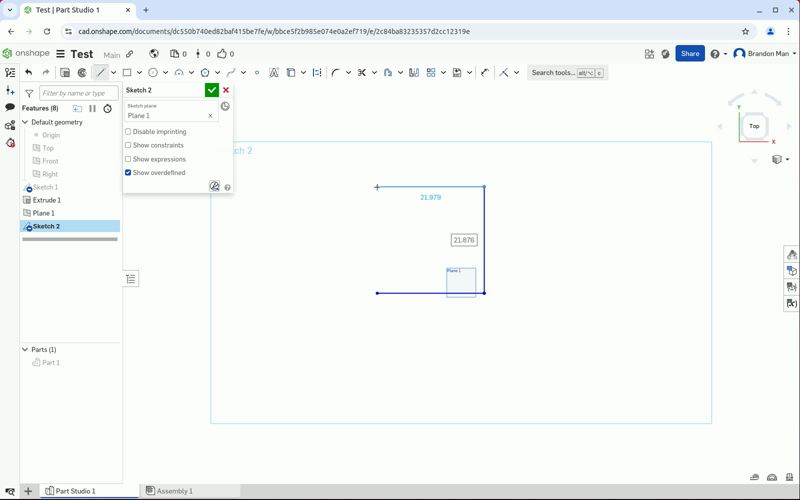
key_up(shift)
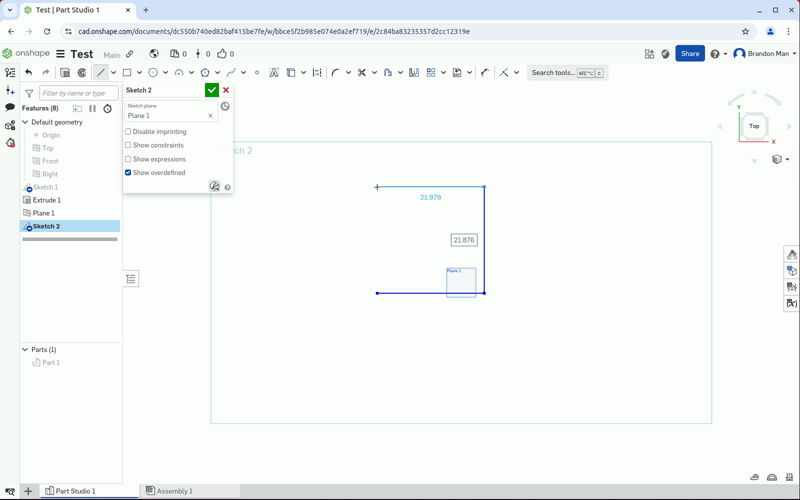
key_down(shift)
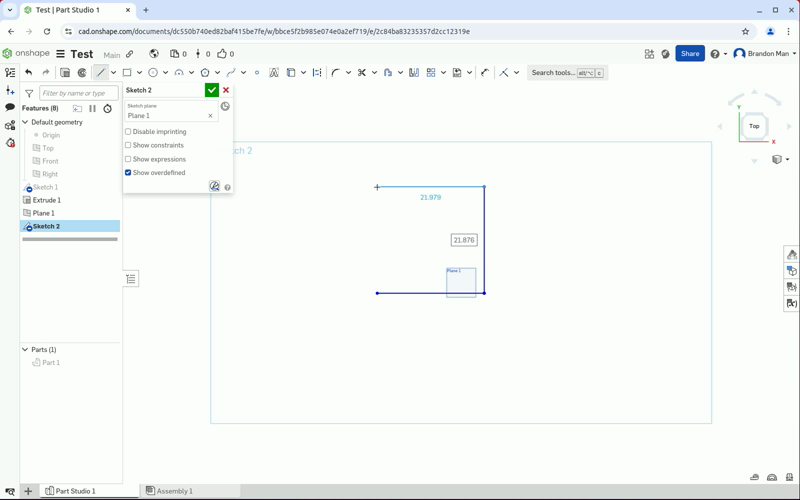
mouse_move(377, 293)
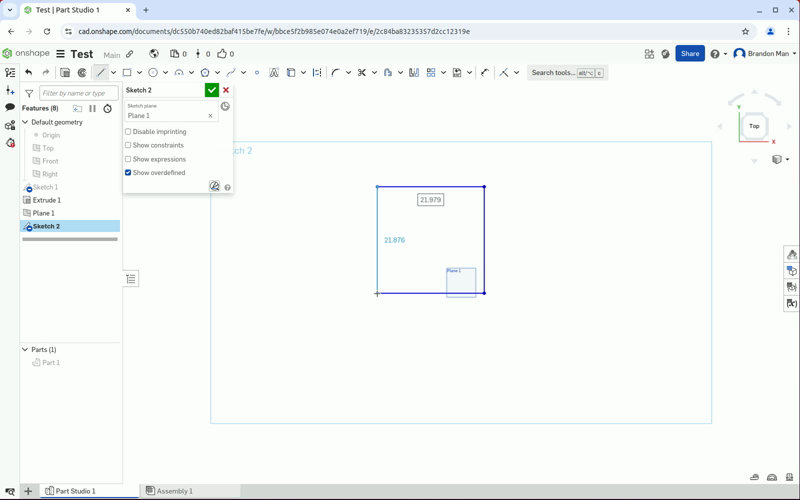
key_up(shift)
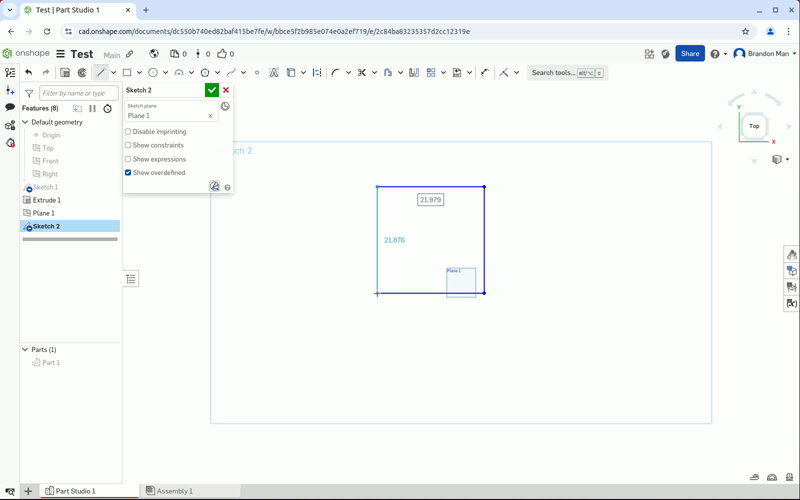
click(377, 293)
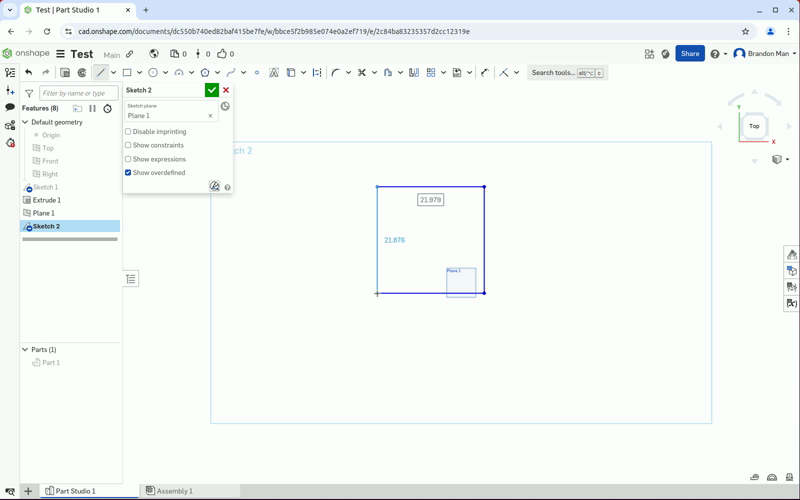
key(esc)
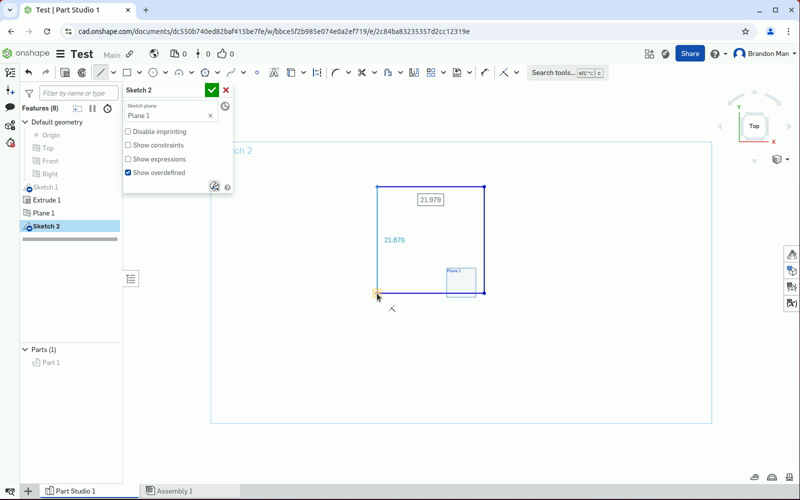
mouse_move(475, 202)
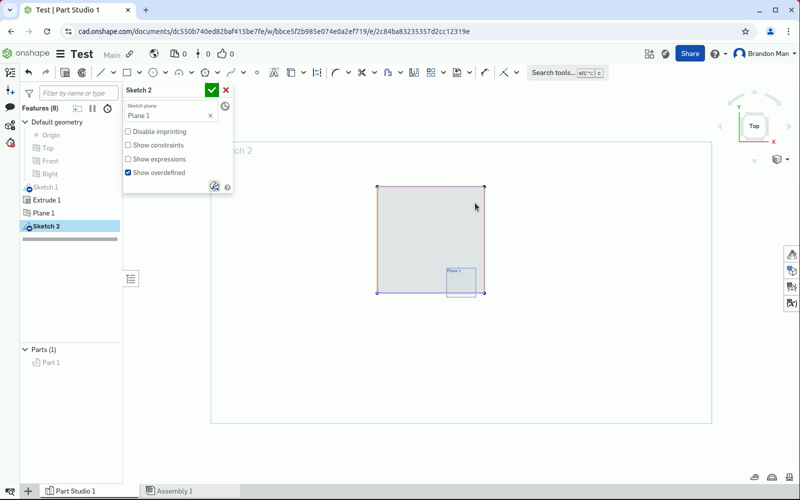
click(475, 202)
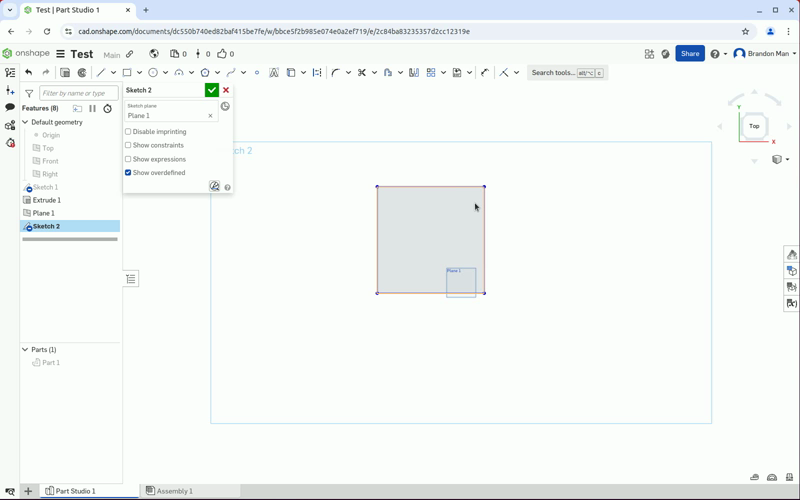
mouse_move(73, 352)
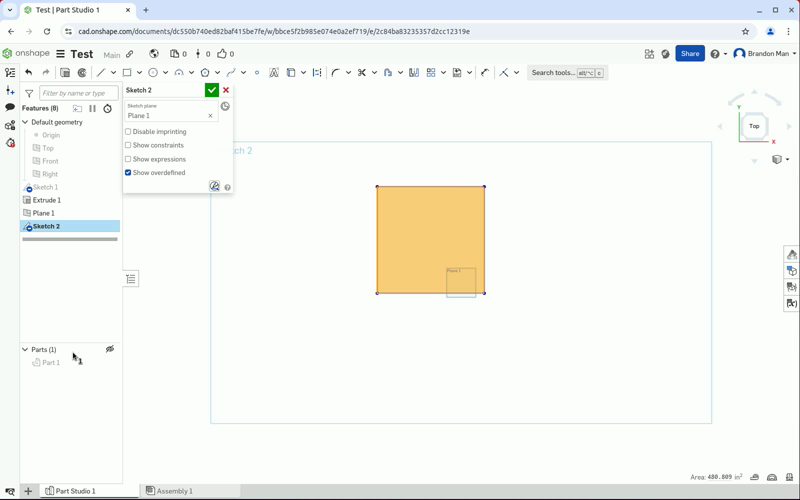
key(shift+y)
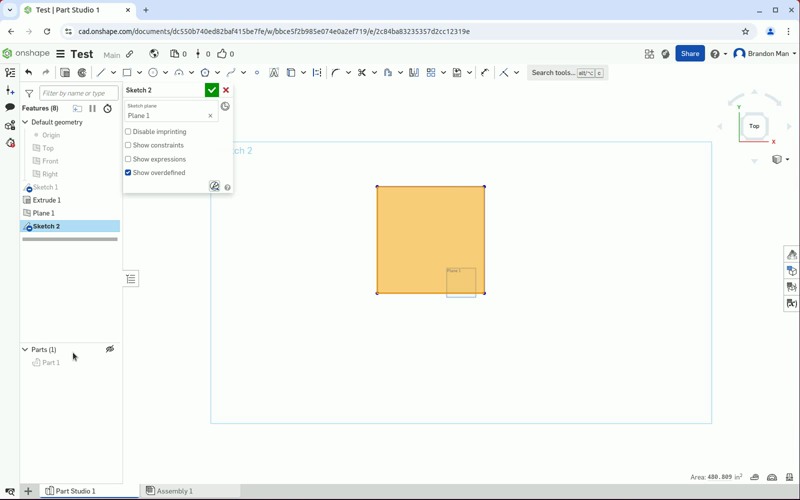
key(shift+e)
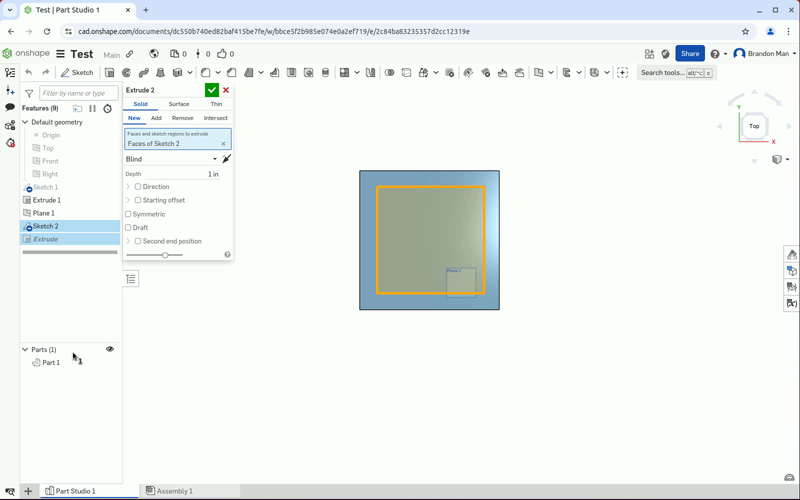
mouse_move(143, 106)
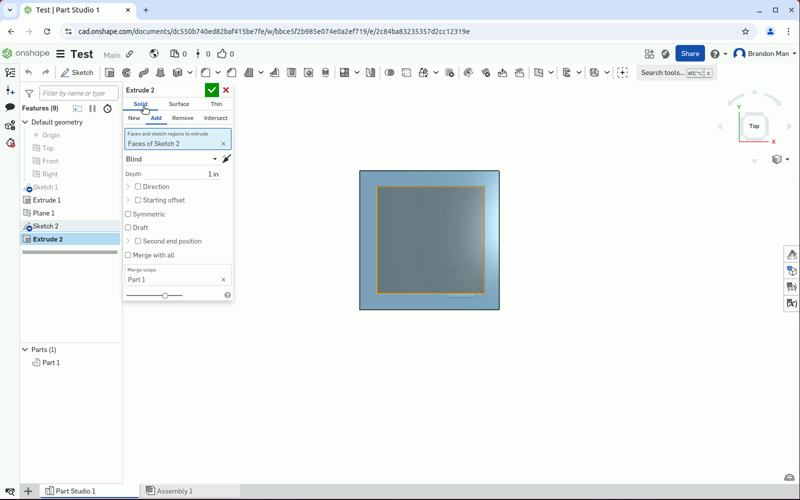
click(143, 106)
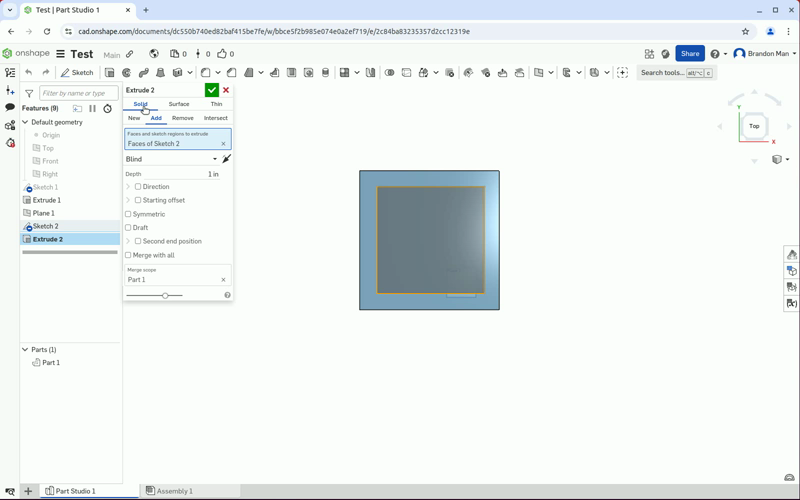
mouse_move(186, 120)
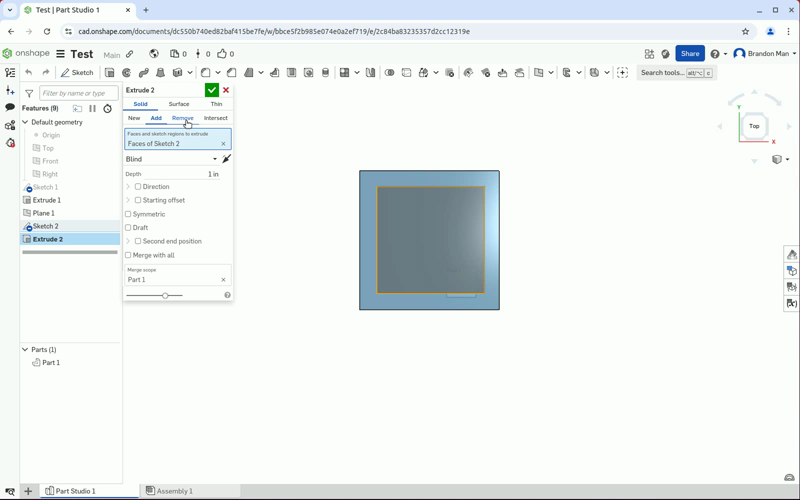
click(186, 120)
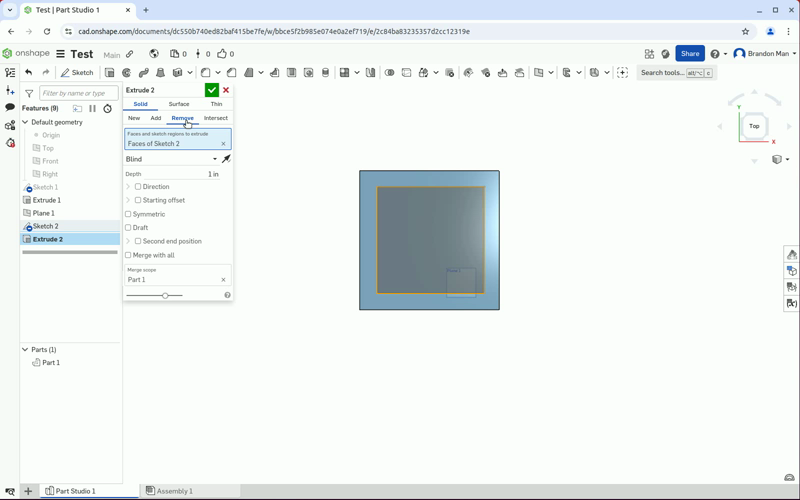
key(tab, 4)
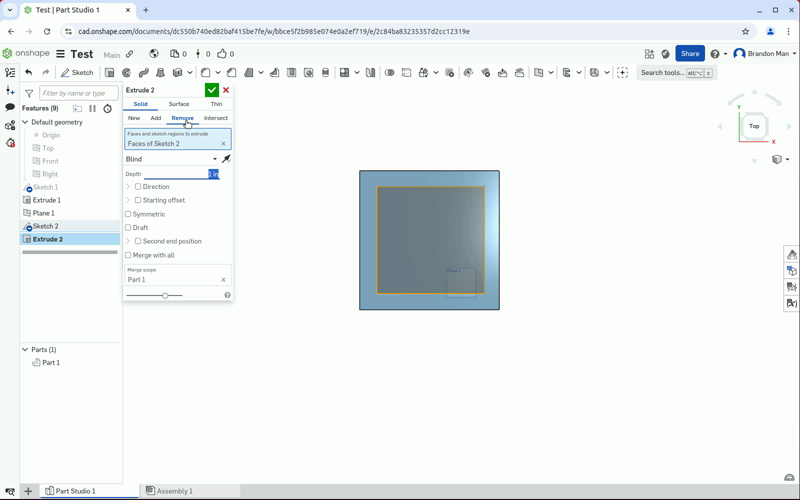
text(7.943)
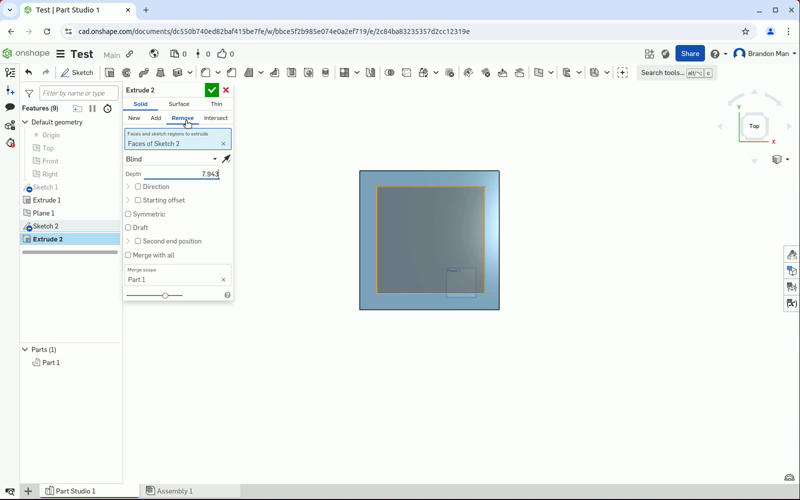
key(tab, 6)
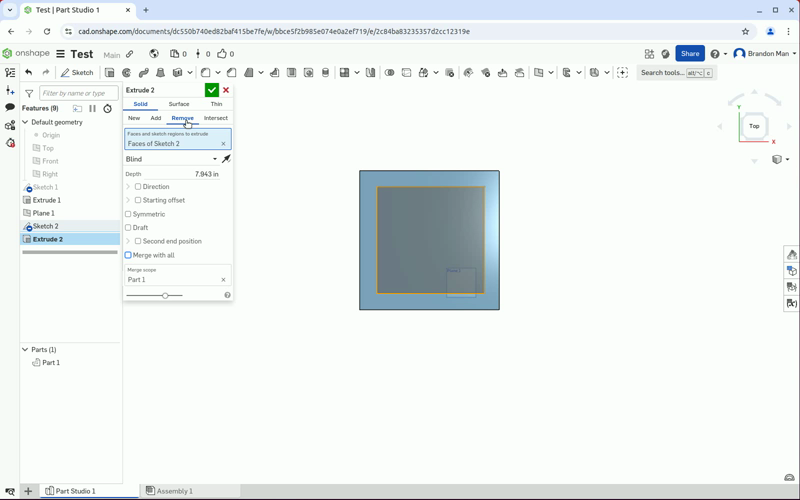
key(space)
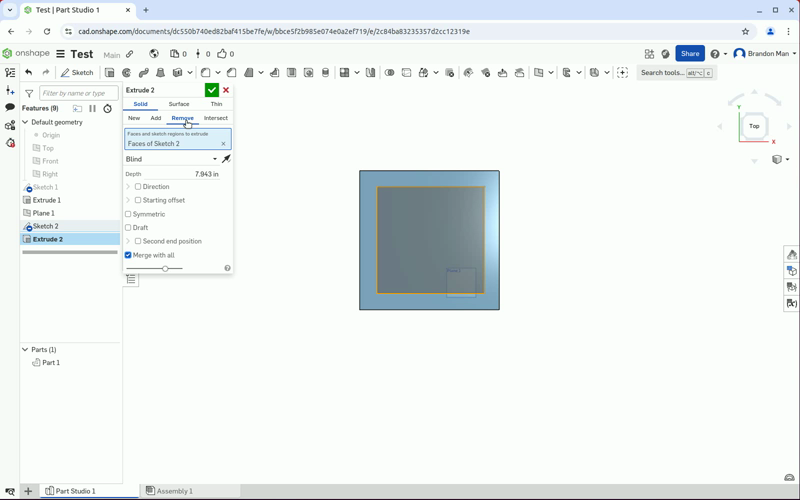
key(enter)
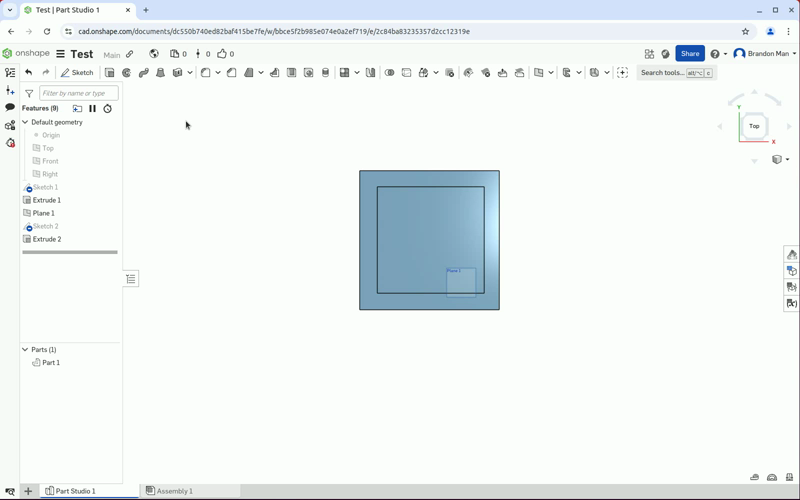
key(shift+h)
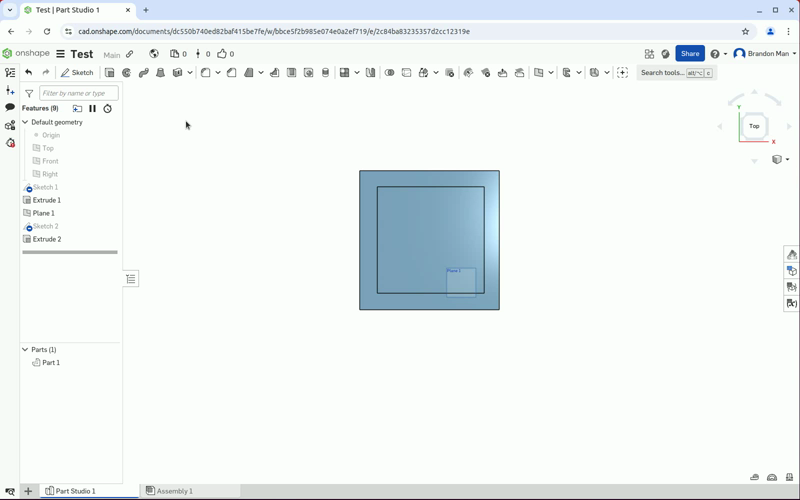
key(shift+h)
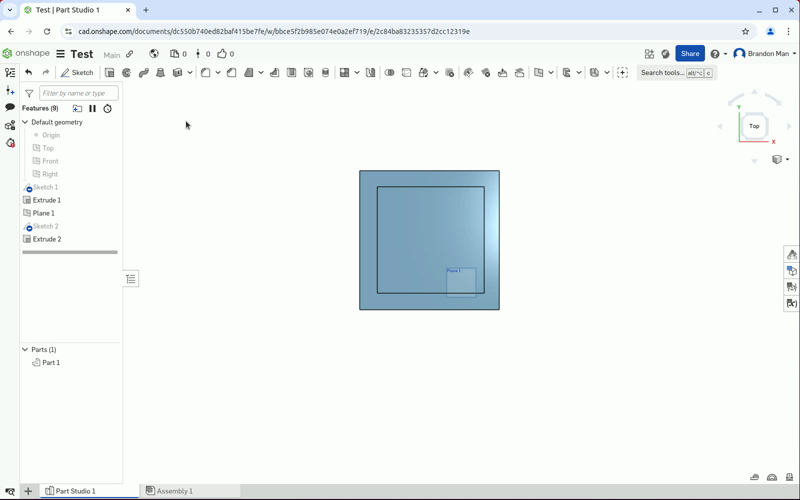
mouse_move(73, 189)
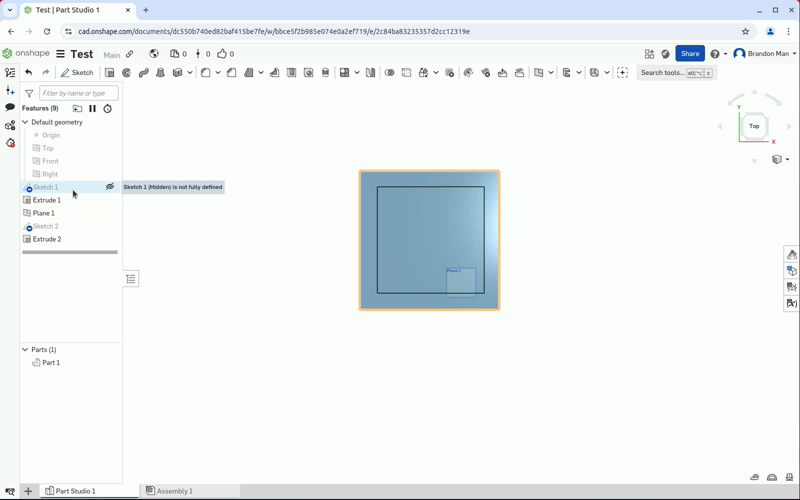
click(73, 189)
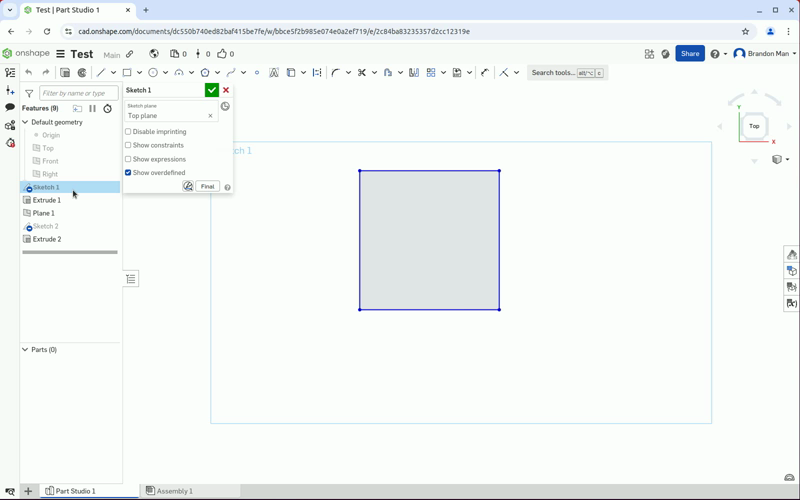
mouse_move(229, 92)
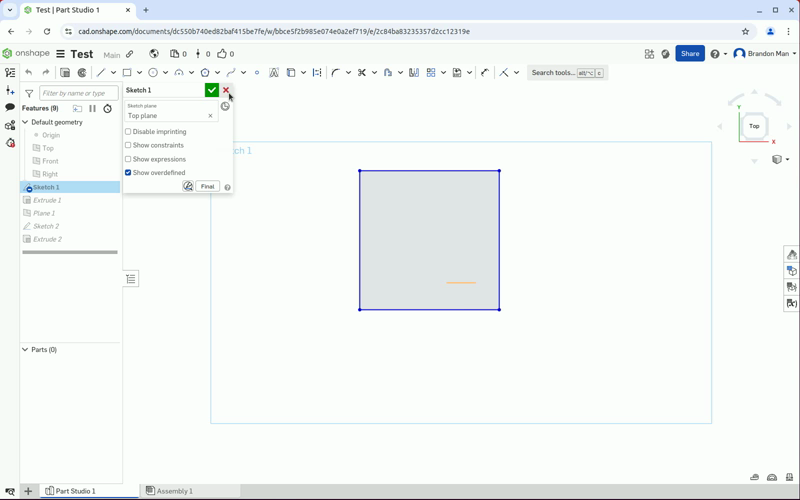
click(229, 92)
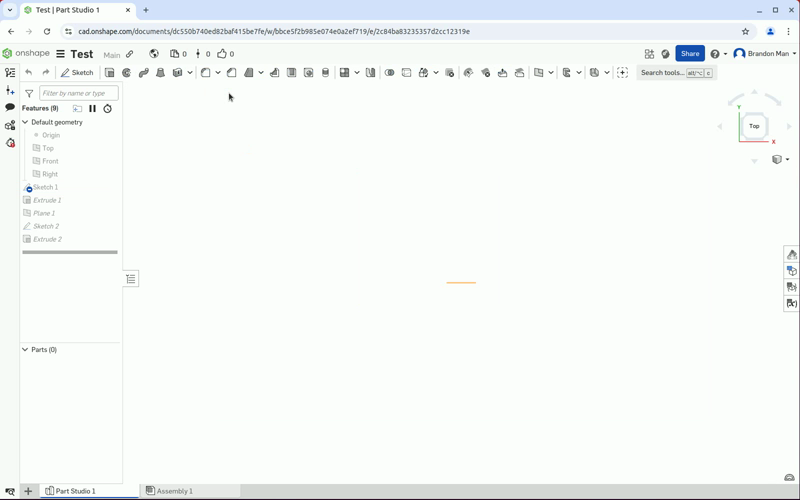
key(shift+s)
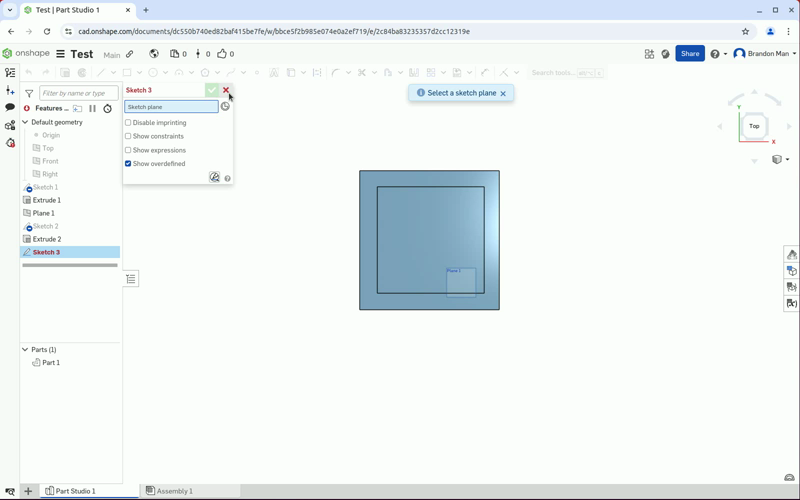
mouse_move(73, 215)
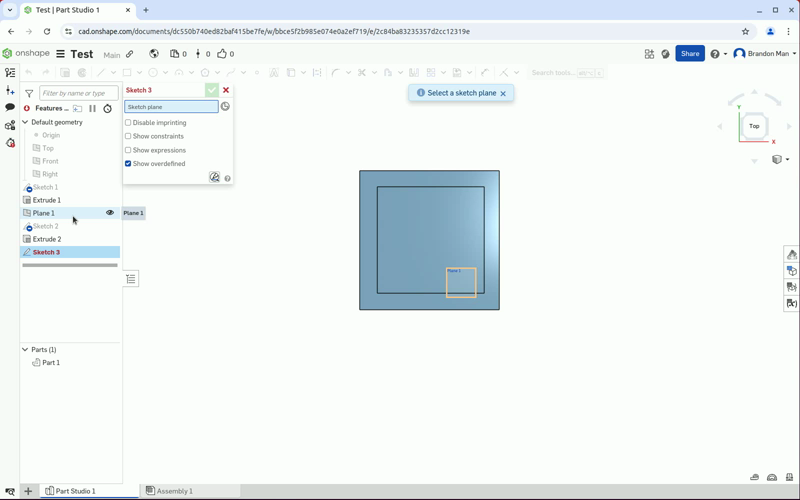
click(73, 215)
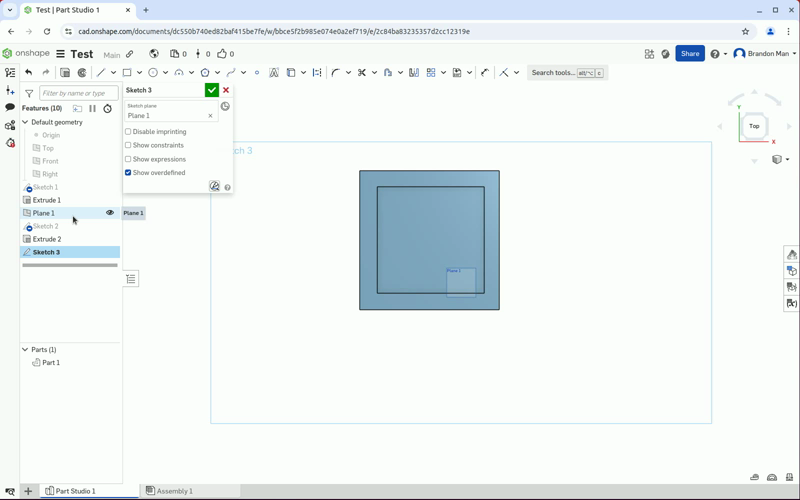
mouse_move(73, 352)
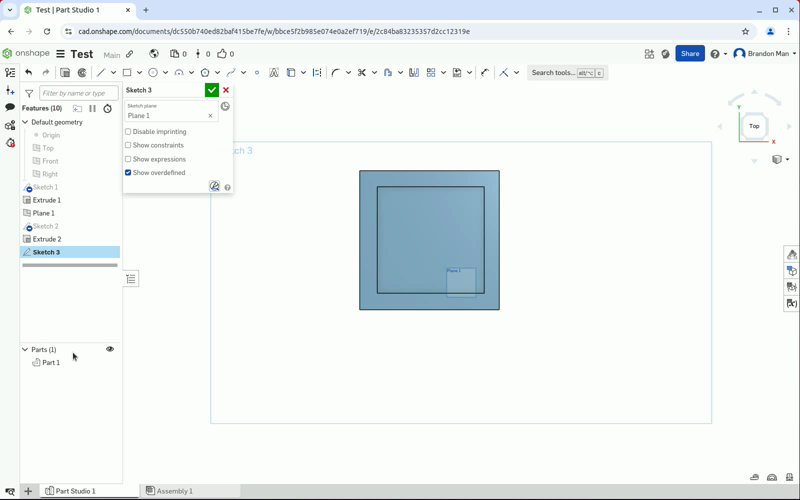
key(y)
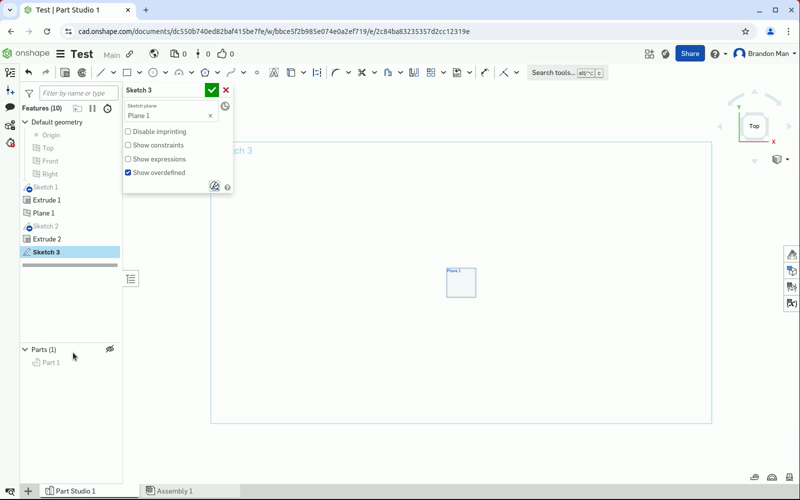
key(l)
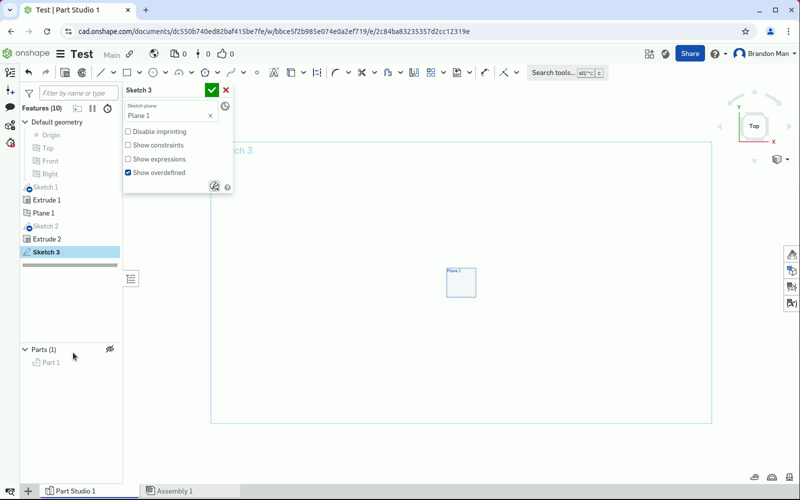
key_down(shift)
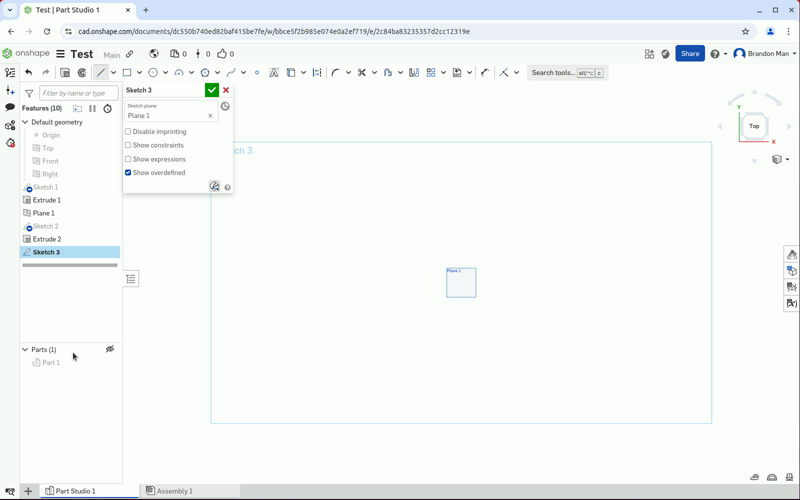
mouse_move(377, 309)
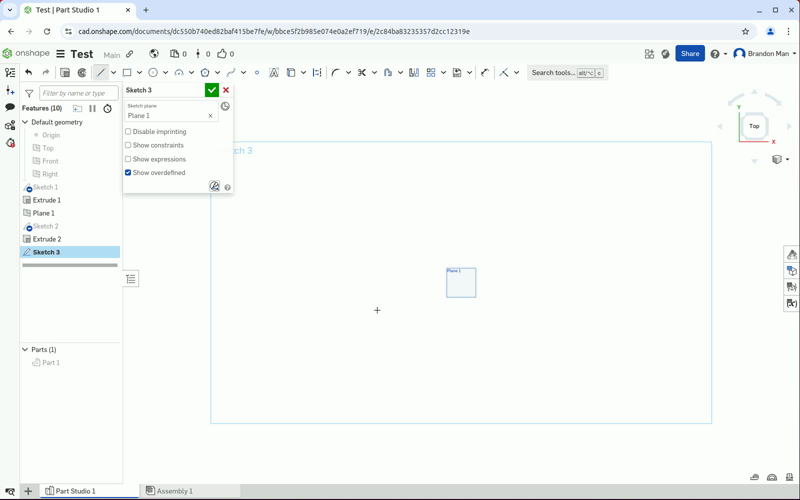
click(377, 309)
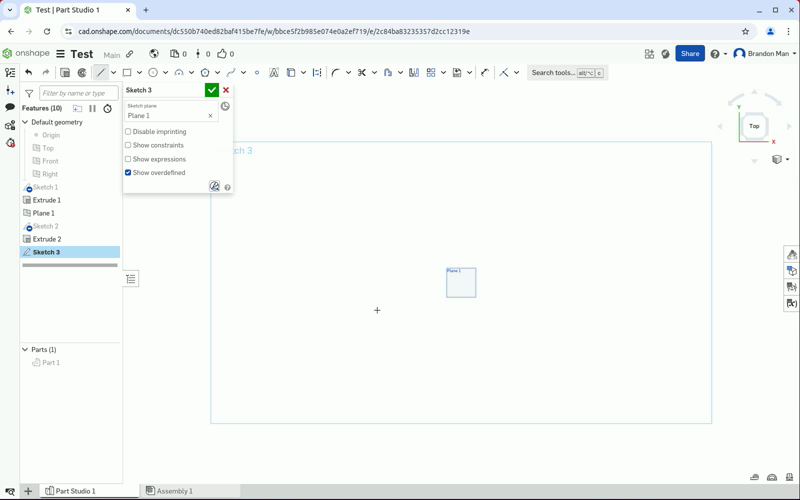
key_up(shift)
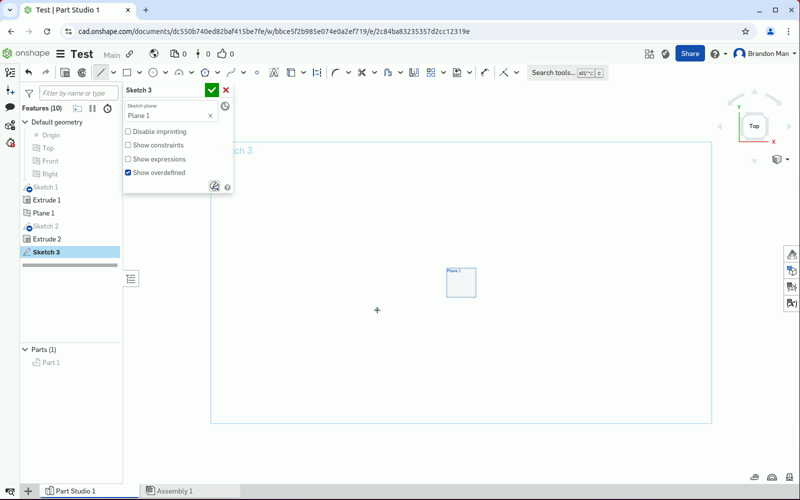
key_down(shift)
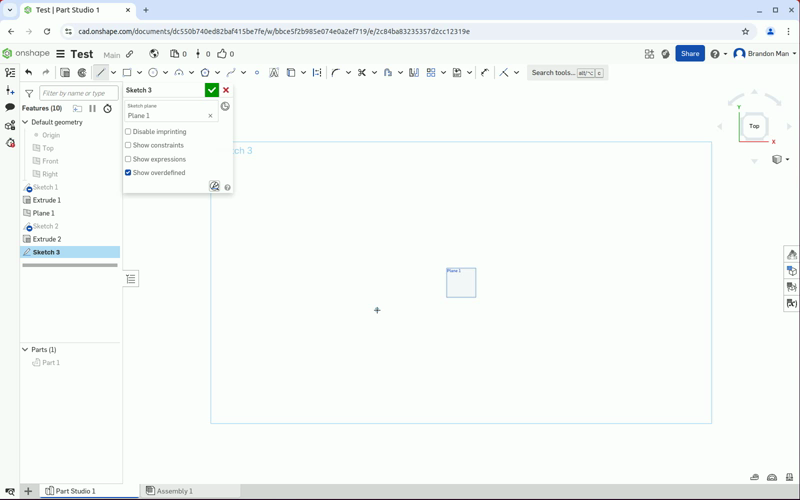
mouse_move(484, 309)
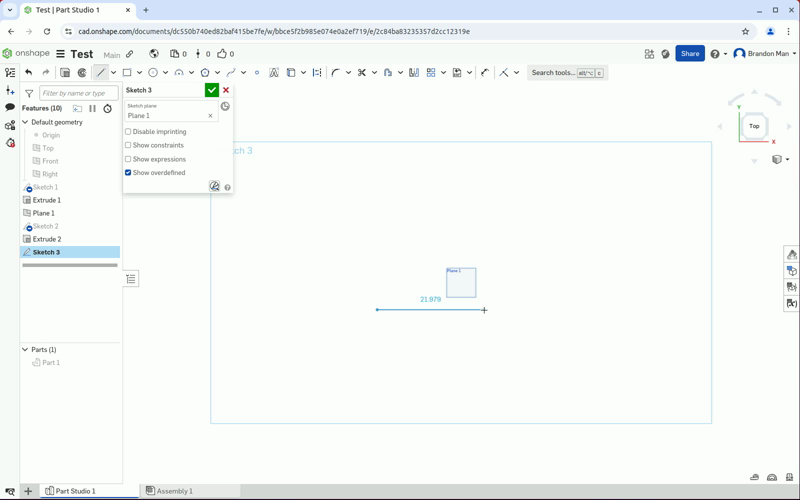
click(484, 309)
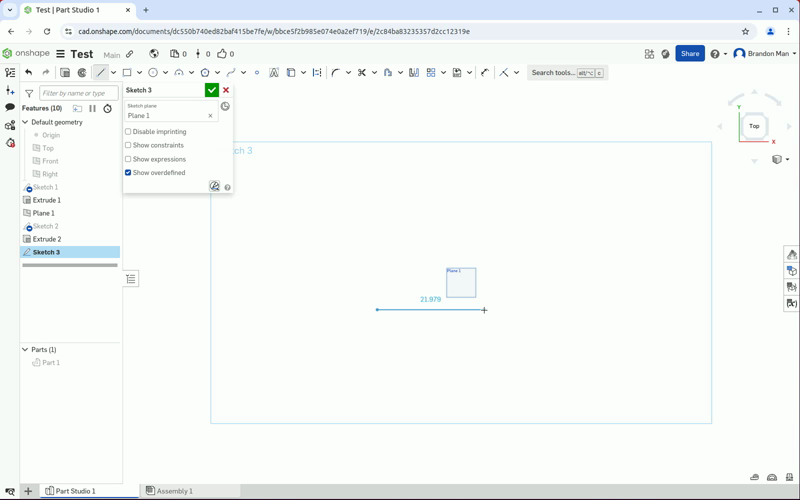
key_up(shift)
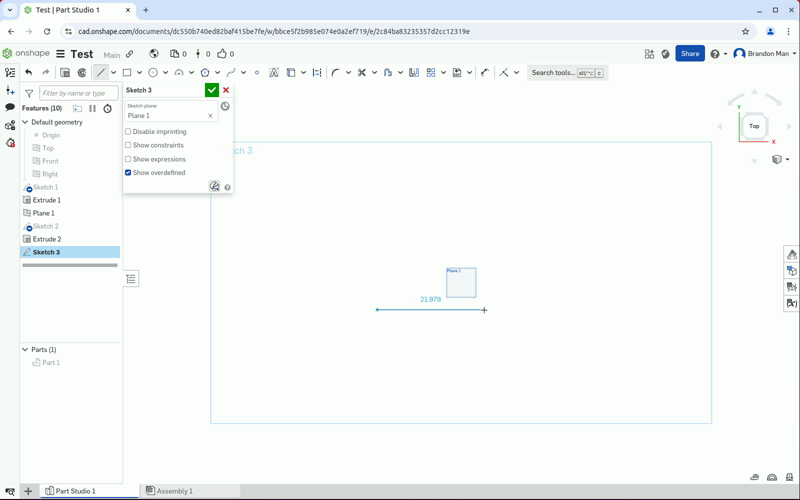
key_down(shift)
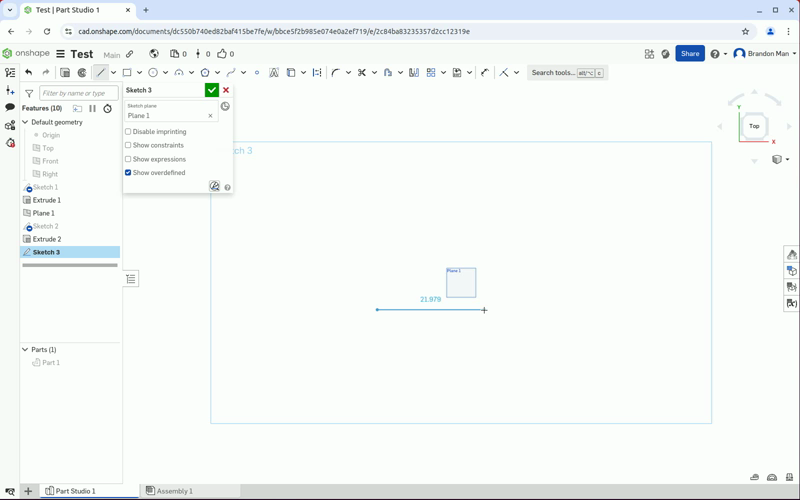
mouse_move(514, 309)
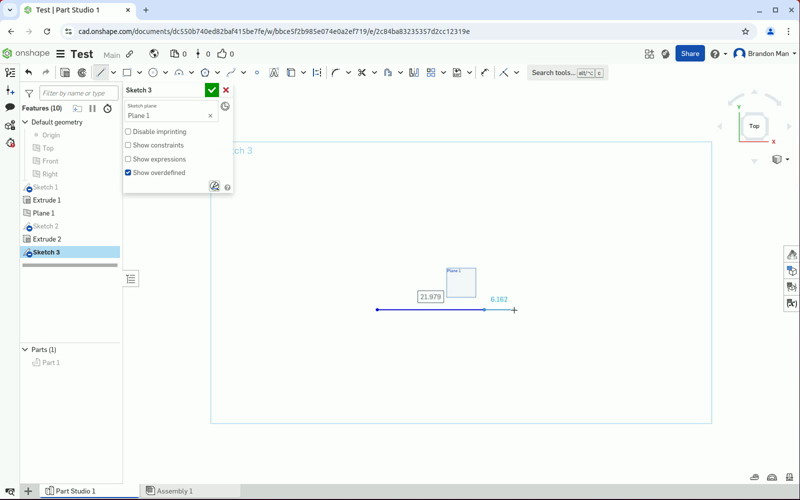
mouse_move(484, 293)
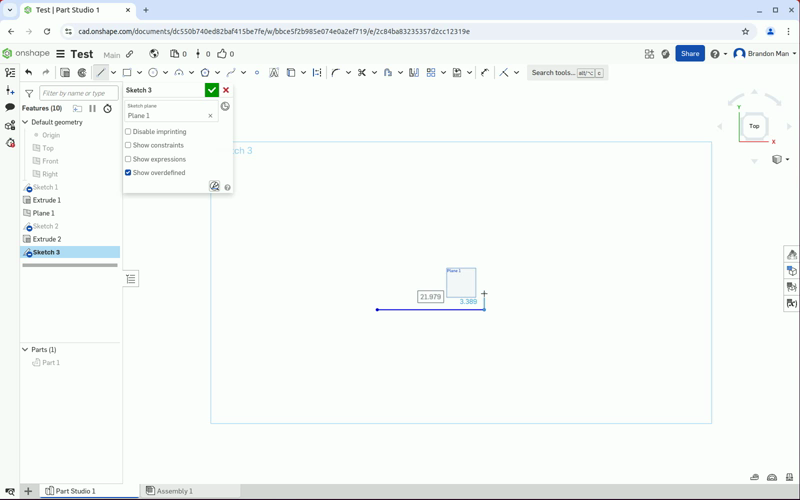
click(484, 293)
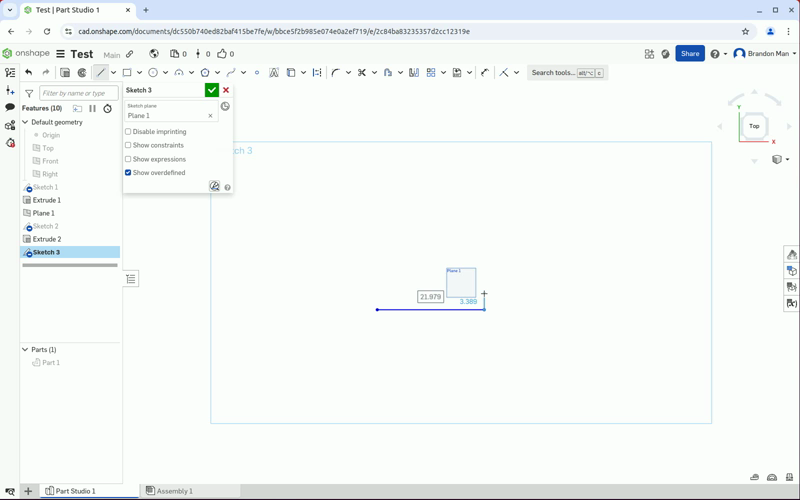
key_up(shift)
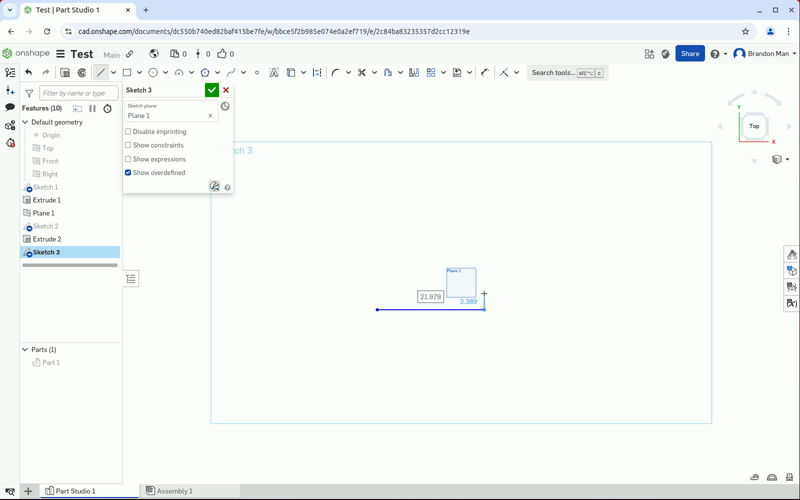
key_down(shift)
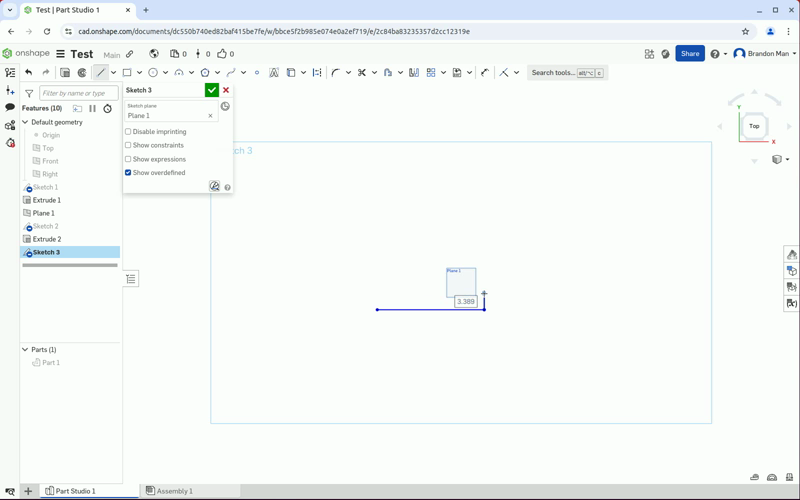
mouse_move(377, 293)
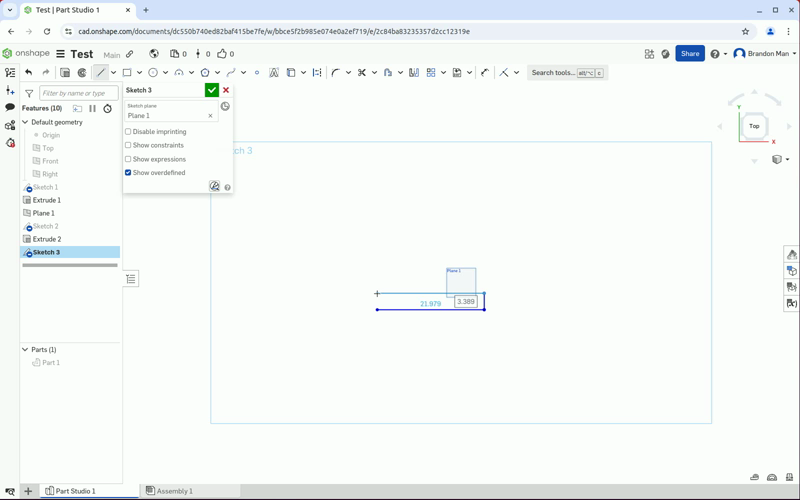
click(377, 293)
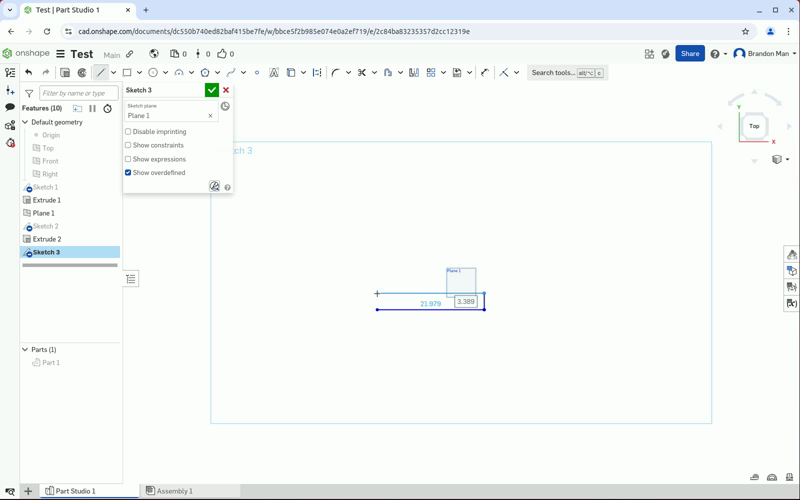
key_up(shift)
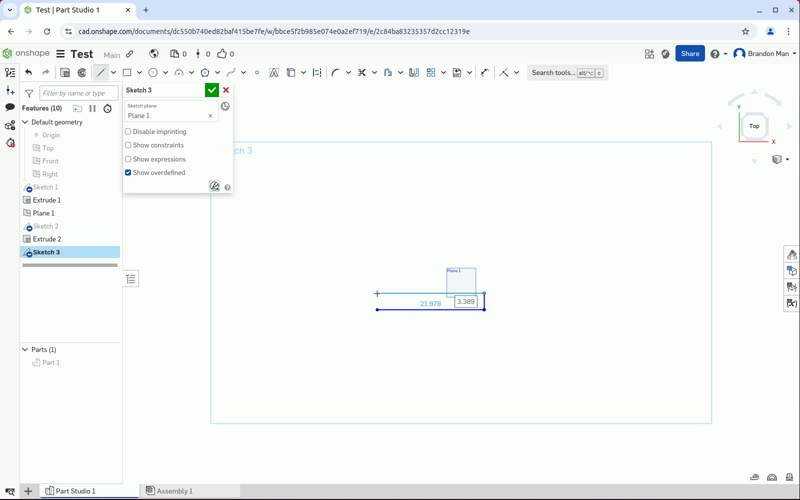
mouse_move(407, 293)
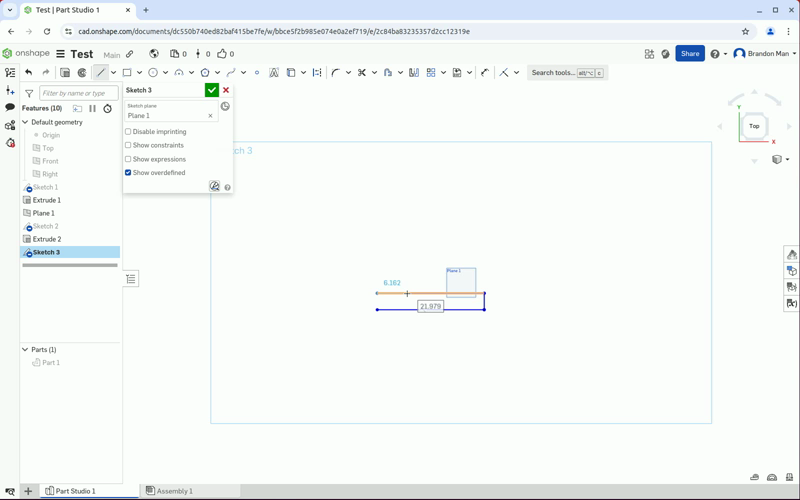
key_down(shift)
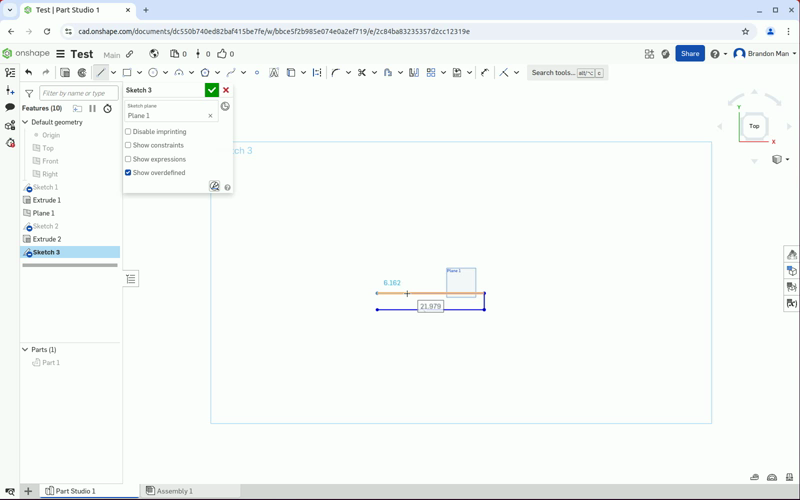
mouse_move(377, 309)
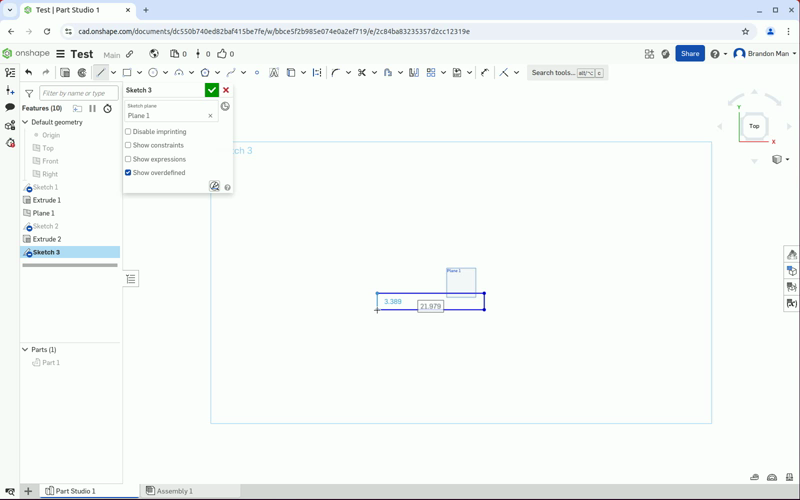
key_up(shift)
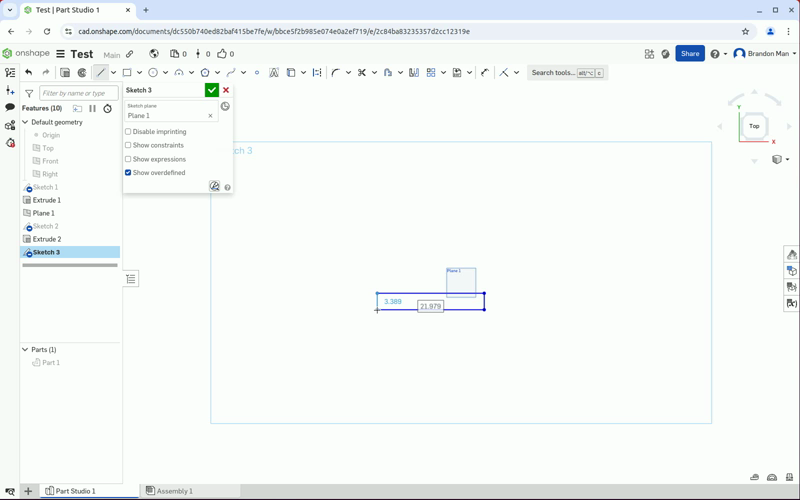
click(377, 309)
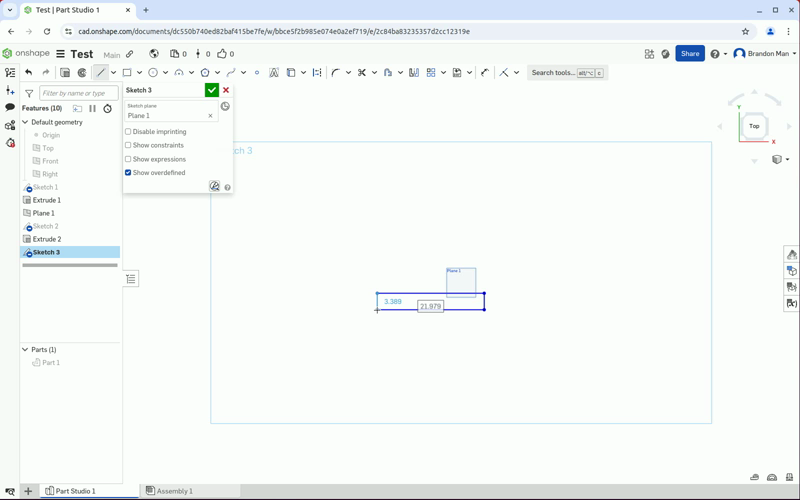
key(esc)
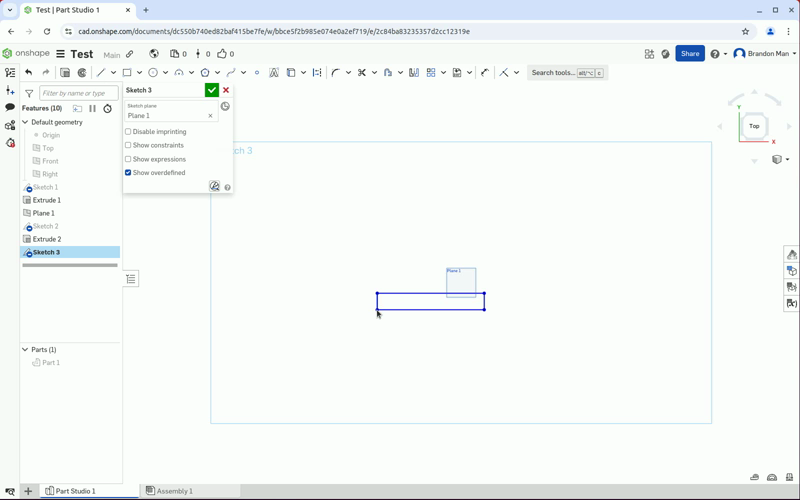
mouse_move(436, 308)
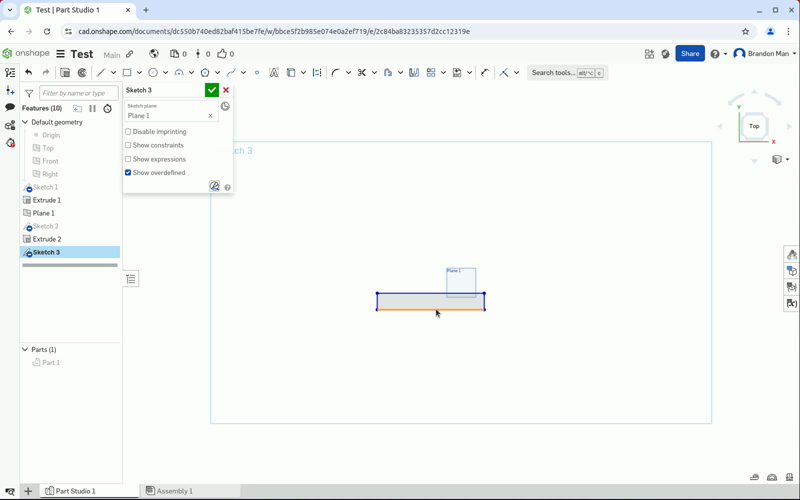
scroll(6)
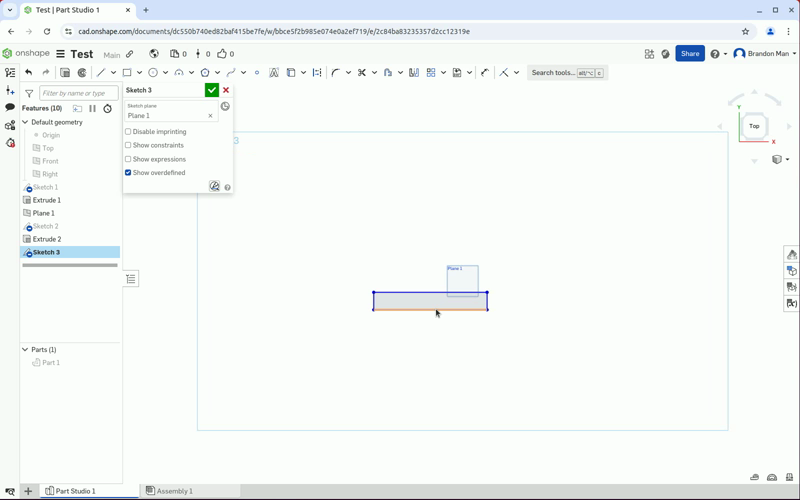
scroll(6)
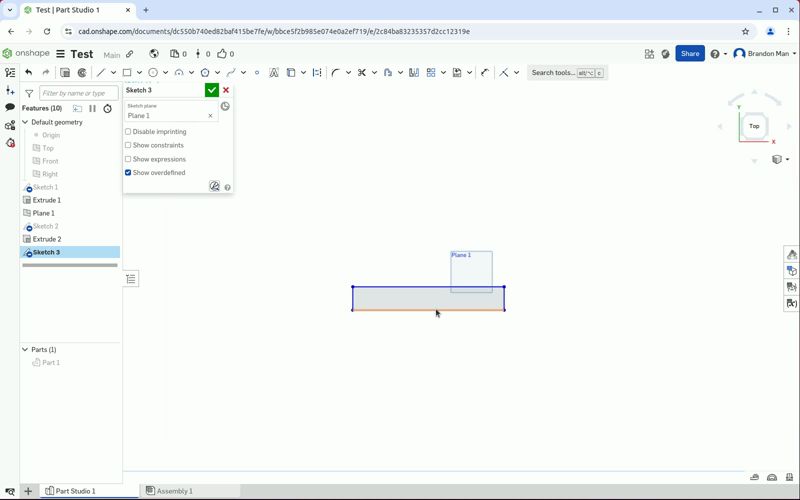
scroll(6)
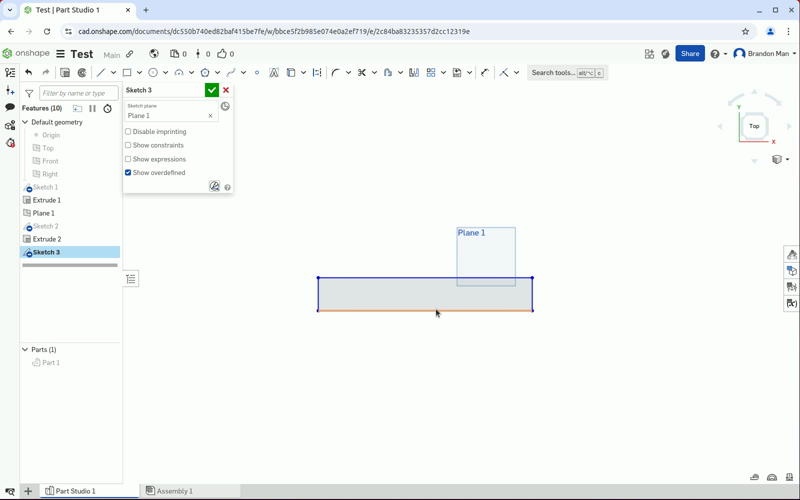
scroll(6)
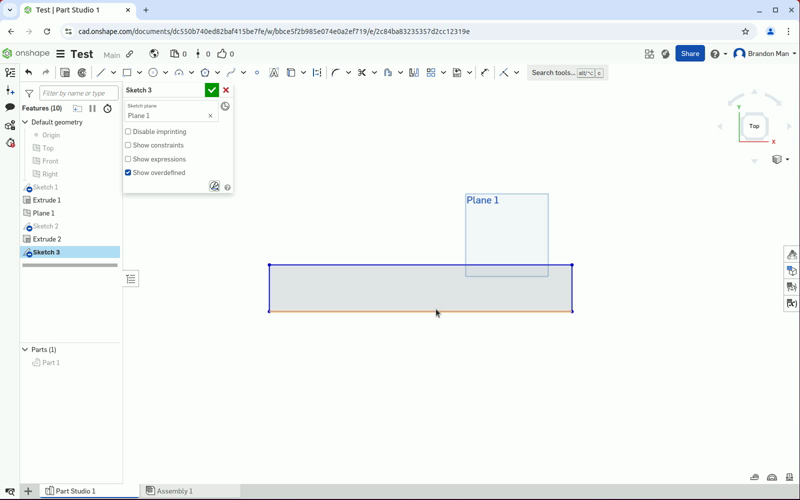
scroll(6)
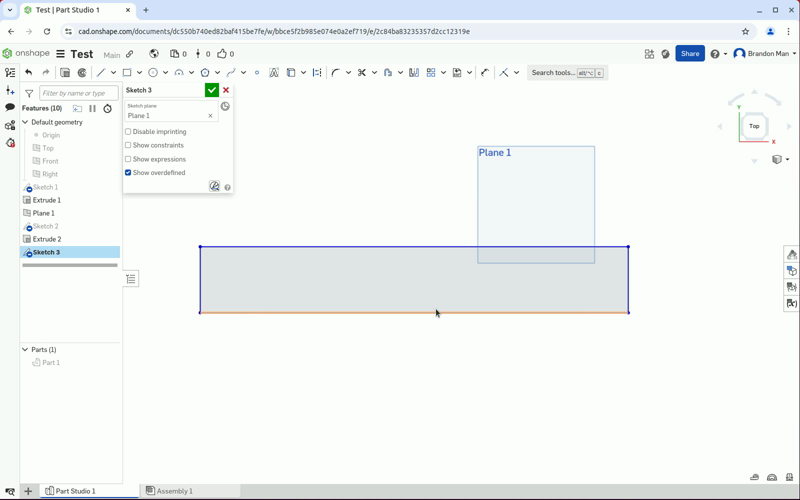
scroll(6)
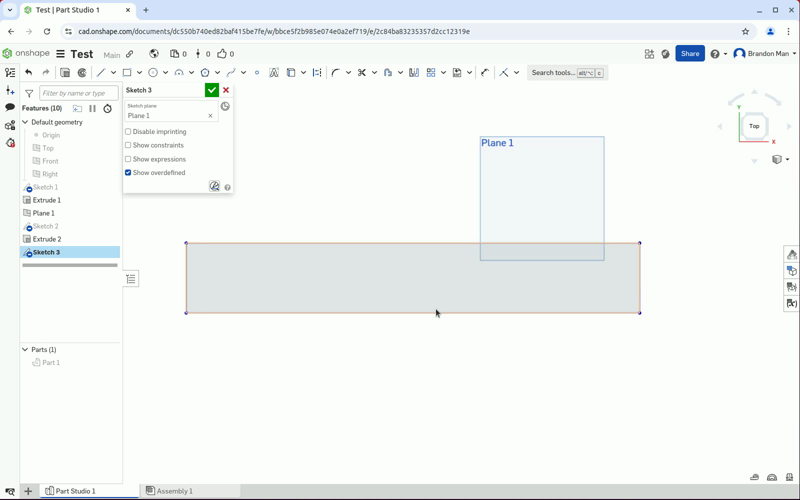
scroll(6)
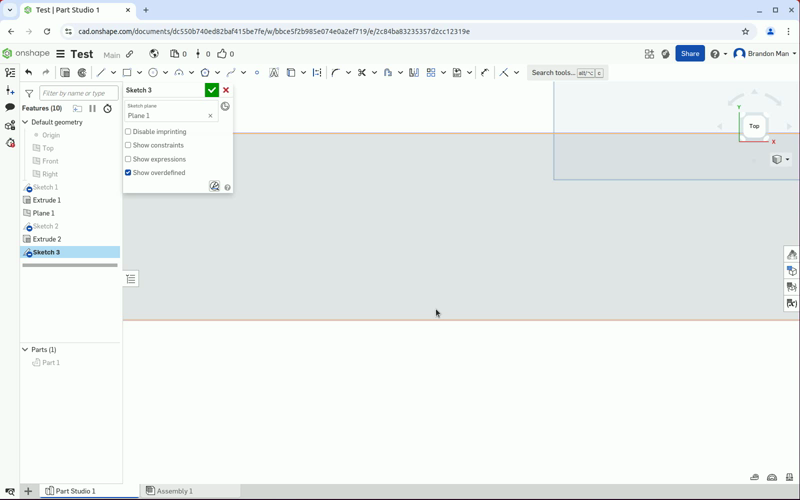
click(436, 308)
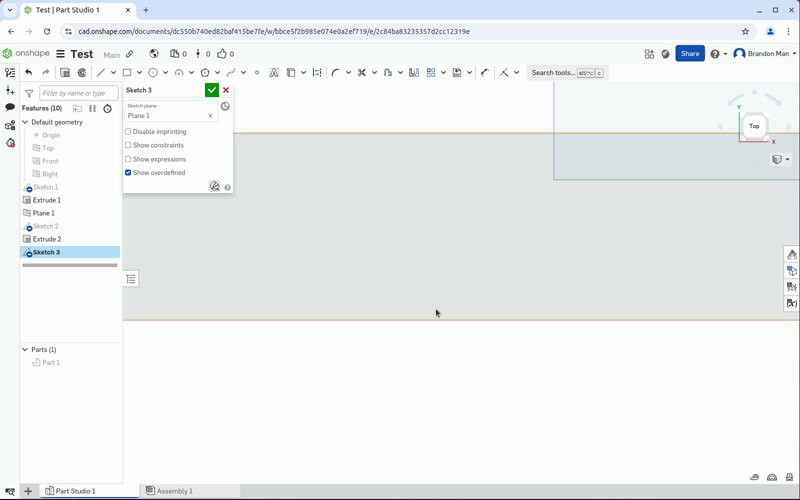
scroll(-6)
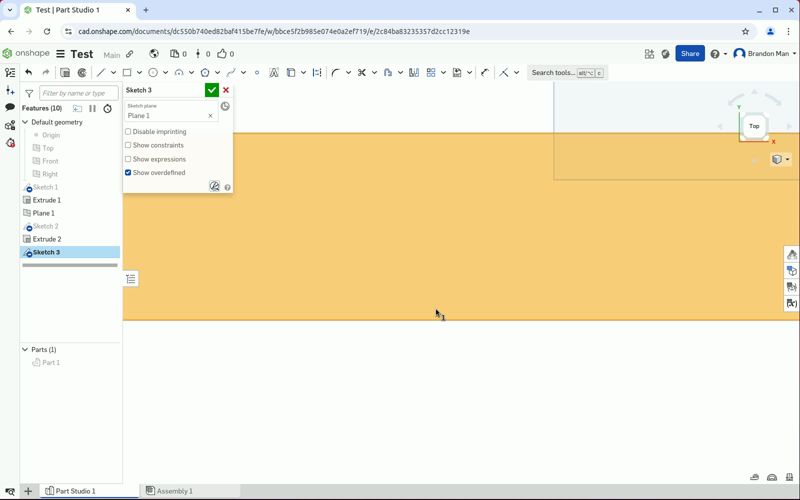
scroll(-6)
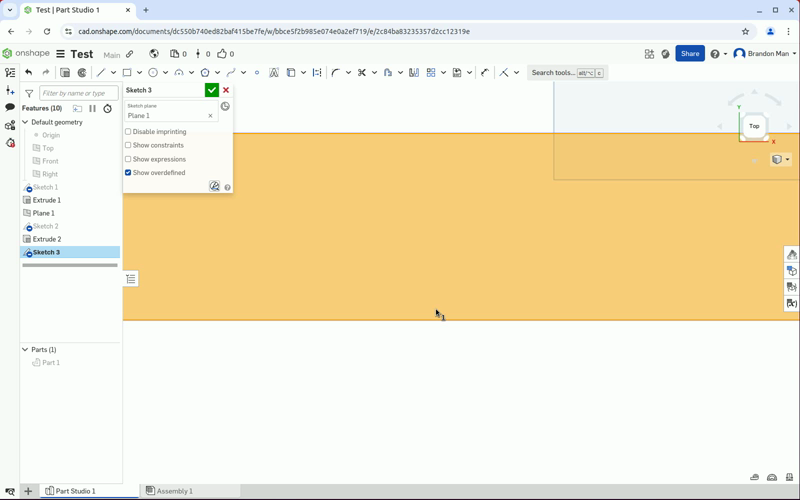
scroll(-6)
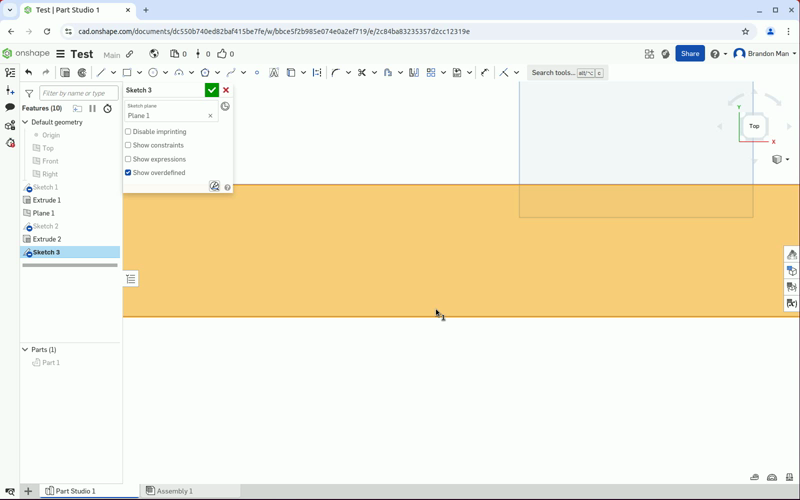
scroll(-6)
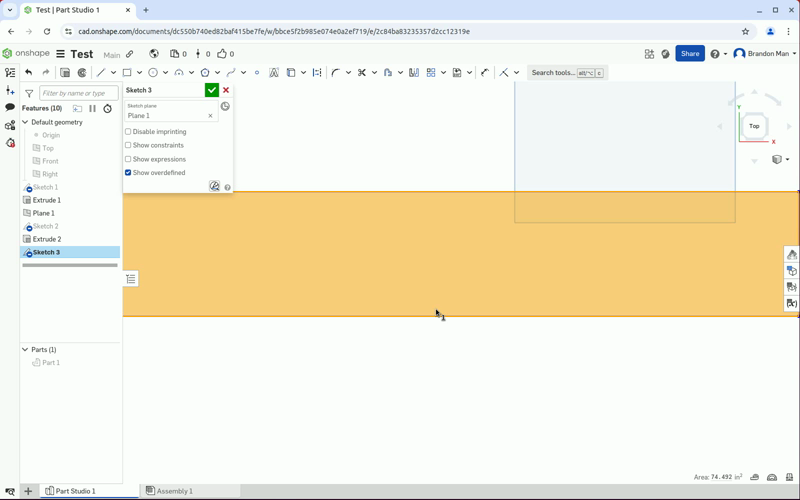
scroll(-6)
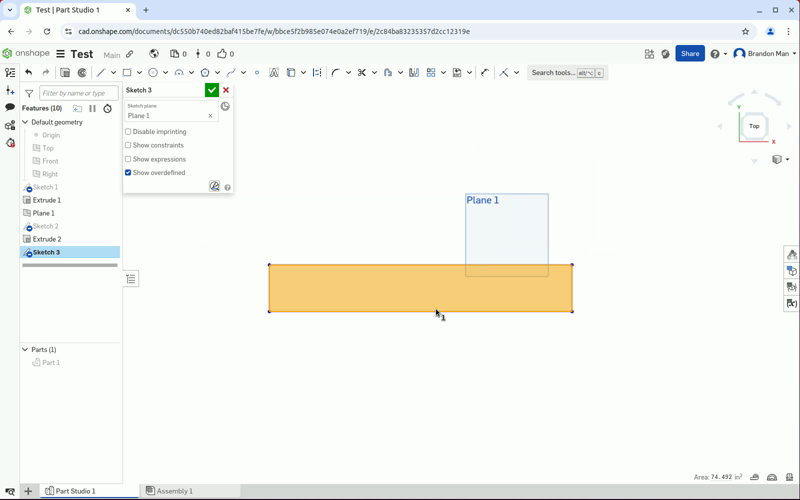
scroll(-6)
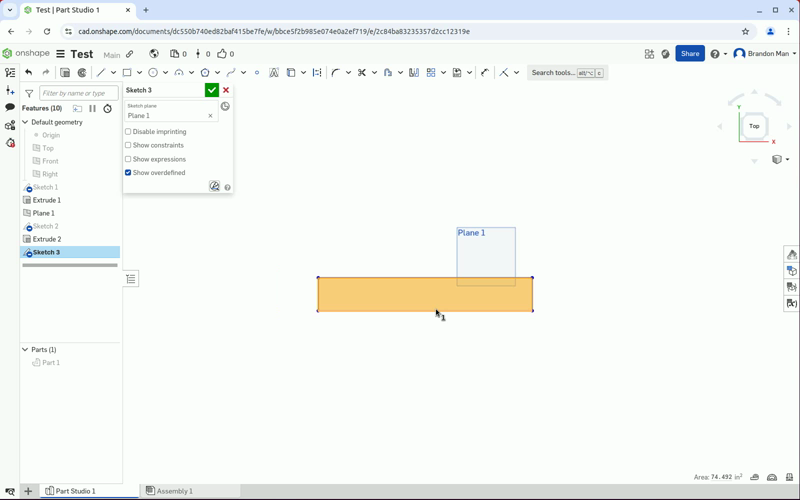
scroll(-6)
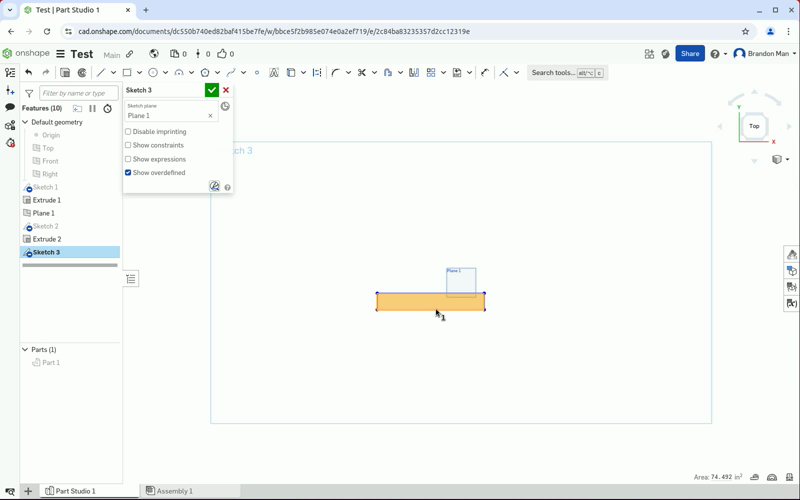
mouse_move(73, 352)
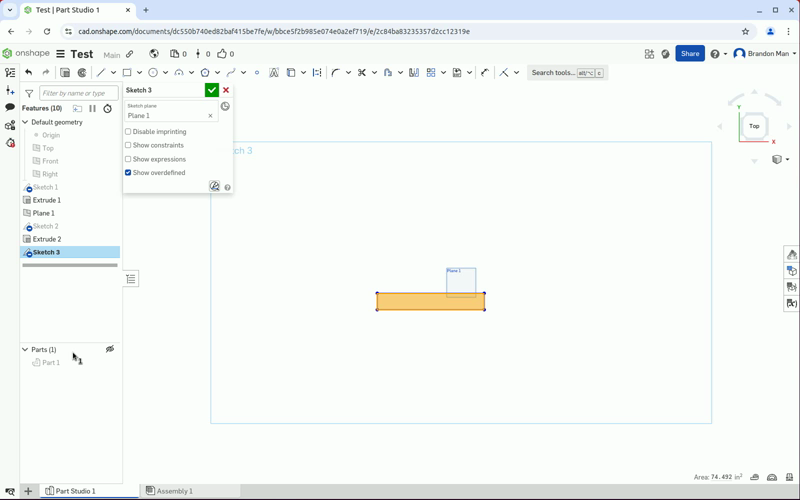
key(shift+y)
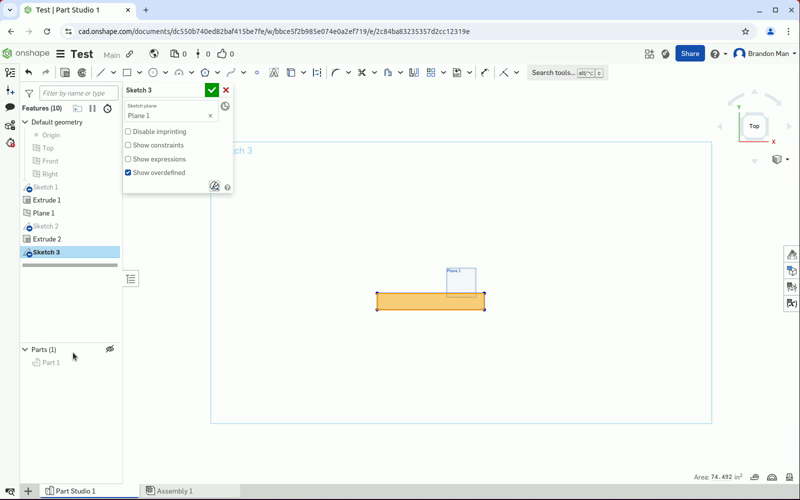
key(shift+e)
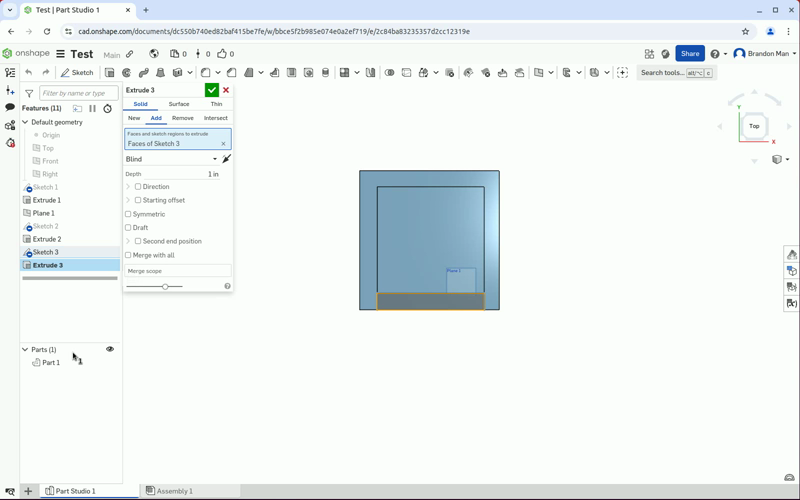
mouse_move(143, 106)
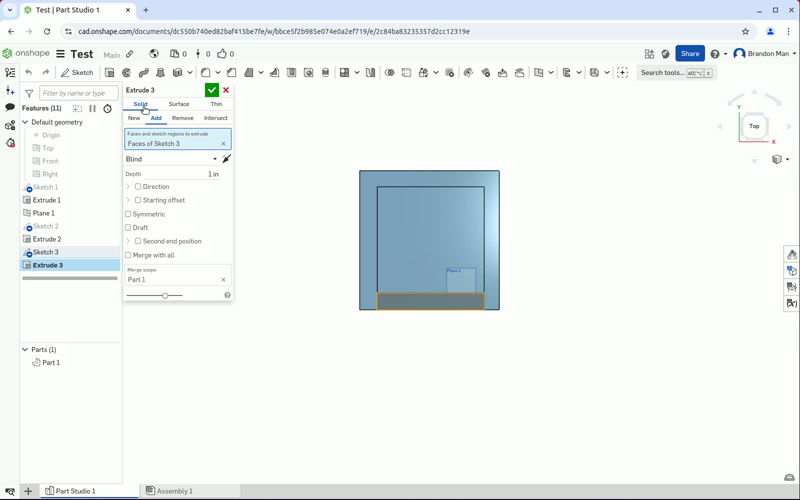
click(143, 106)
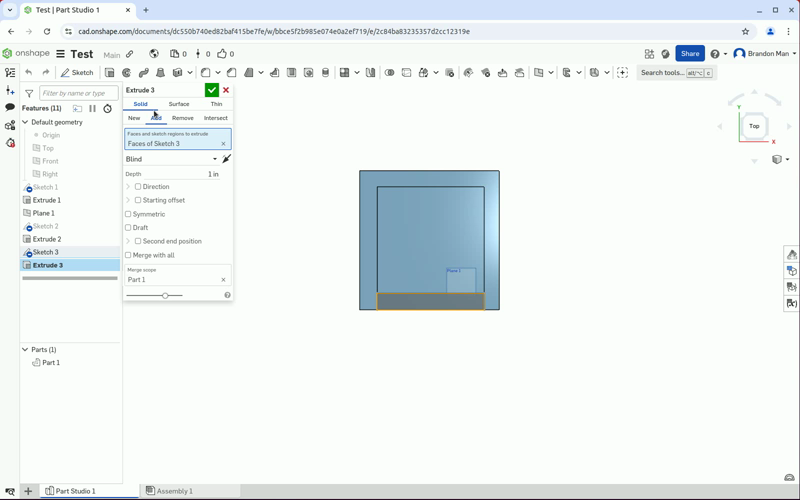
mouse_move(186, 120)
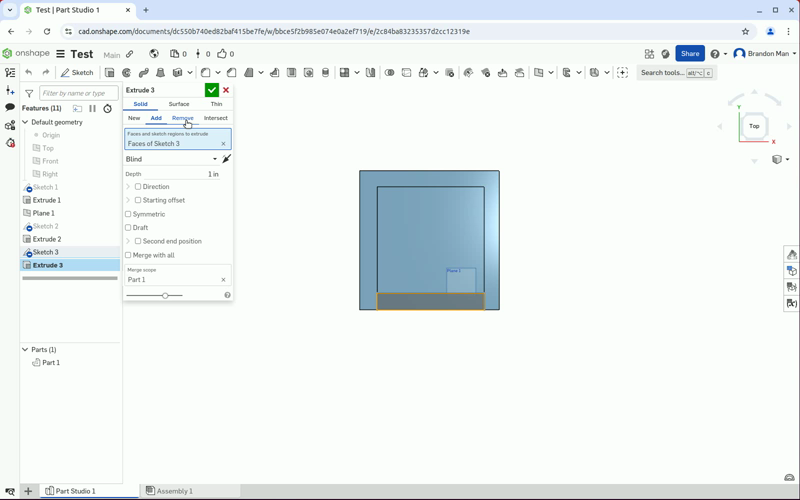
click(186, 120)
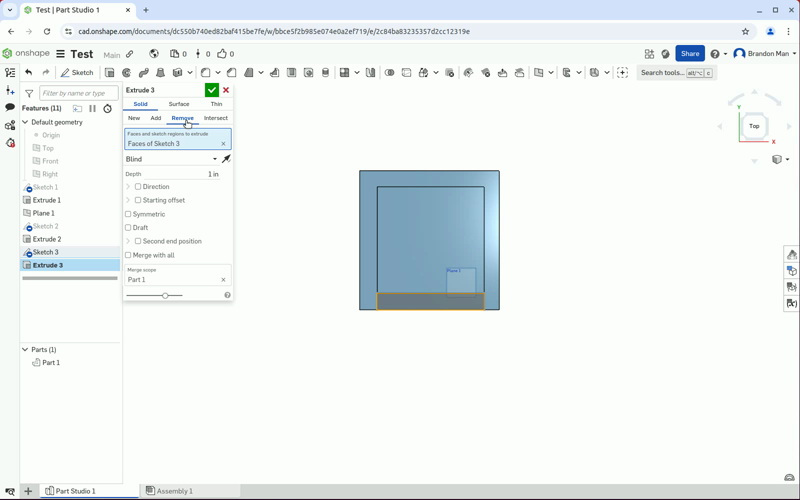
key(tab, 4)
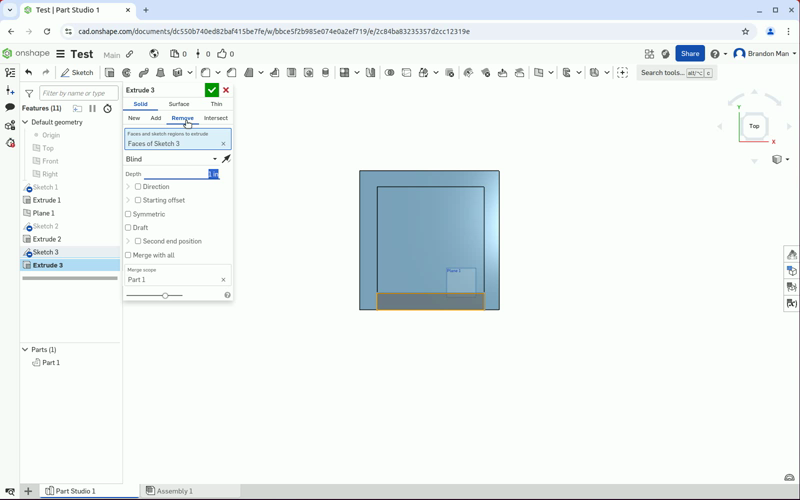
text(2.407)
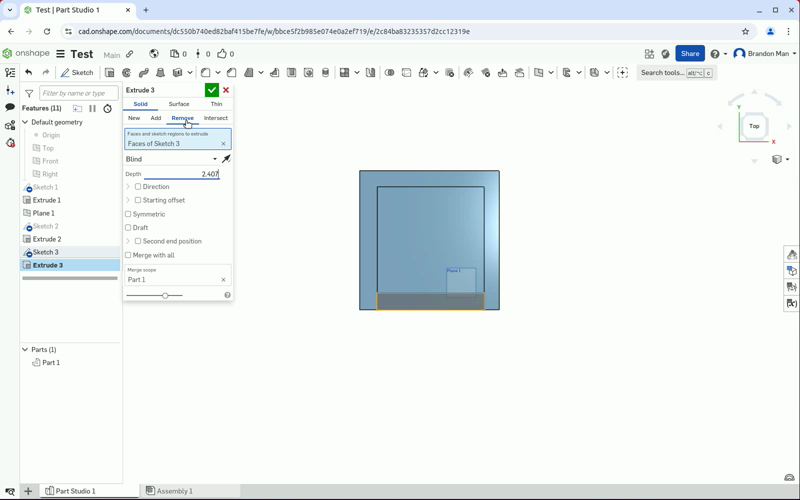
key(tab, 6)
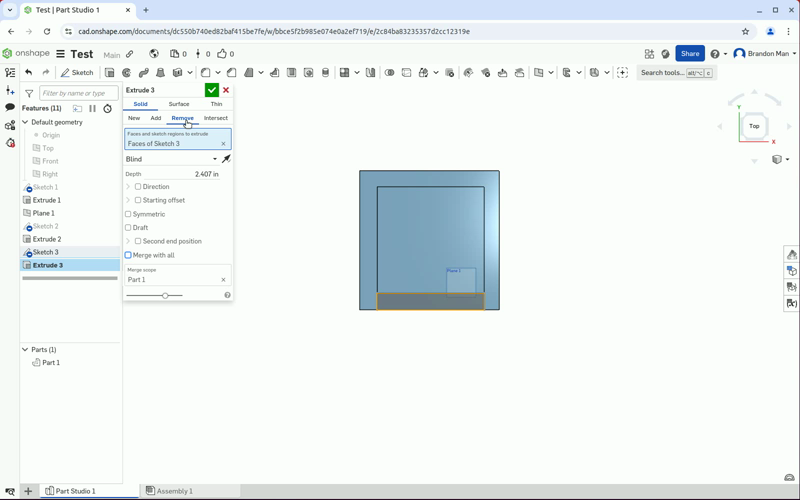
key(space)
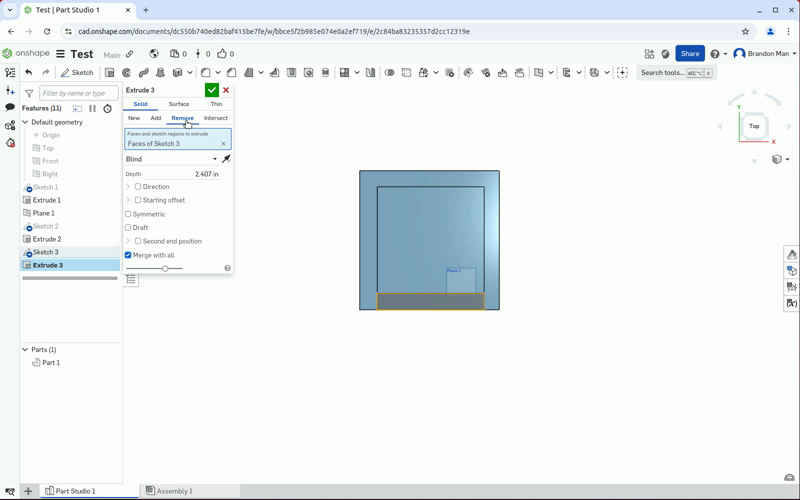
key(enter)
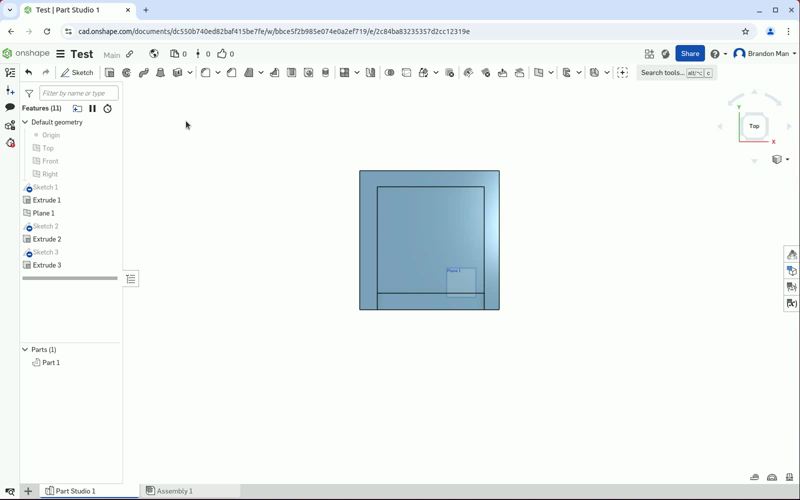
key(shift+h)
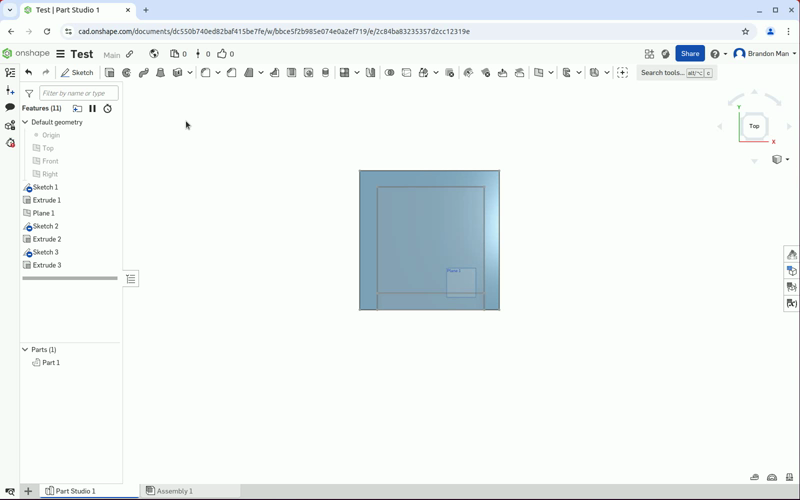
key(shift+h)
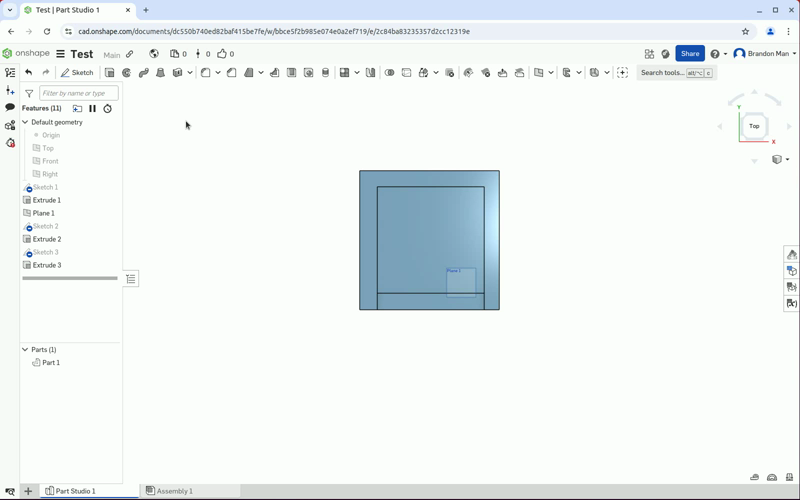
mouse_move(73, 189)
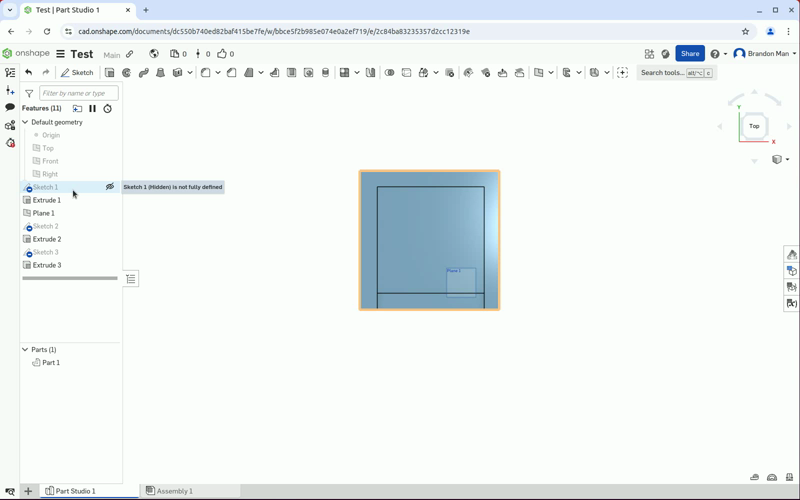
click(73, 189)
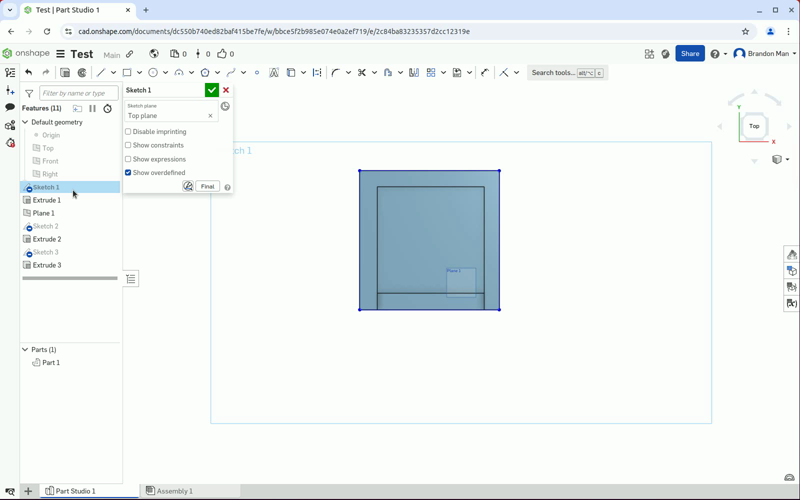
mouse_move(229, 92)
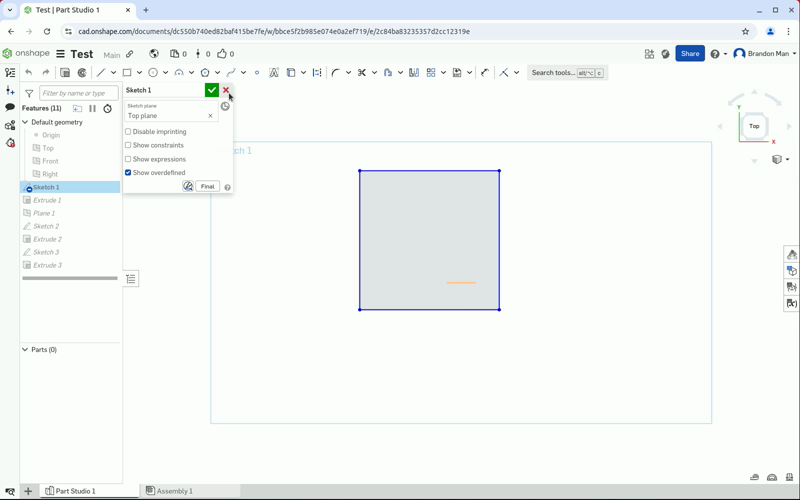
click(229, 92)
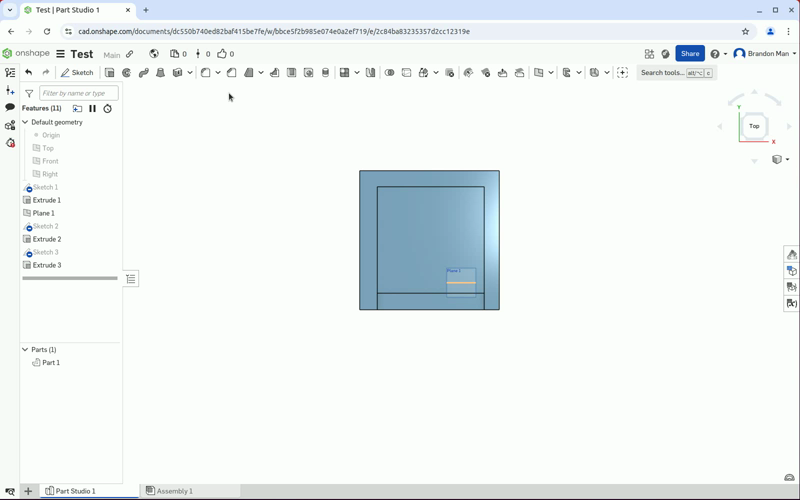
mouse_move(73, 352)
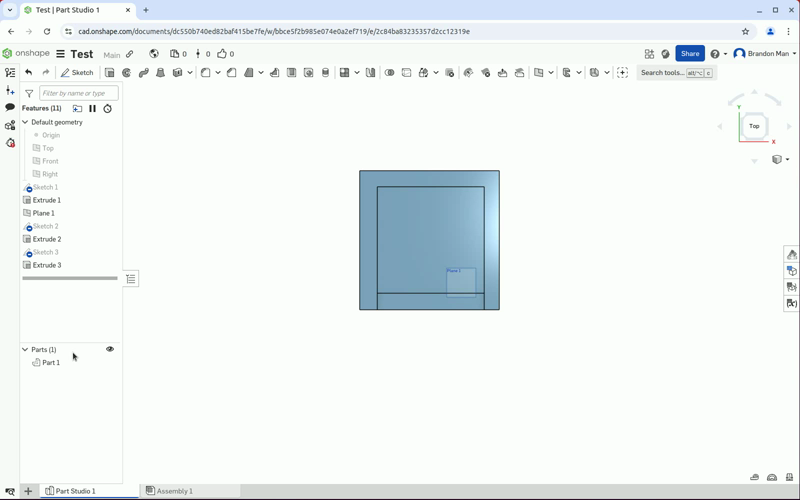
key(y)
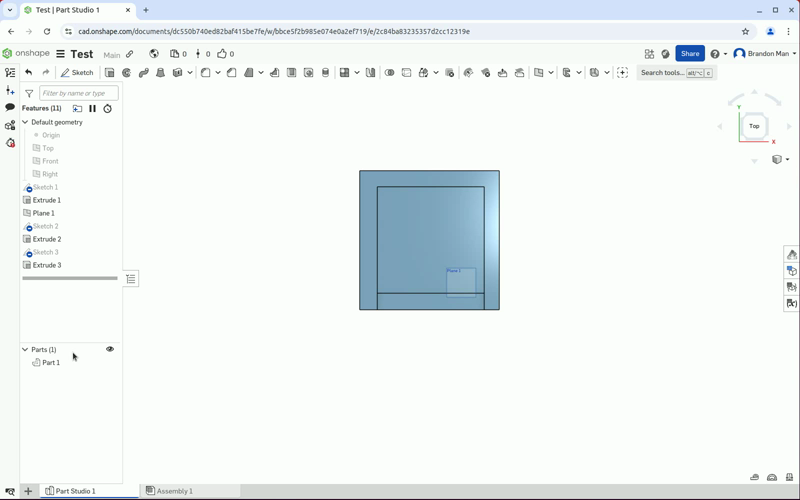
key(shift+p)
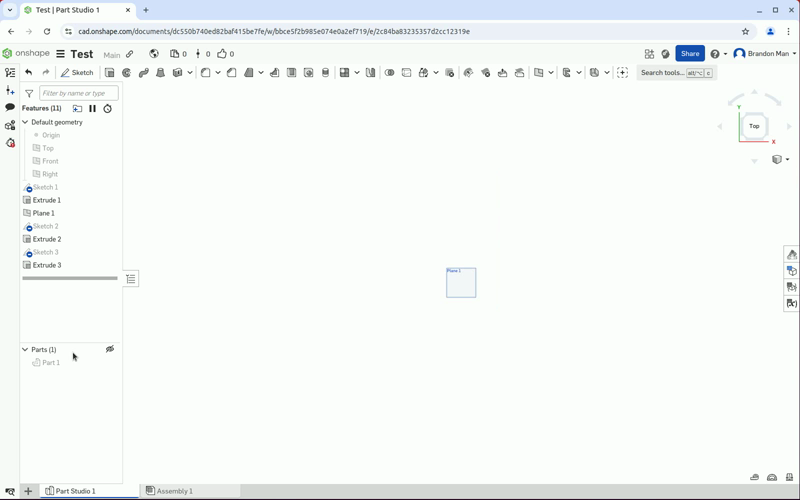
key(space)
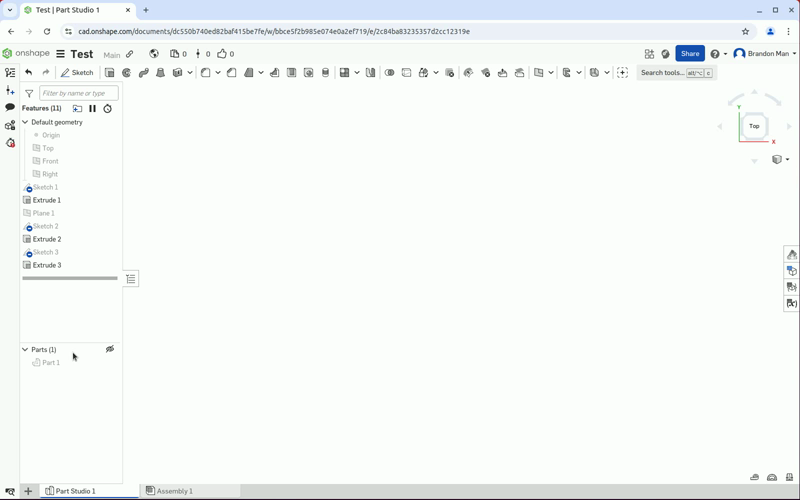
key_down(shift)
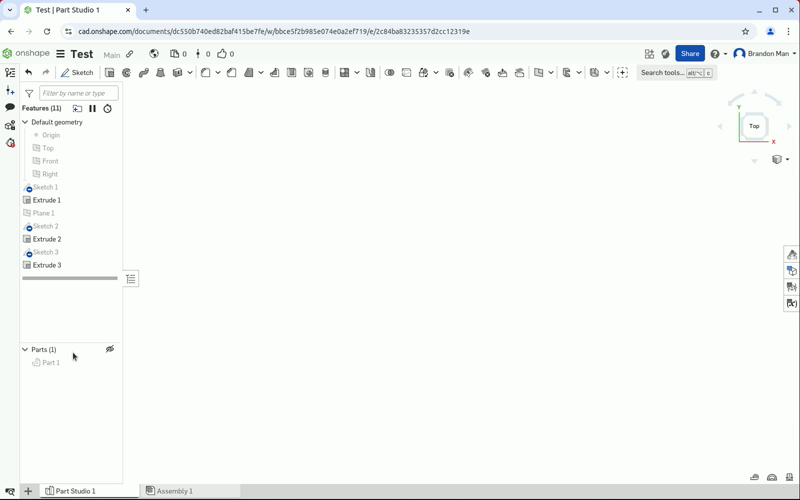
key(up)
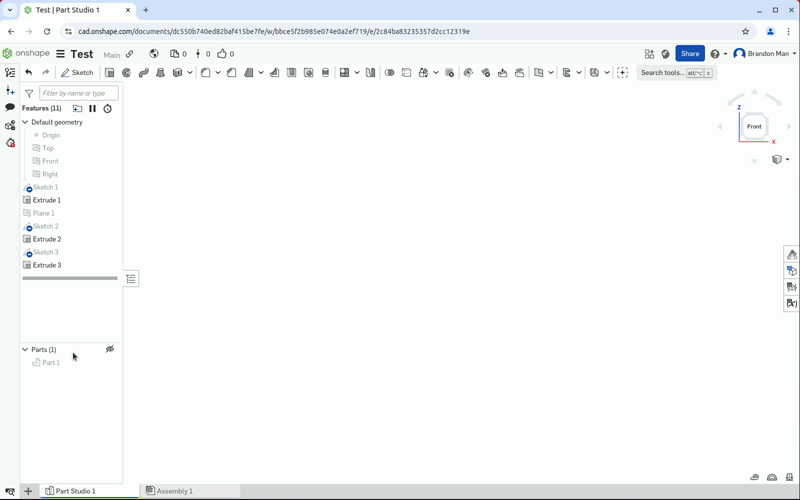
key_up(shift)
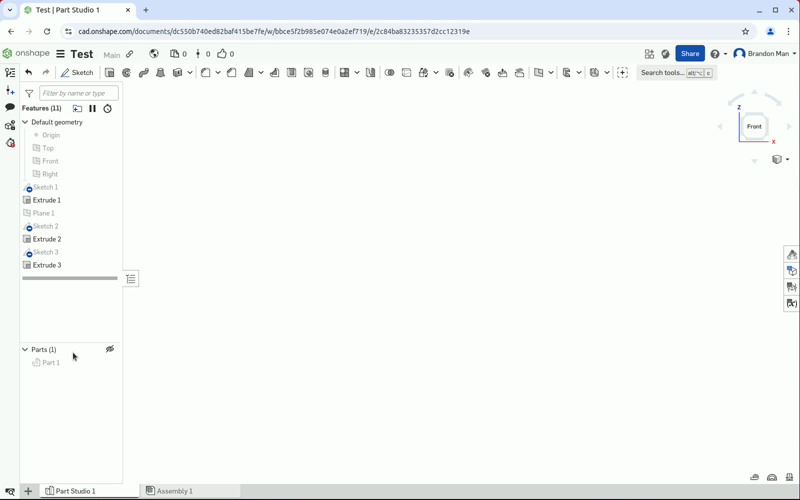
mouse_move(73, 352)
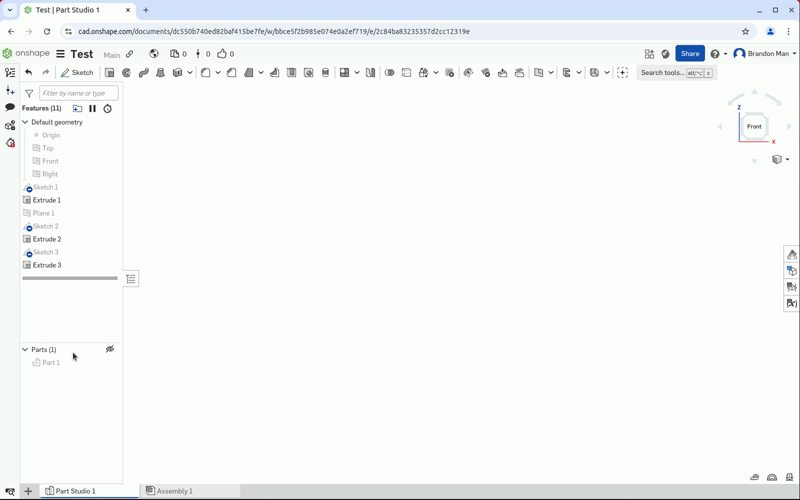
key(shift+y)
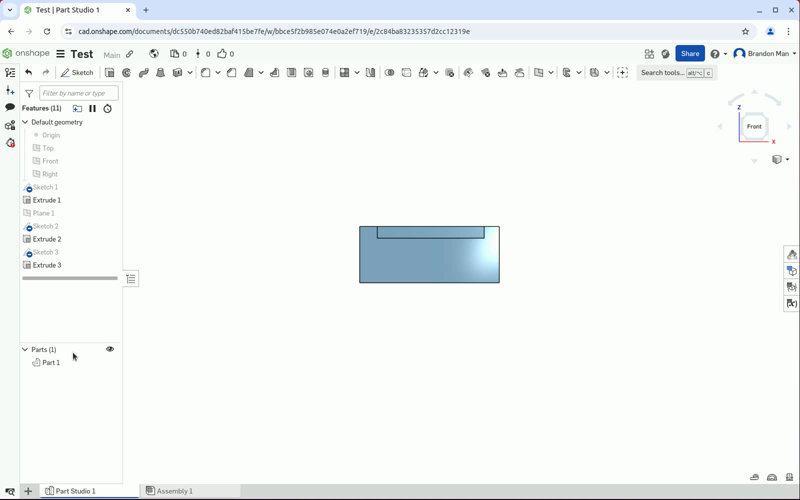
mouse_move(541, 75)
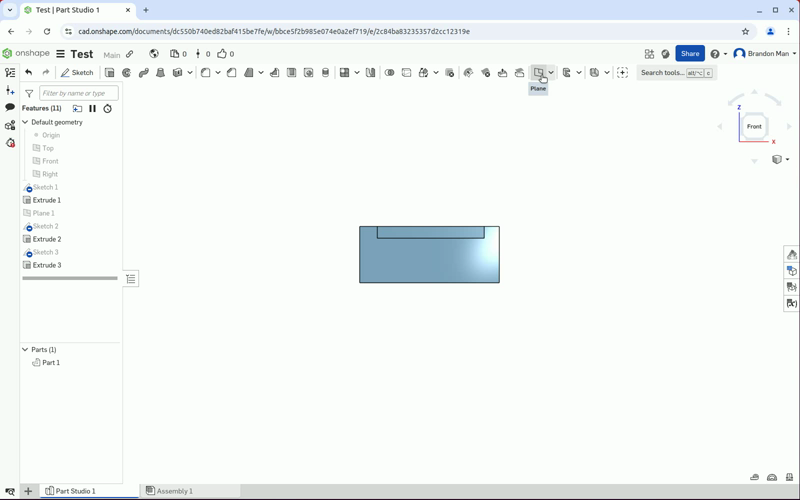
click(541, 75)
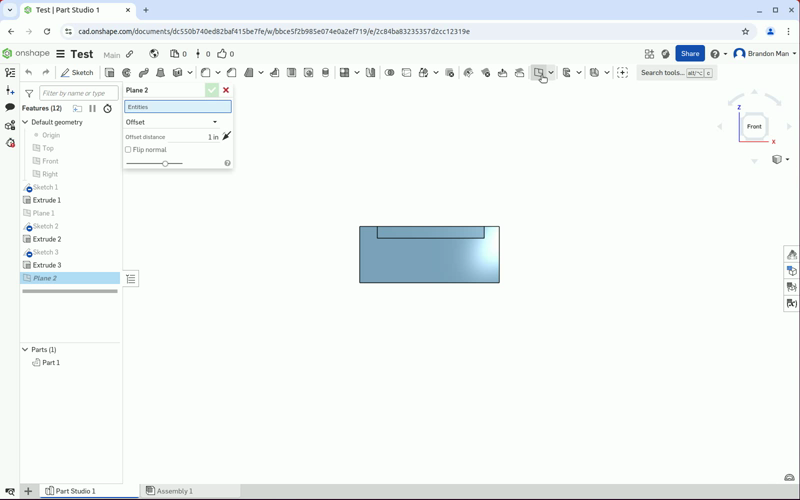
mouse_move(73, 163)
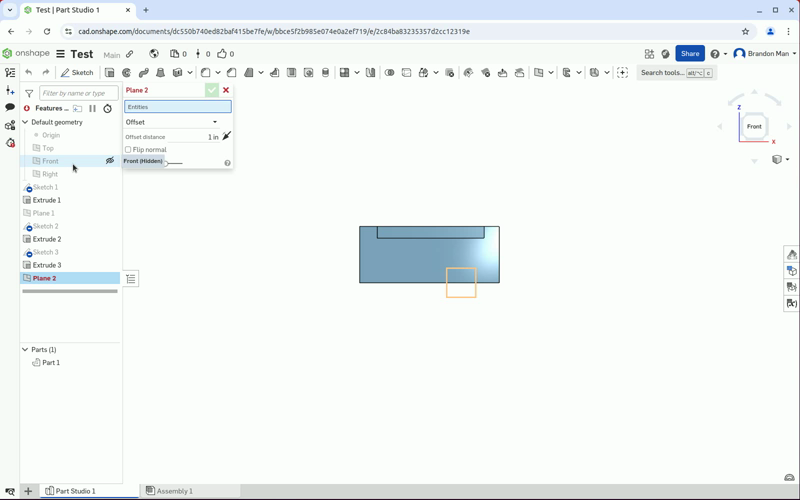
click(73, 163)
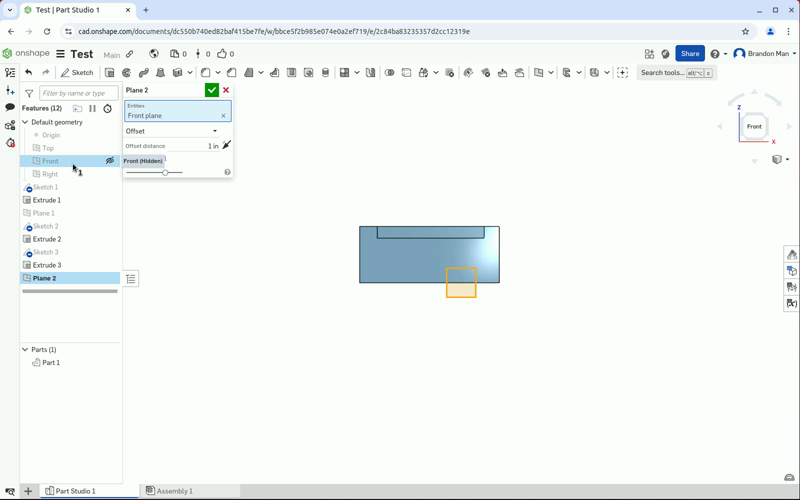
key(tab, 2)
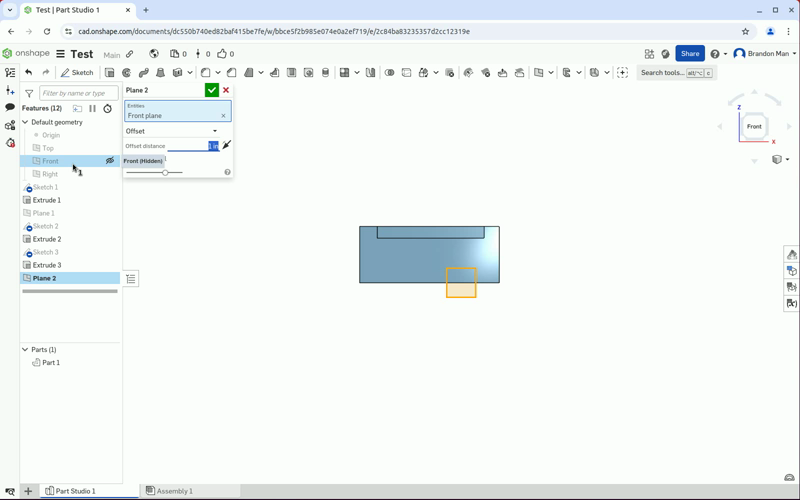
text(5.546)
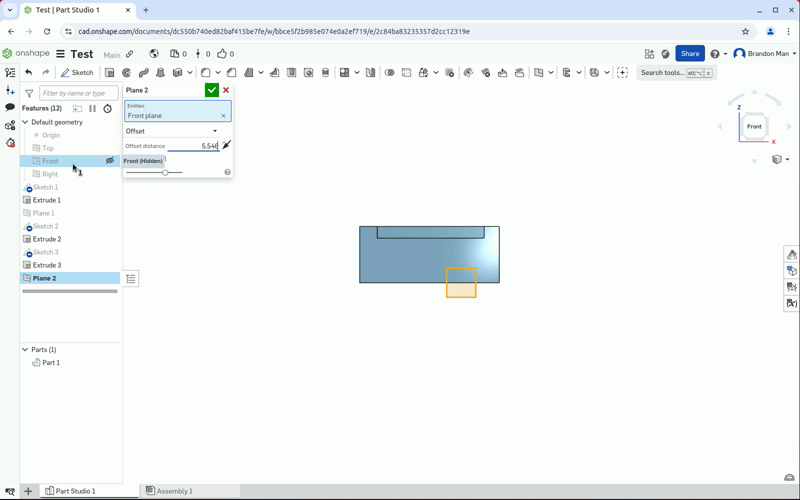
key(enter, 2)
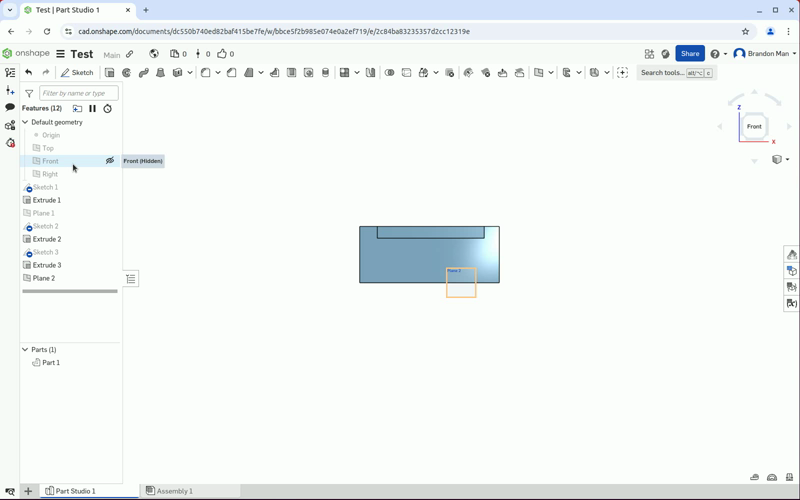
key(shift+s)
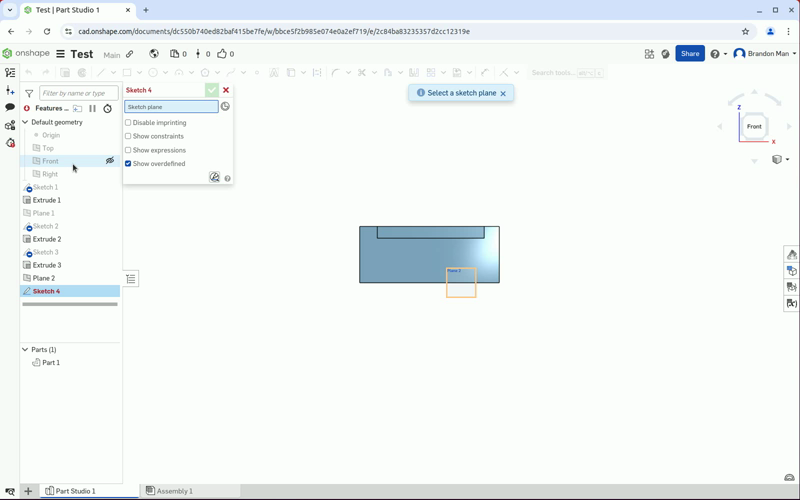
mouse_move(73, 280)
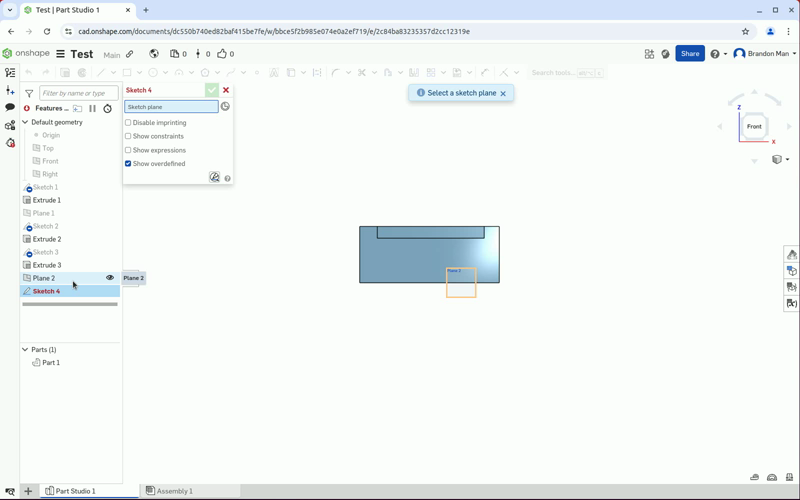
click(73, 280)
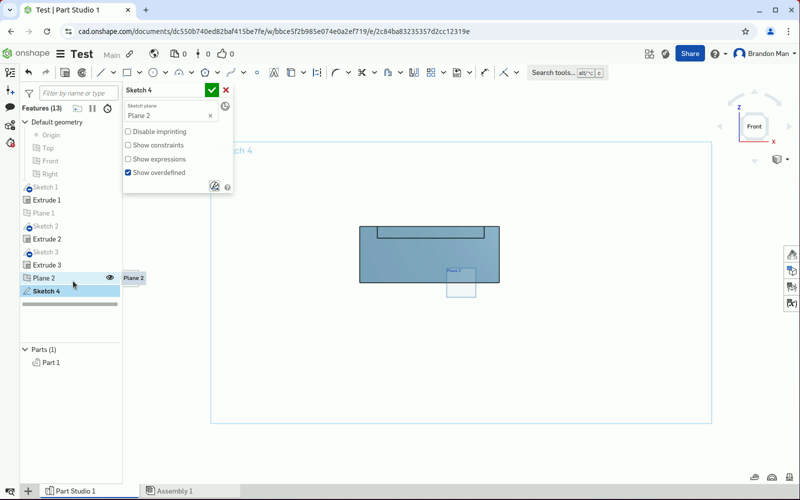
mouse_move(73, 352)
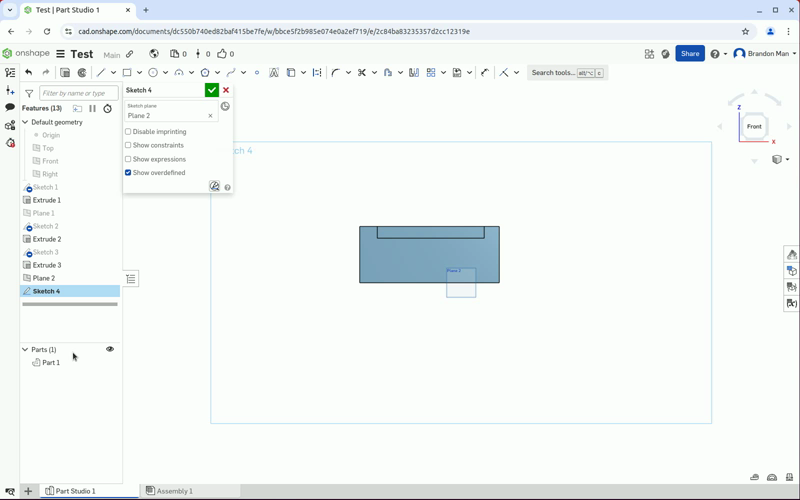
key(y)
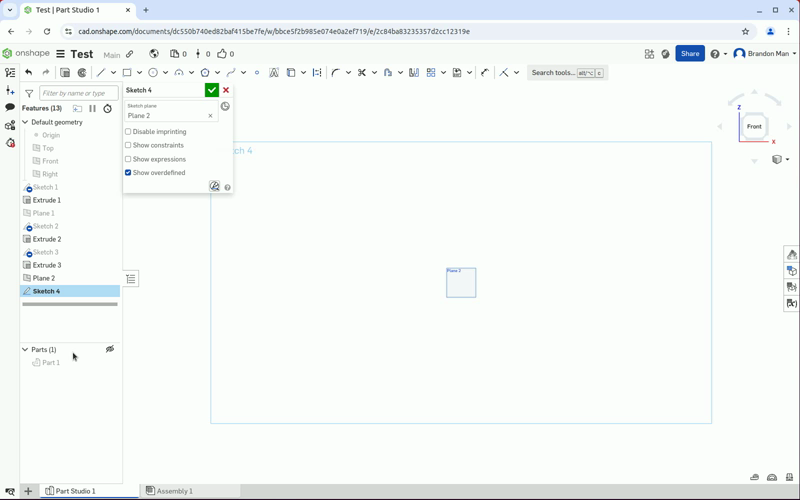
key(l)
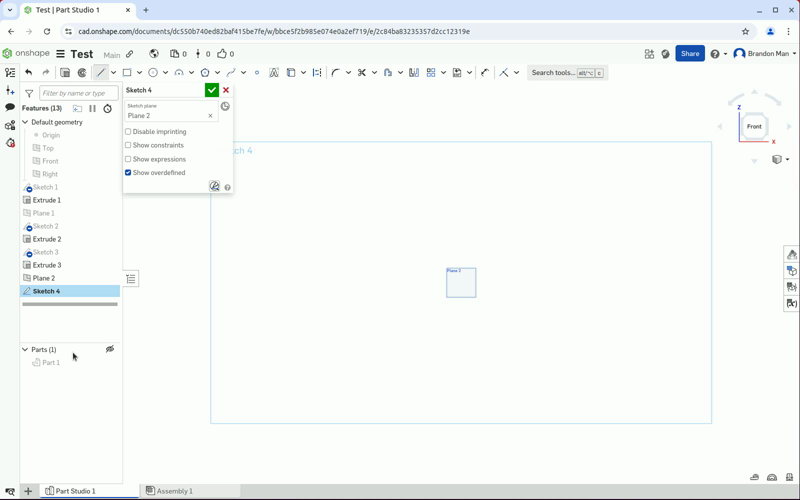
key_down(shift)
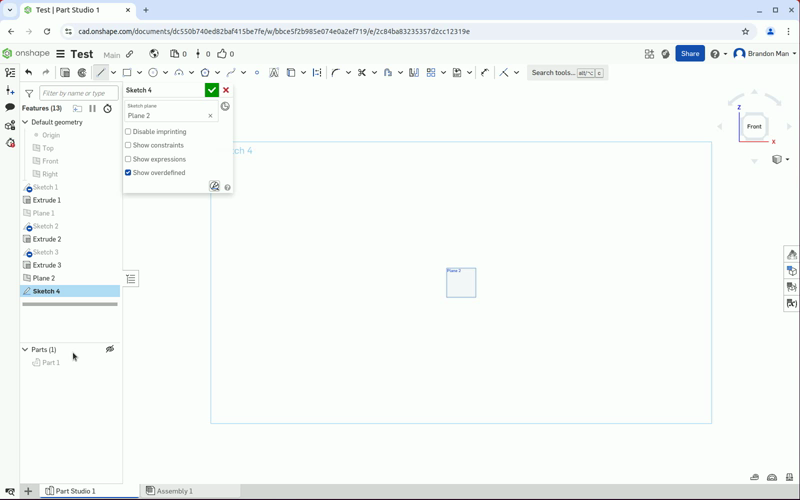
mouse_move(372, 238)
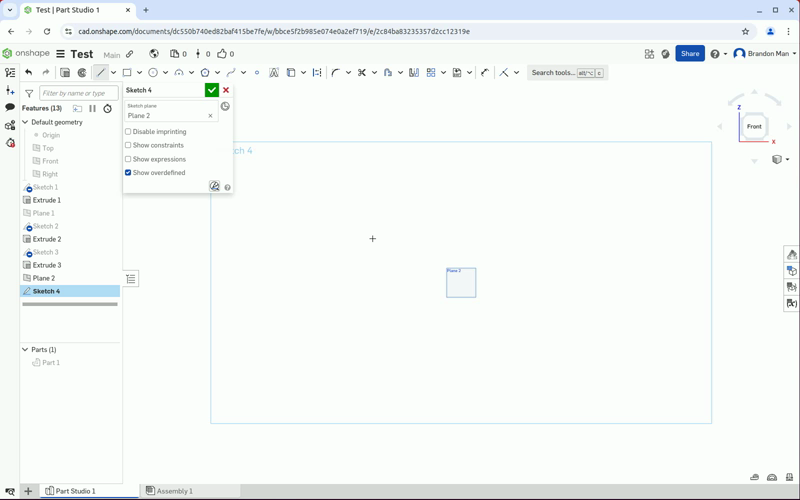
click(372, 238)
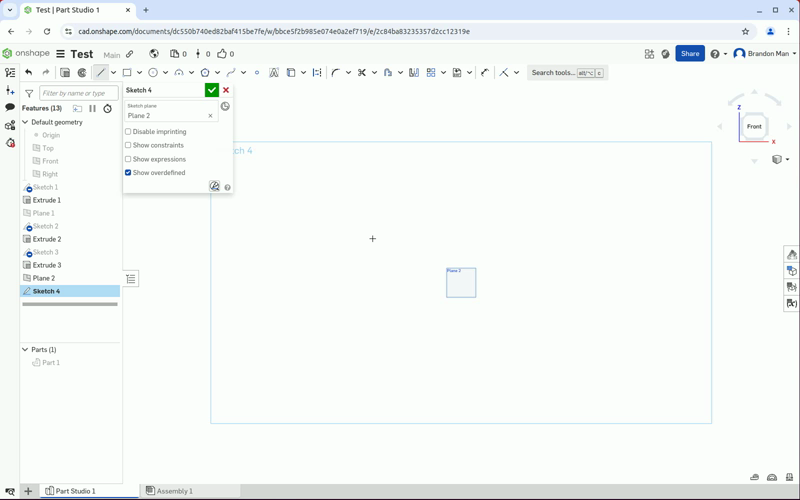
key_up(shift)
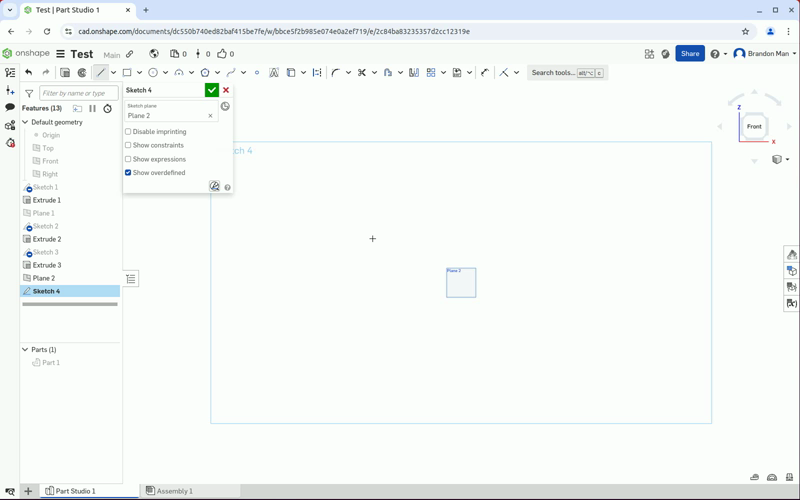
key_down(shift)
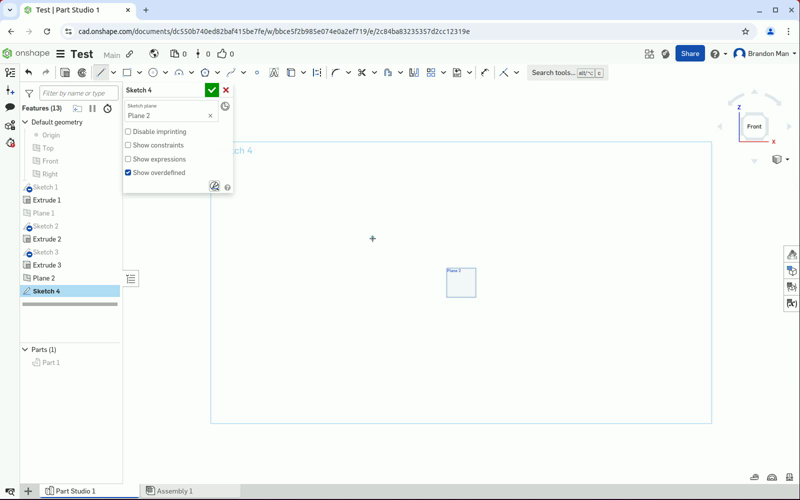
mouse_move(402, 238)
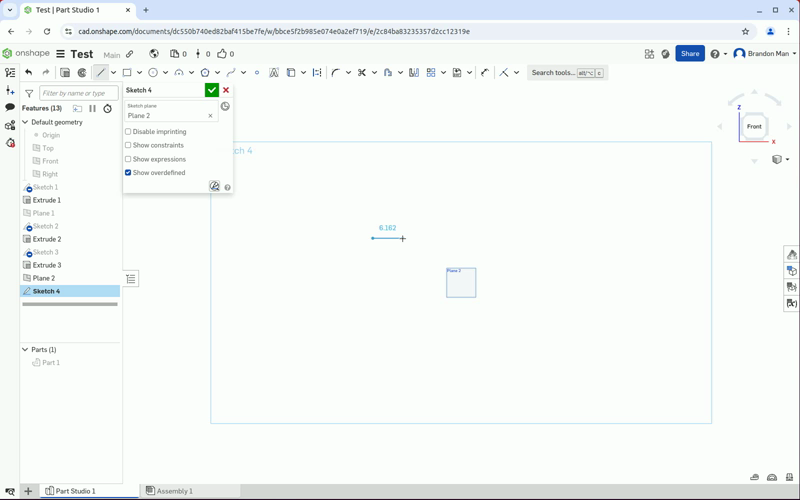
mouse_move(377, 238)
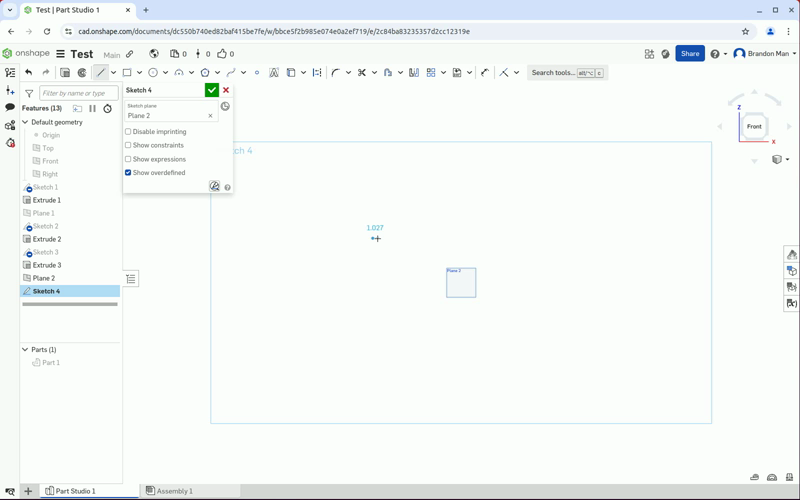
scroll(6)
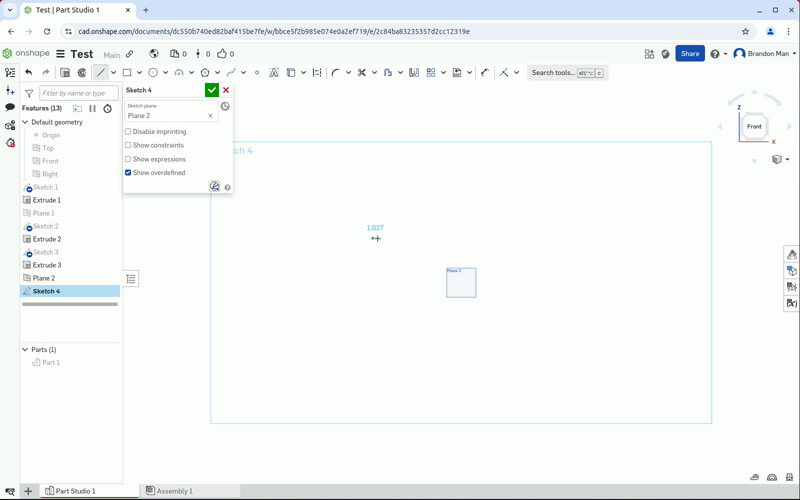
scroll(6)
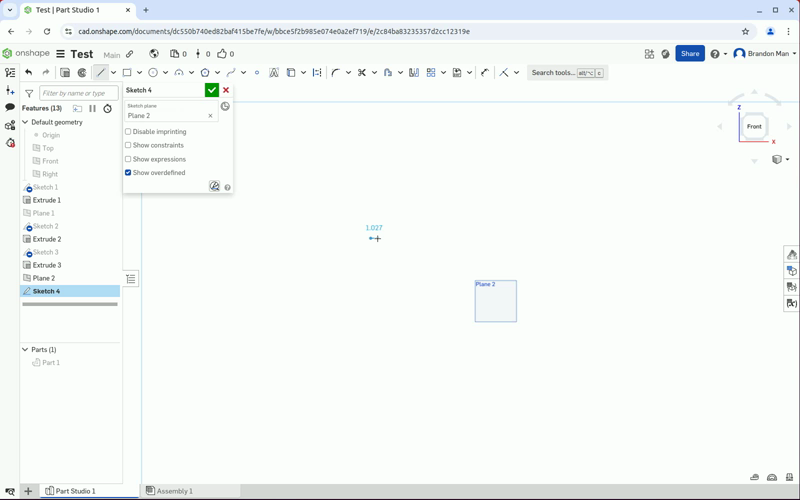
scroll(6)
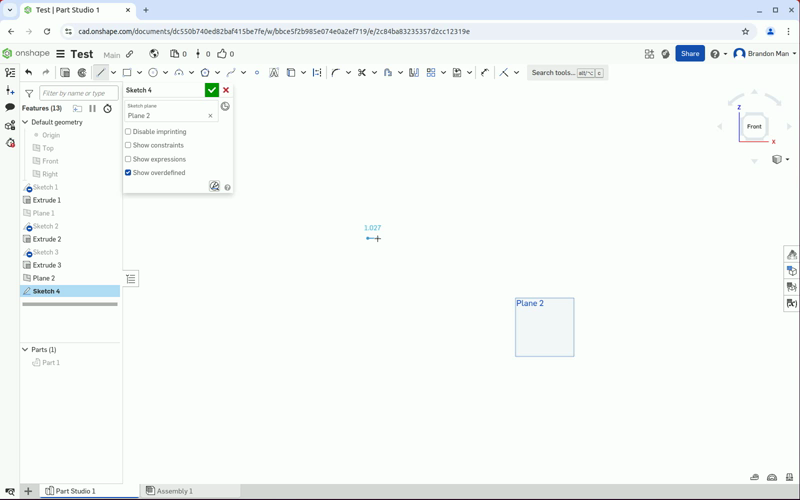
scroll(6)
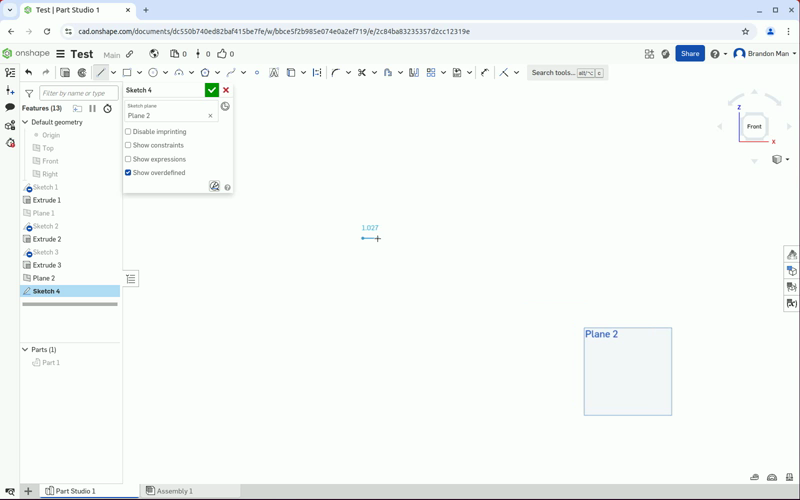
scroll(6)
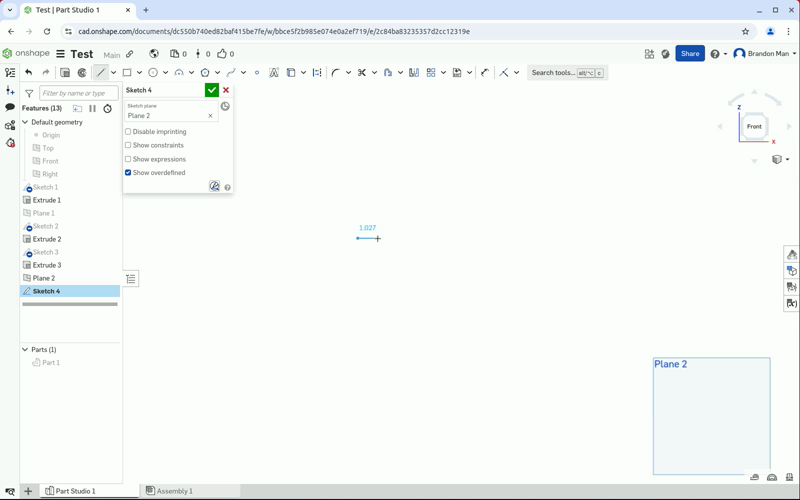
scroll(6)
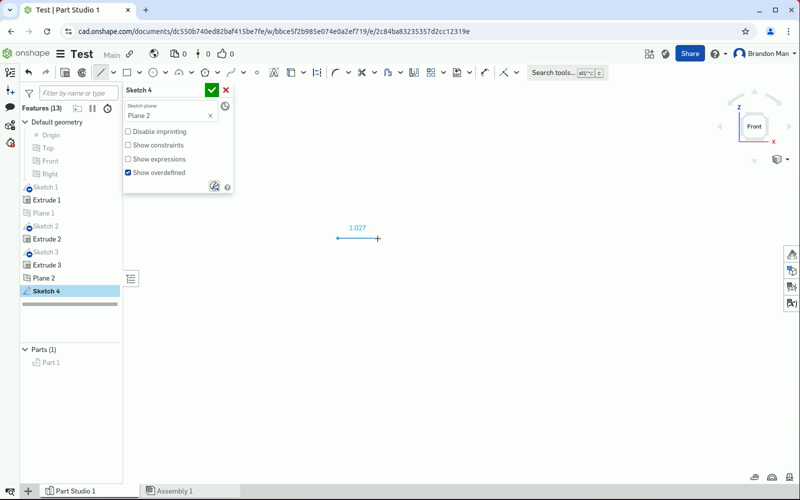
scroll(6)
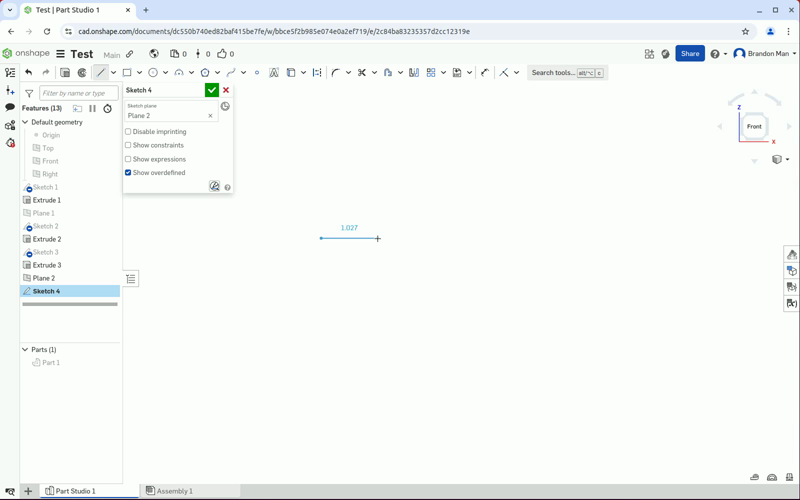
click(377, 238)
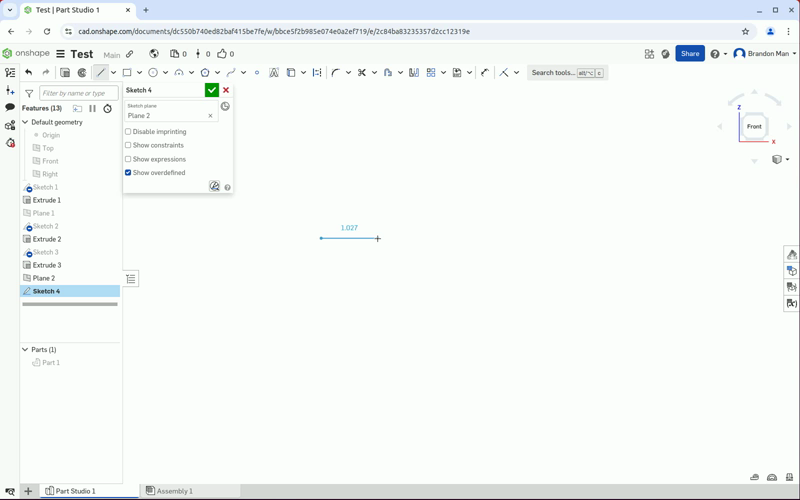
scroll(-6)
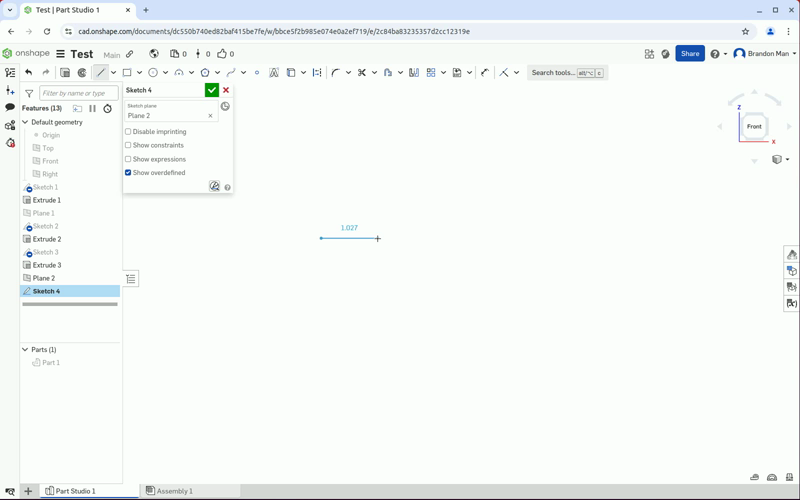
scroll(-6)
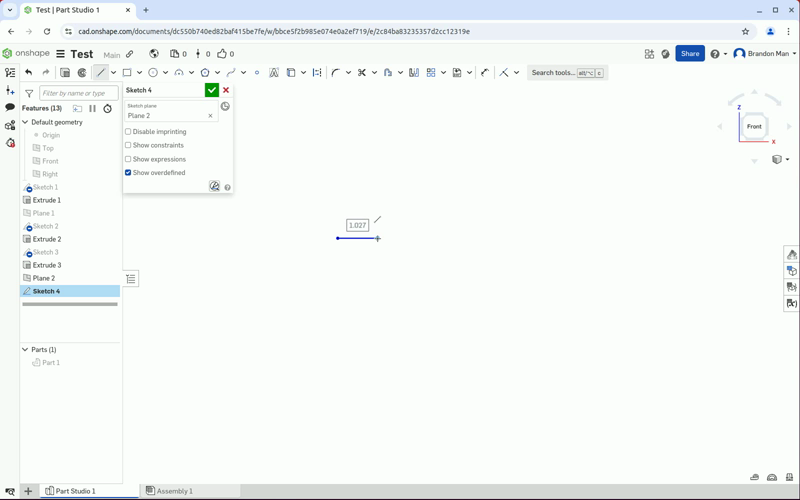
scroll(-6)
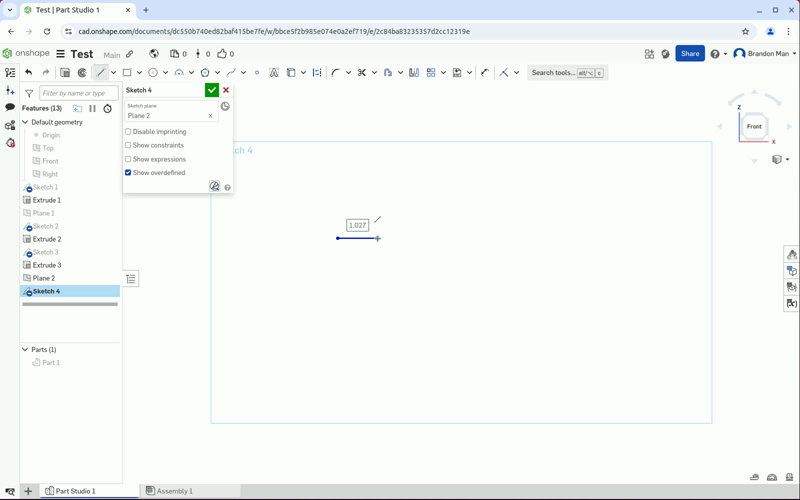
scroll(-6)
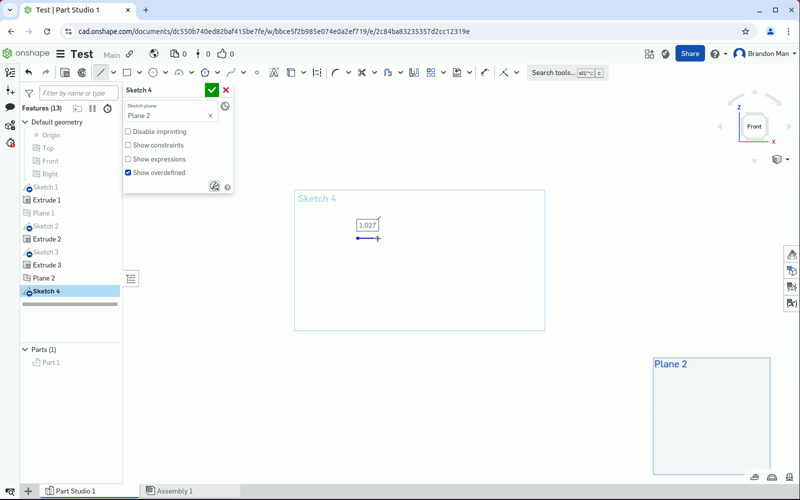
scroll(-6)
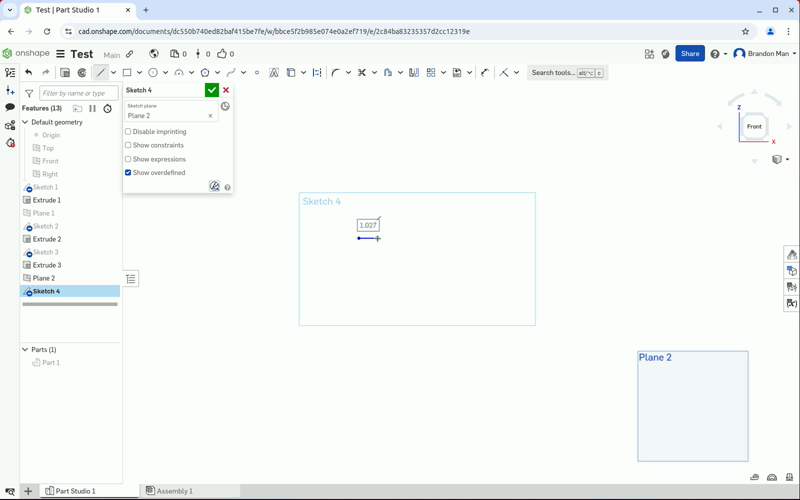
scroll(-6)
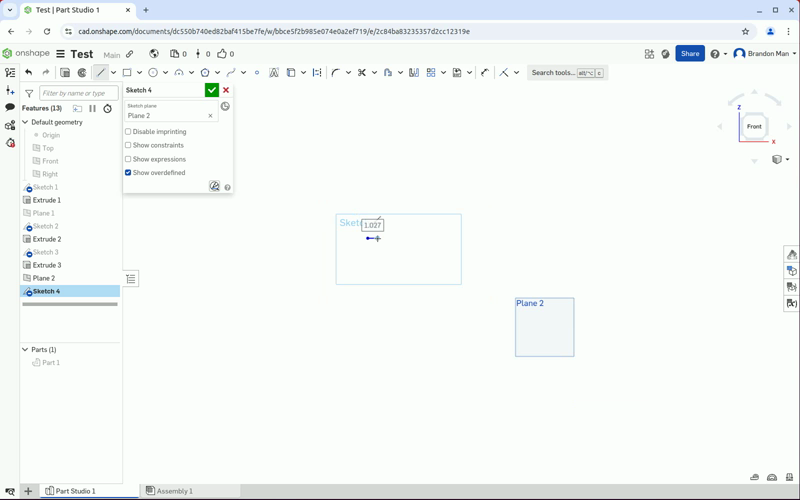
scroll(-6)
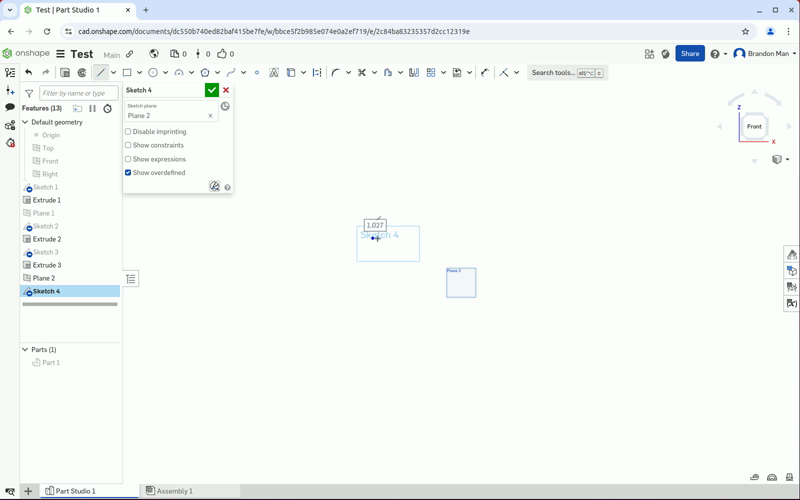
key_up(shift)
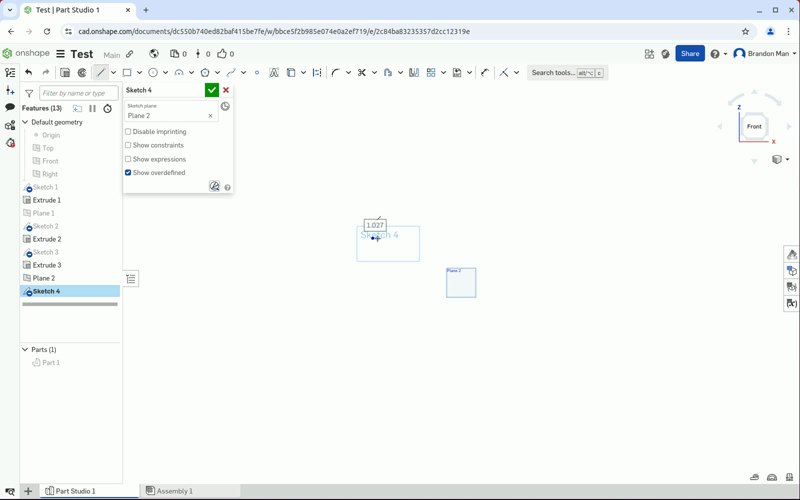
key_down(shift)
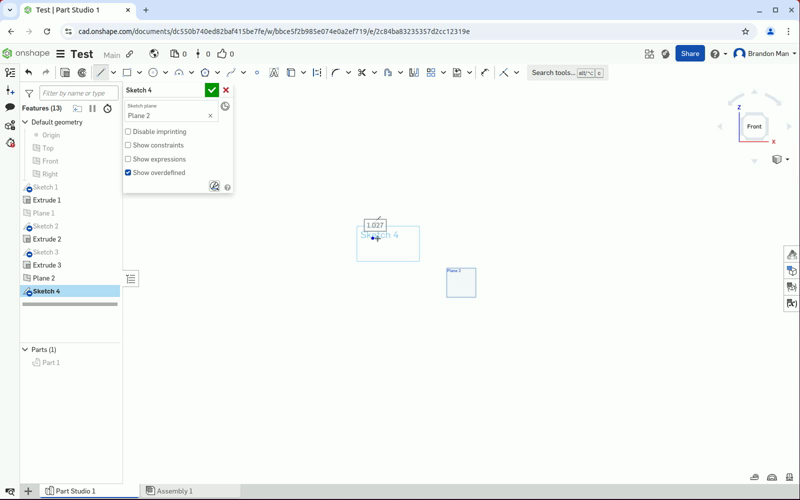
mouse_move(407, 238)
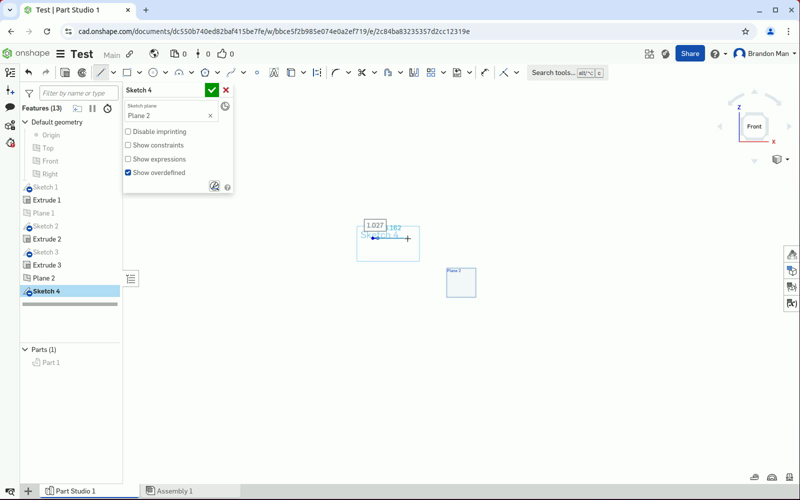
mouse_move(377, 231)
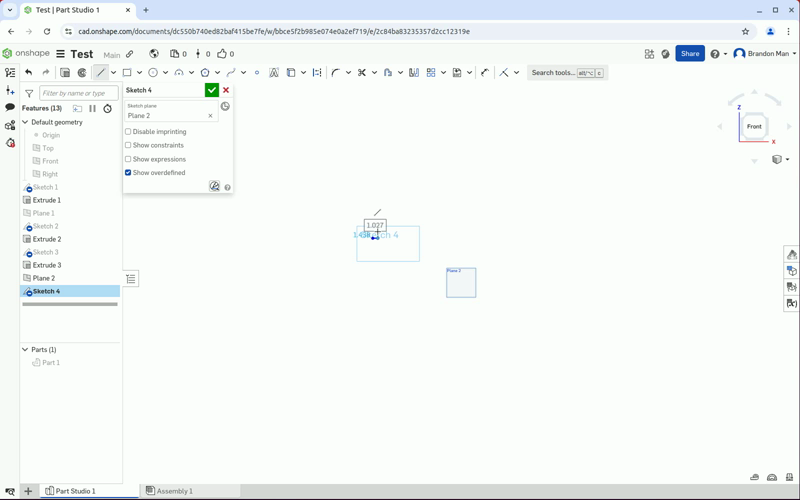
scroll(6)
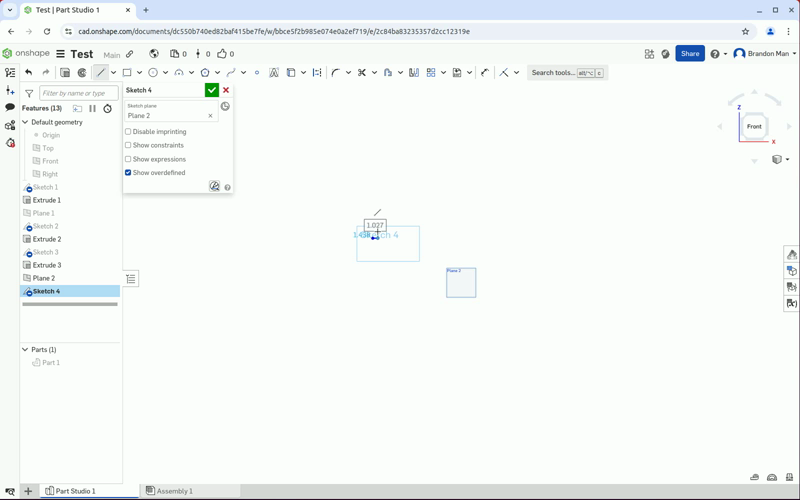
scroll(6)
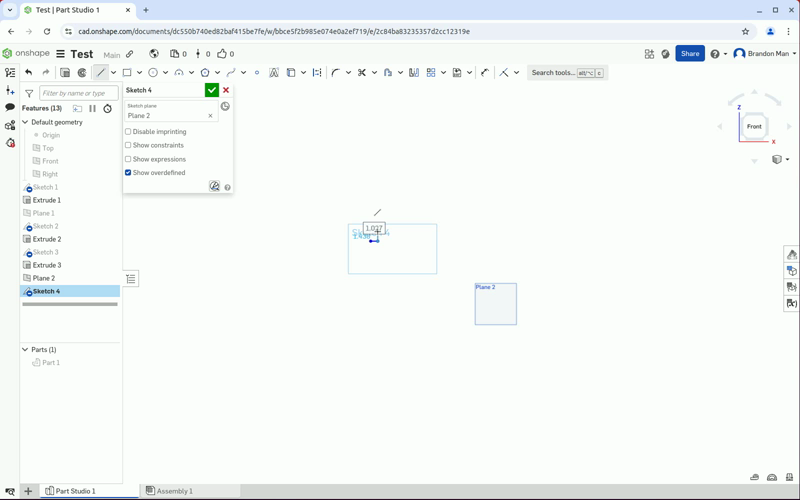
scroll(6)
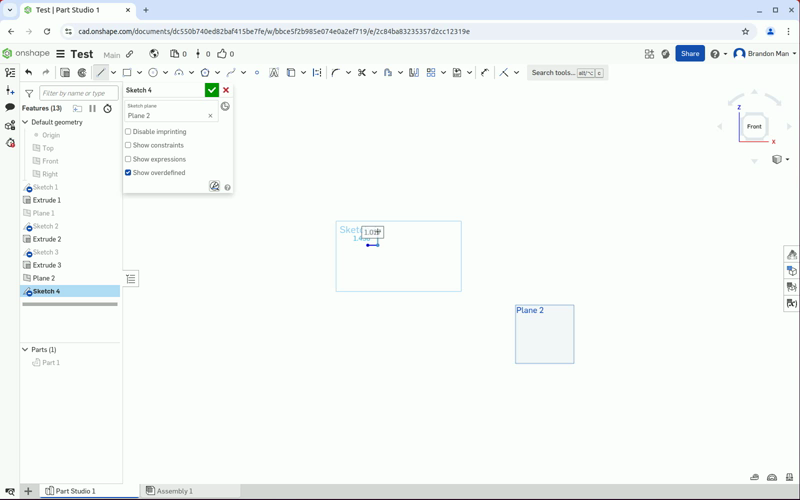
scroll(6)
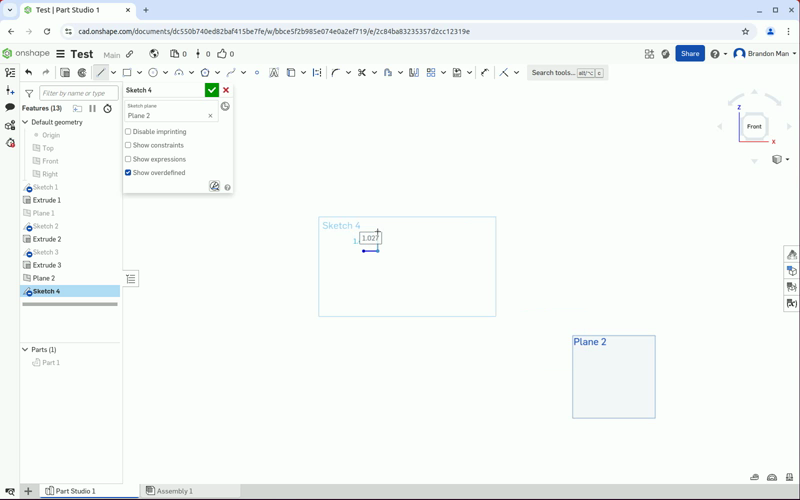
scroll(6)
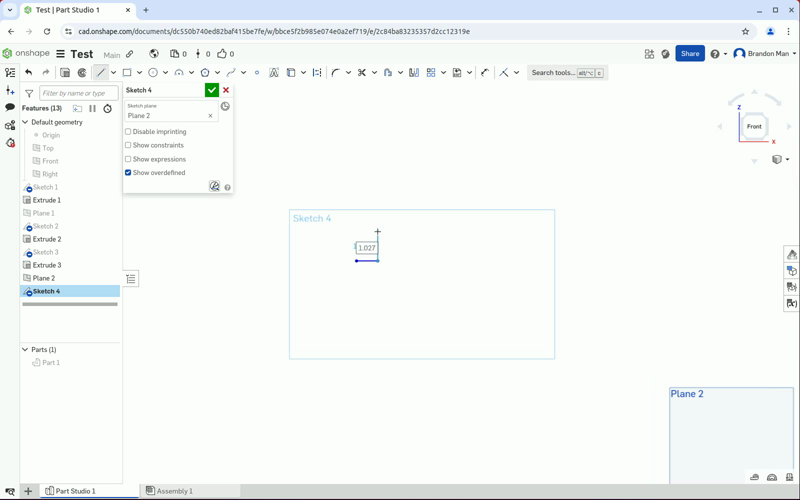
scroll(6)
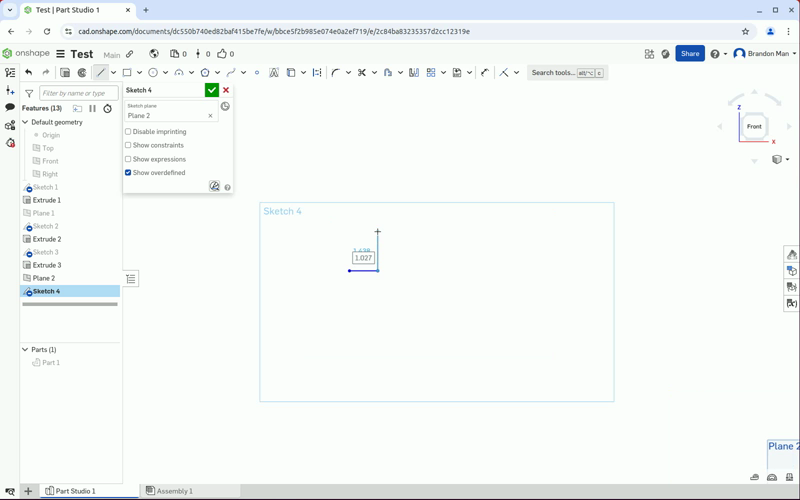
scroll(6)
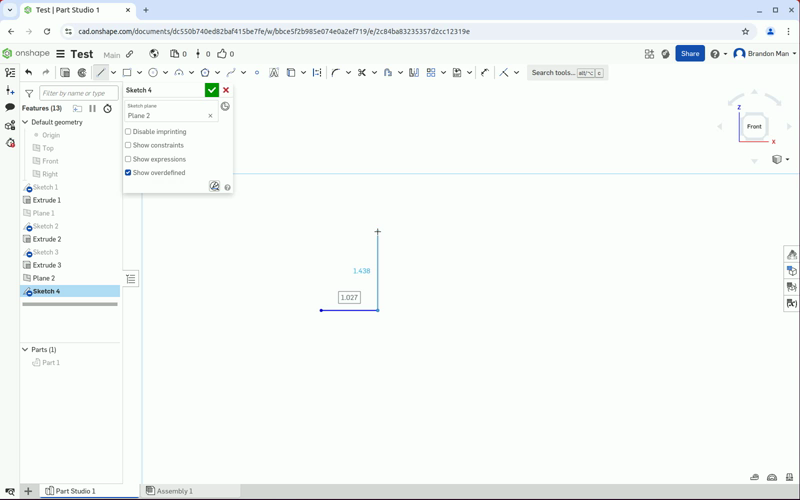
click(377, 231)
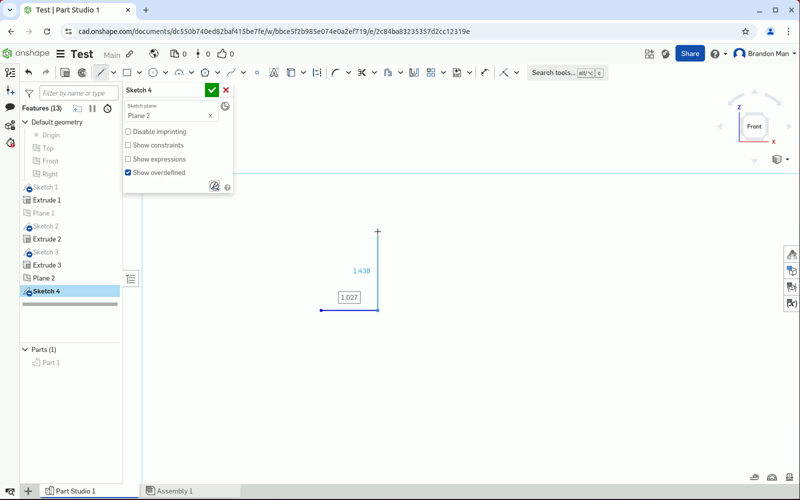
scroll(-6)
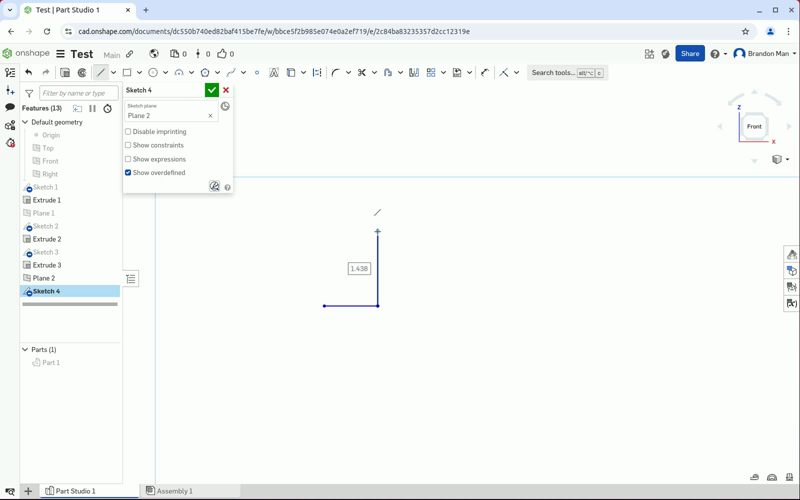
scroll(-6)
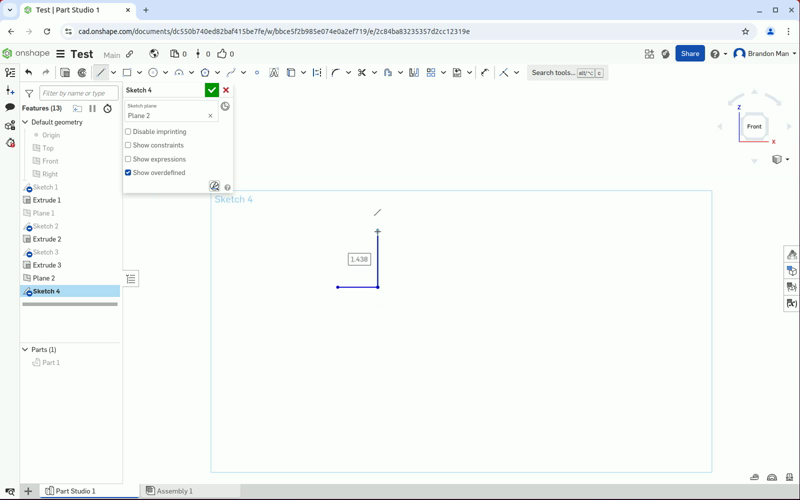
scroll(-6)
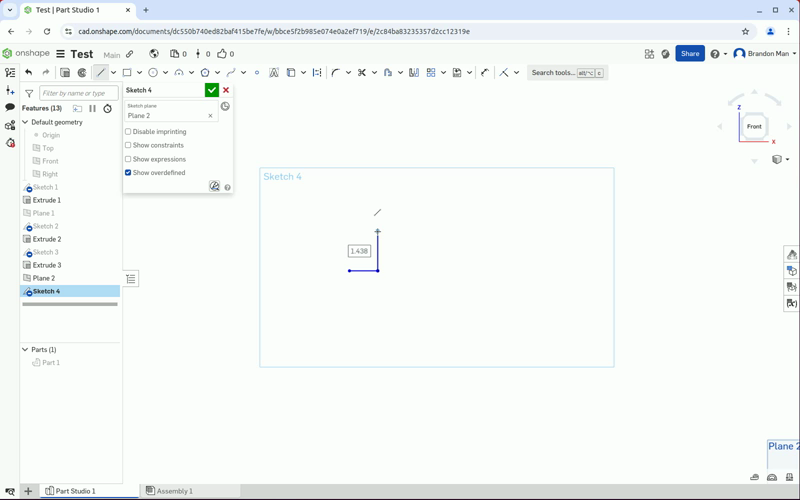
scroll(-6)
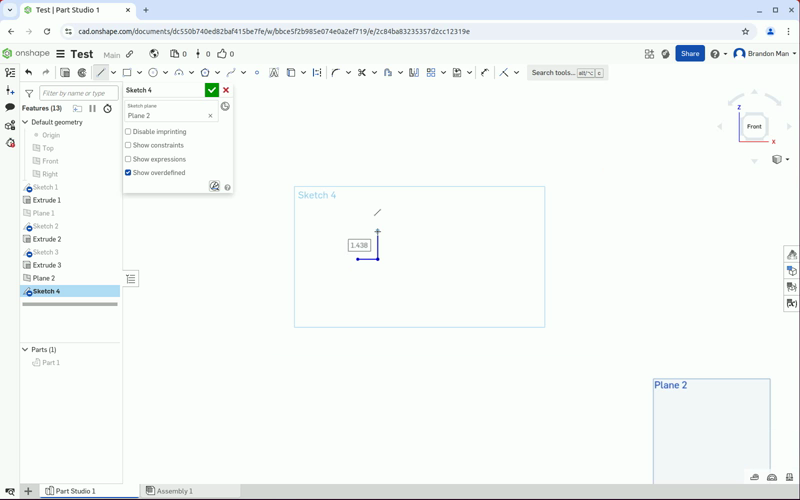
scroll(-6)
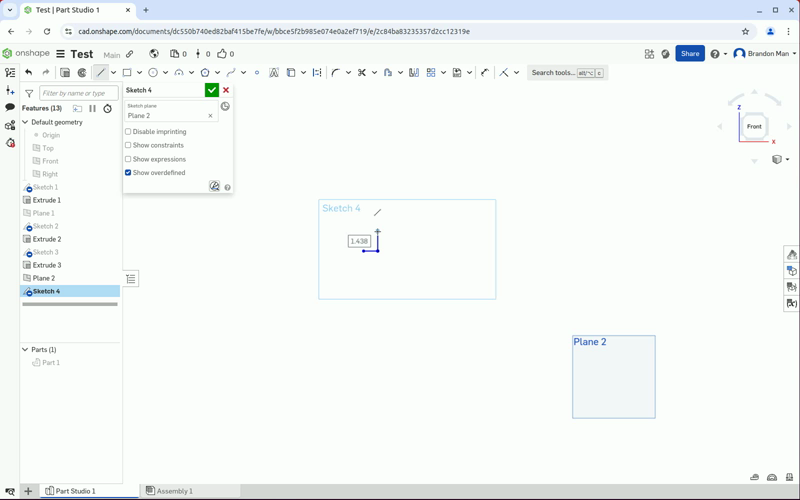
scroll(-6)
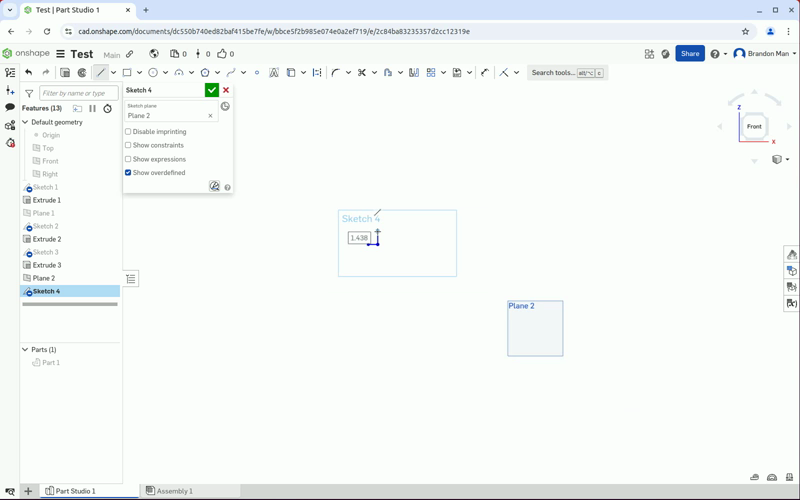
scroll(-6)
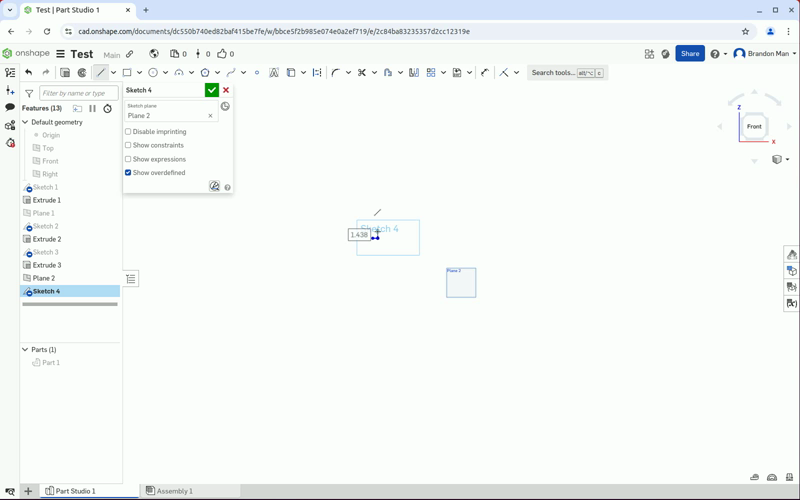
key_up(shift)
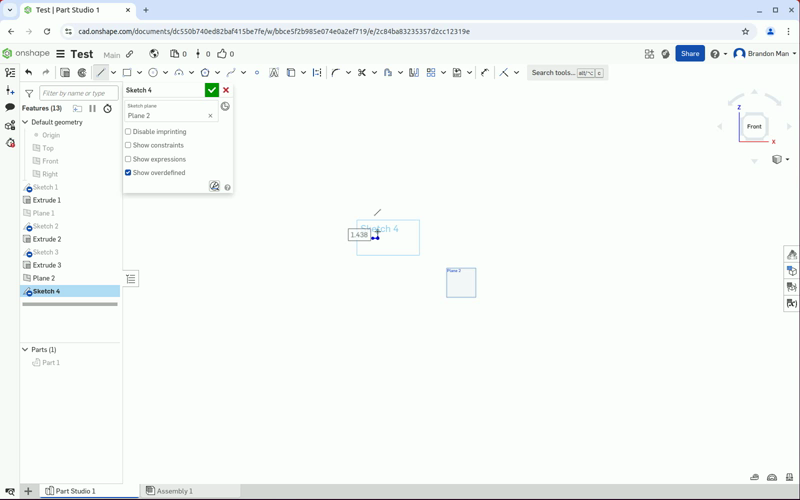
key_down(shift)
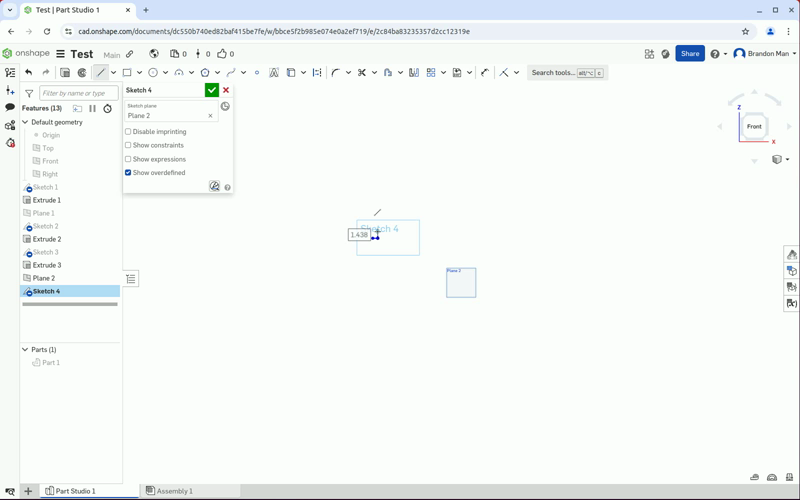
mouse_move(407, 231)
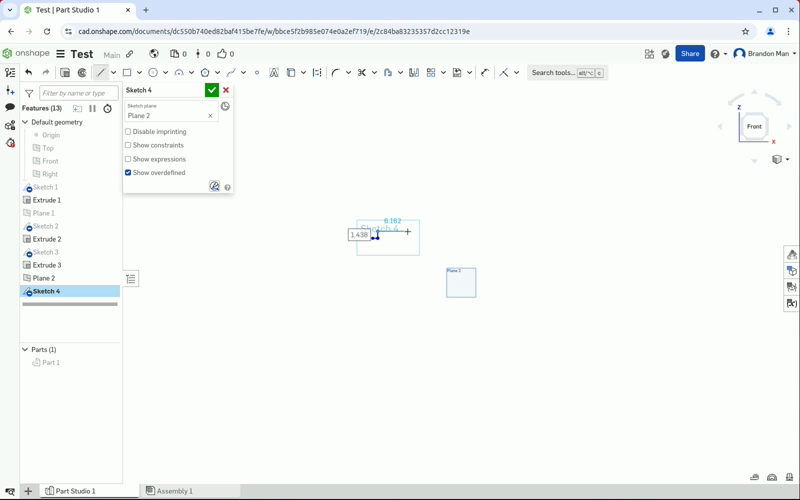
mouse_move(372, 231)
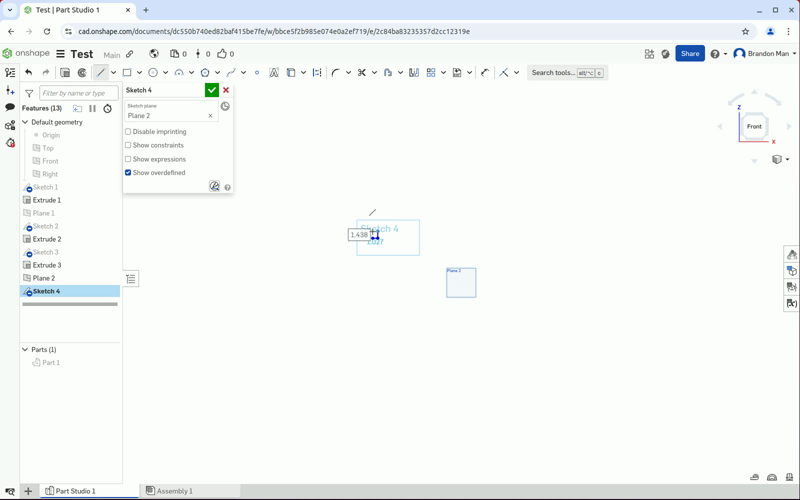
scroll(6)
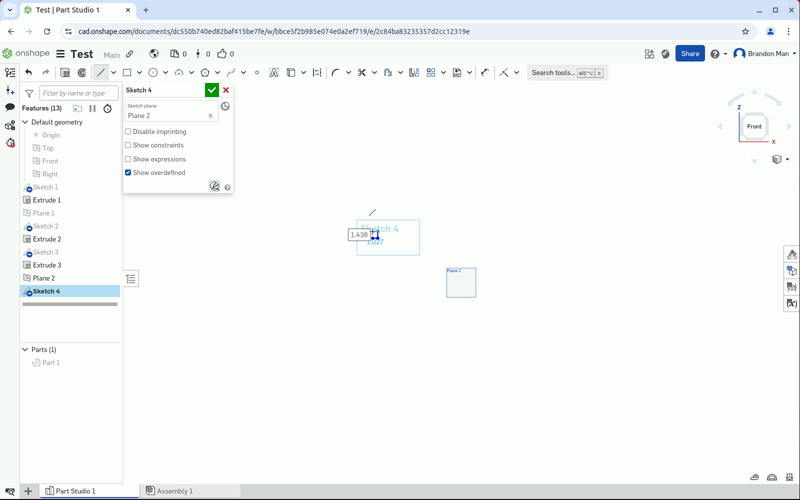
scroll(6)
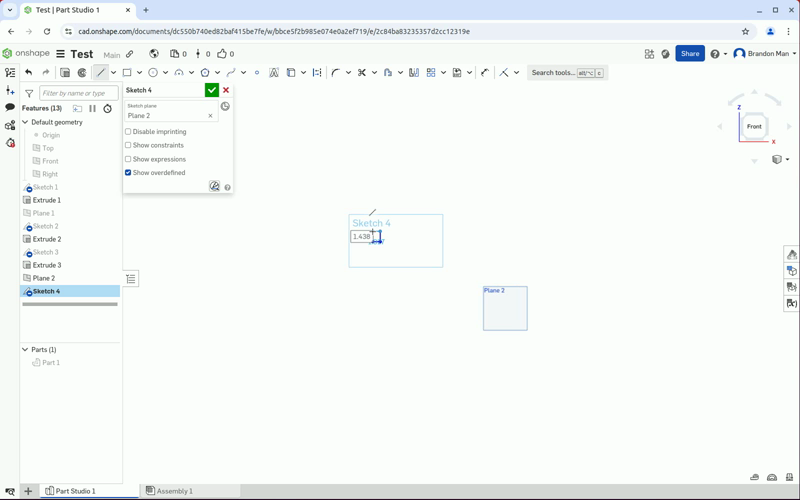
scroll(6)
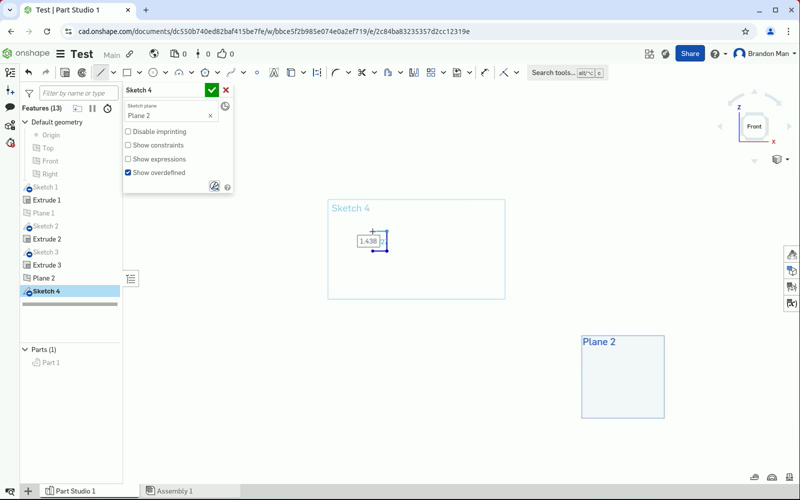
scroll(6)
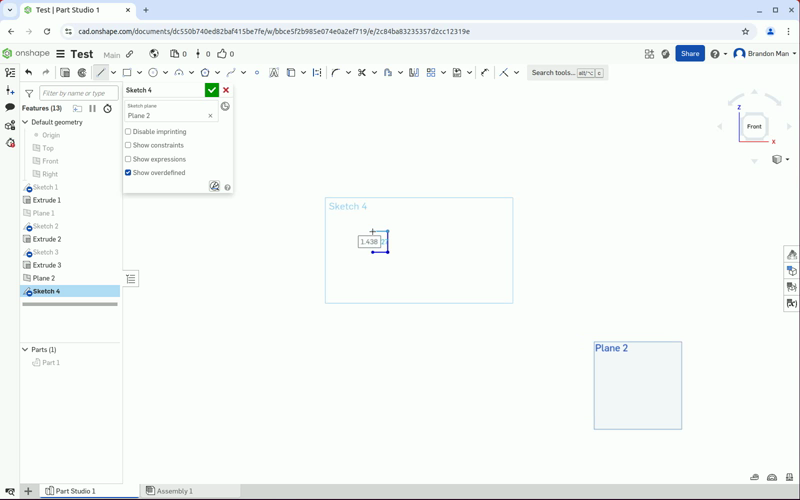
scroll(6)
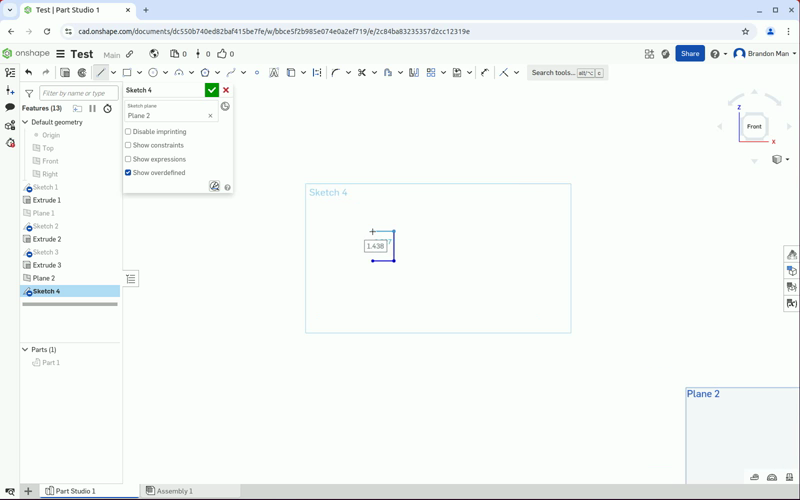
scroll(6)
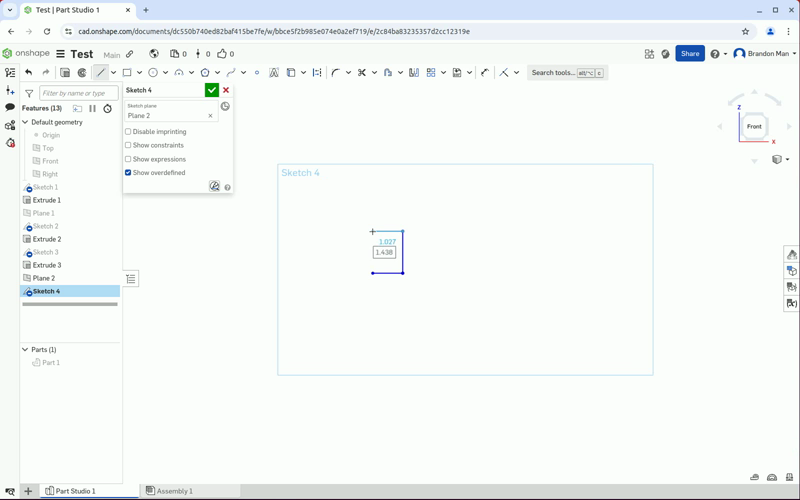
scroll(6)
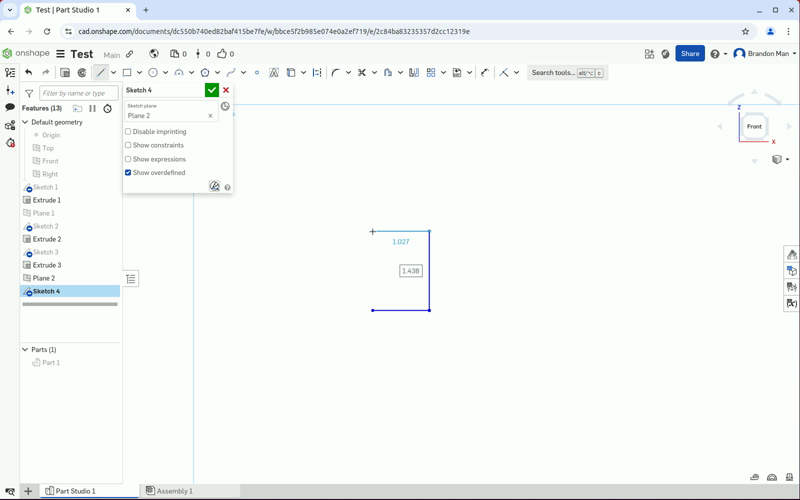
click(372, 231)
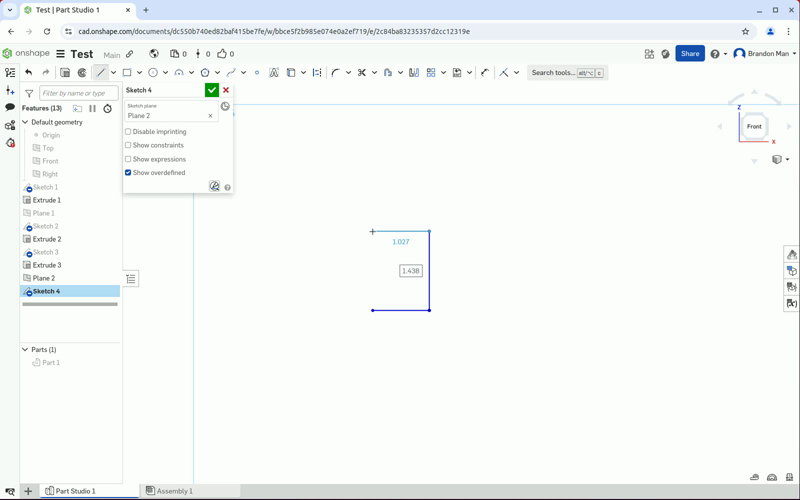
scroll(-6)
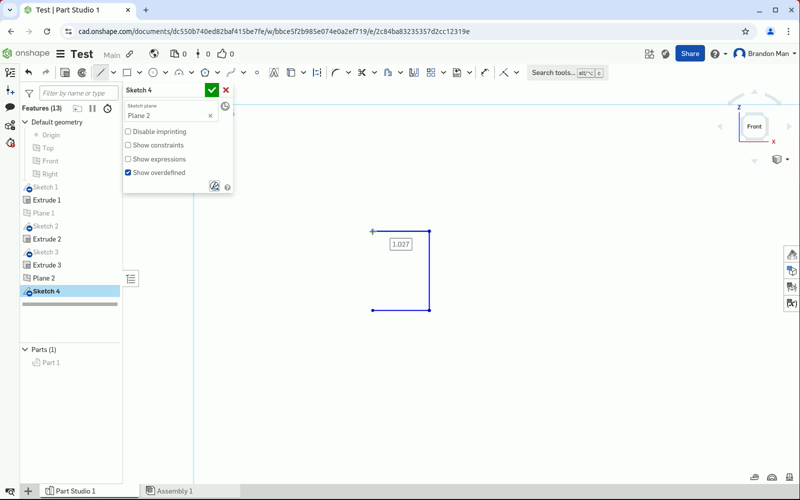
scroll(-6)
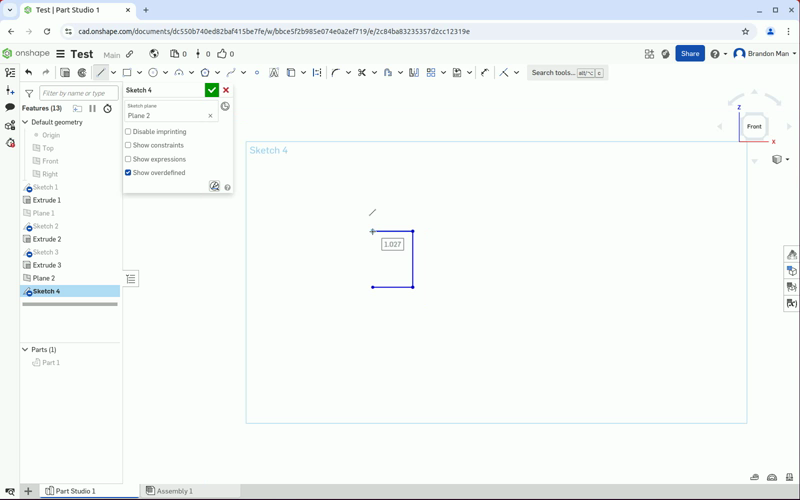
scroll(-6)
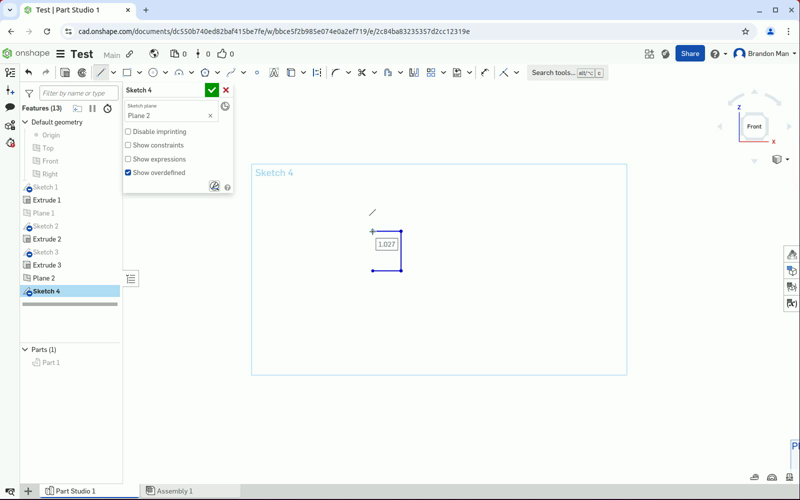
scroll(-6)
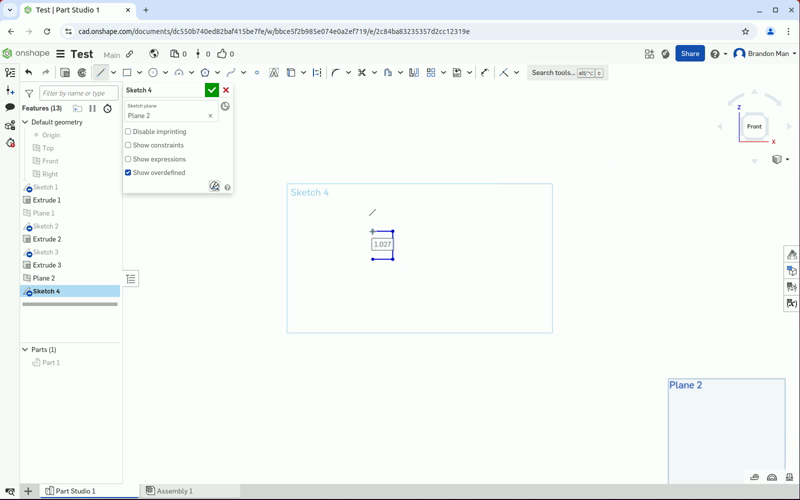
scroll(-6)
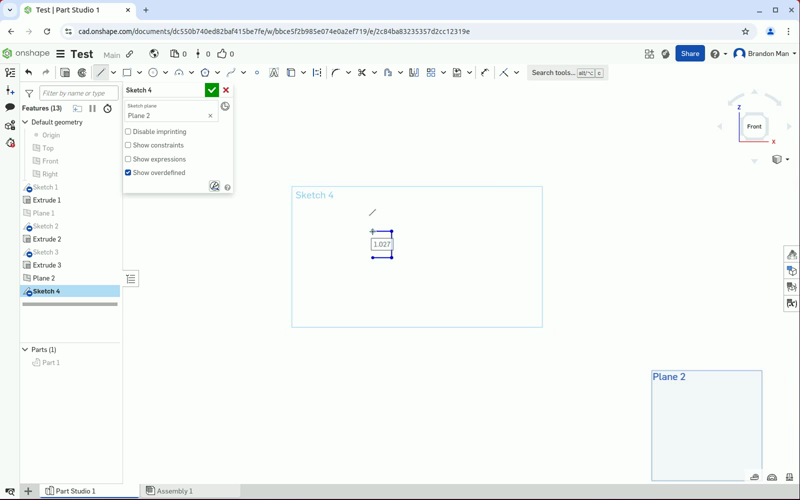
scroll(-6)
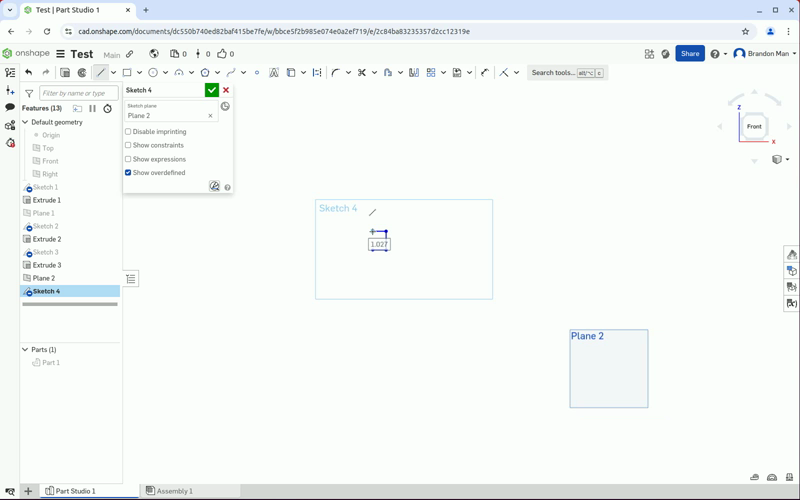
scroll(-6)
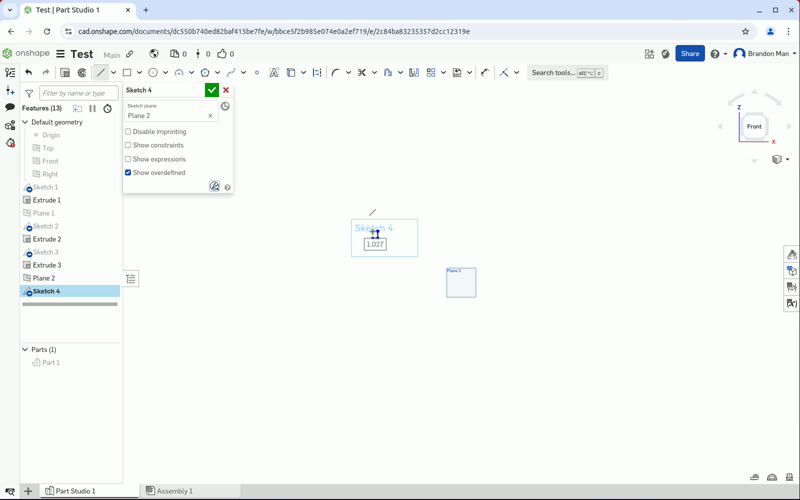
key_up(shift)
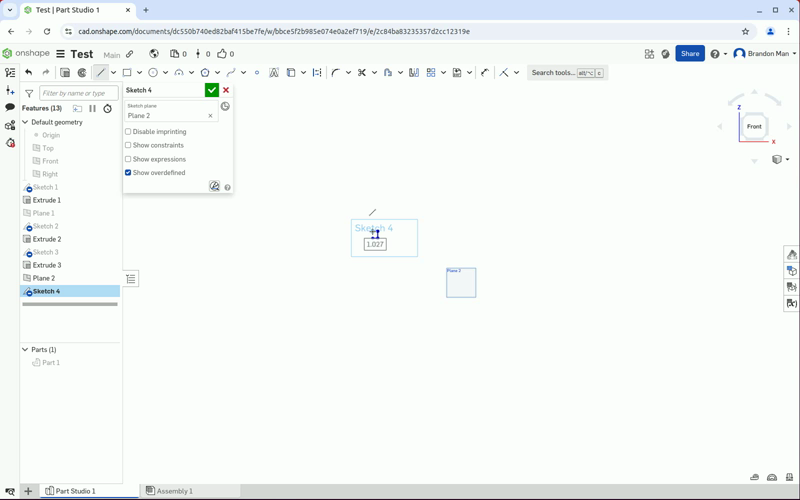
mouse_move(402, 231)
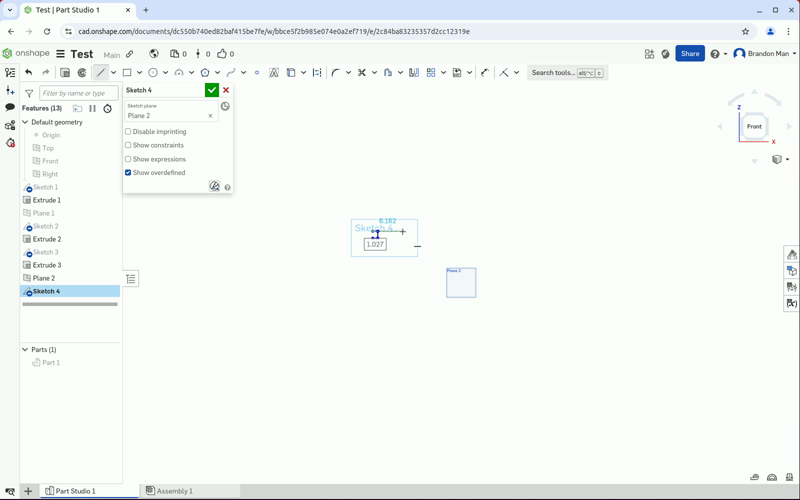
key_down(shift)
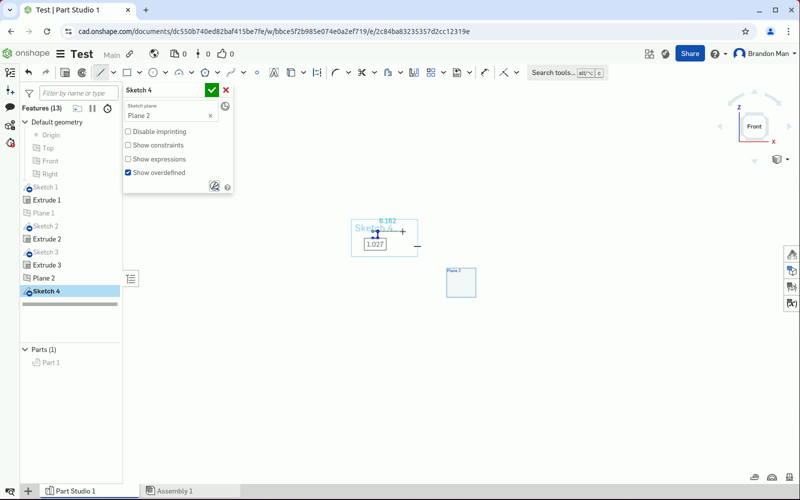
mouse_move(372, 238)
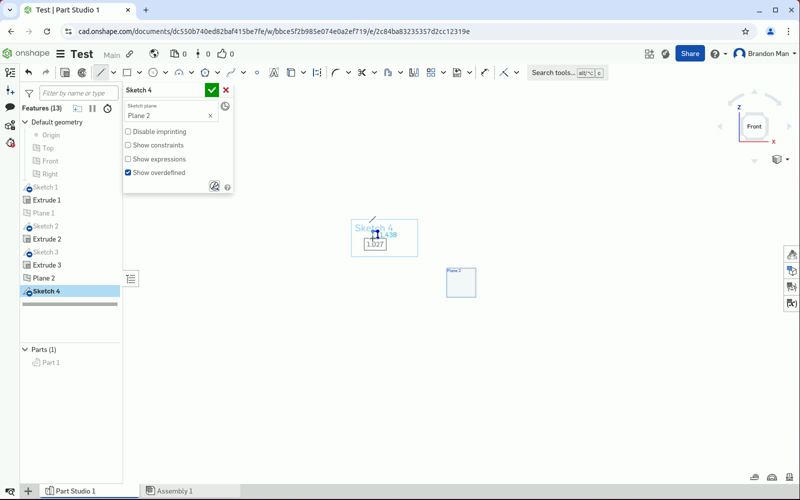
scroll(6)
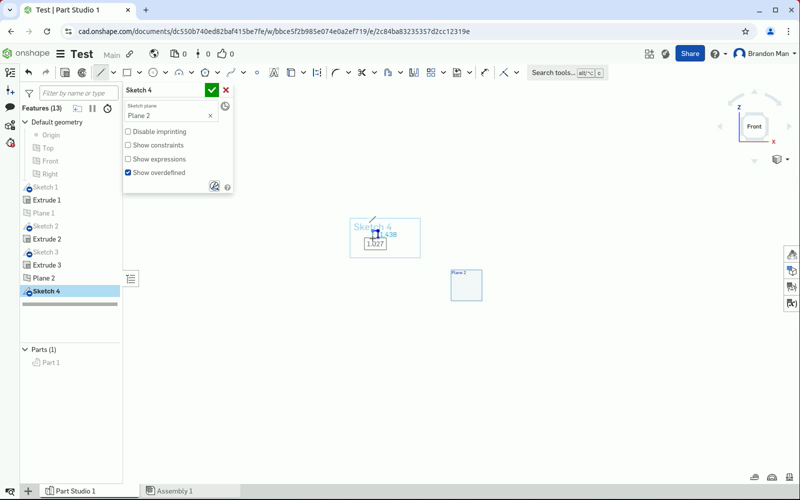
scroll(6)
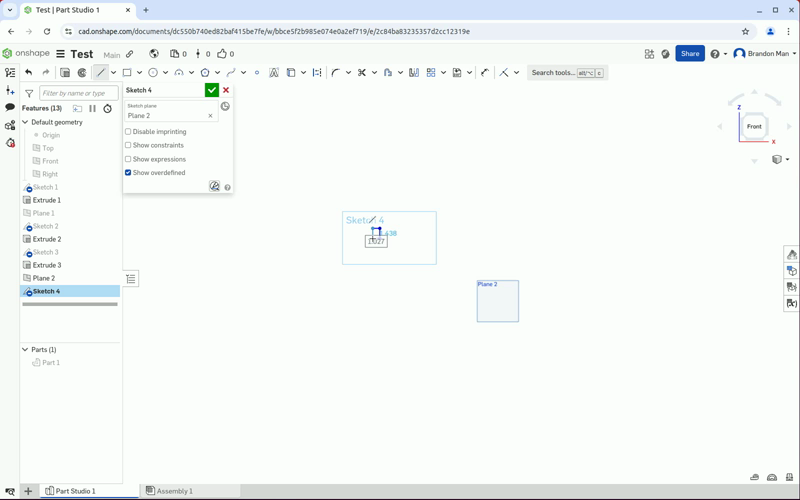
scroll(6)
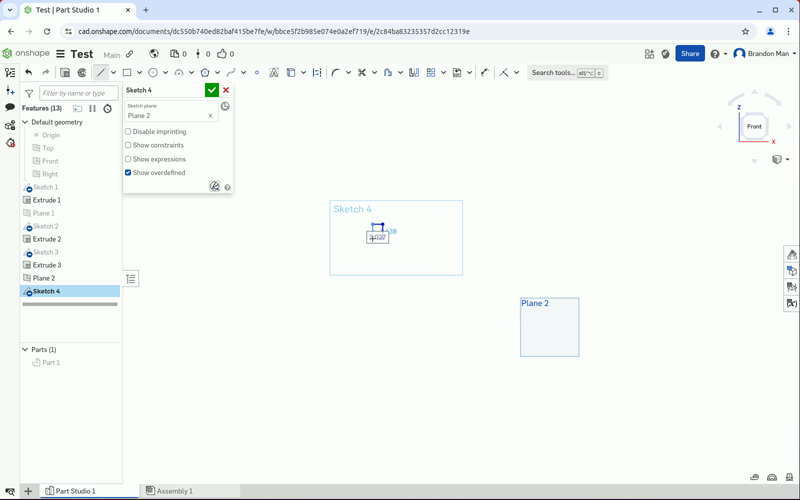
scroll(6)
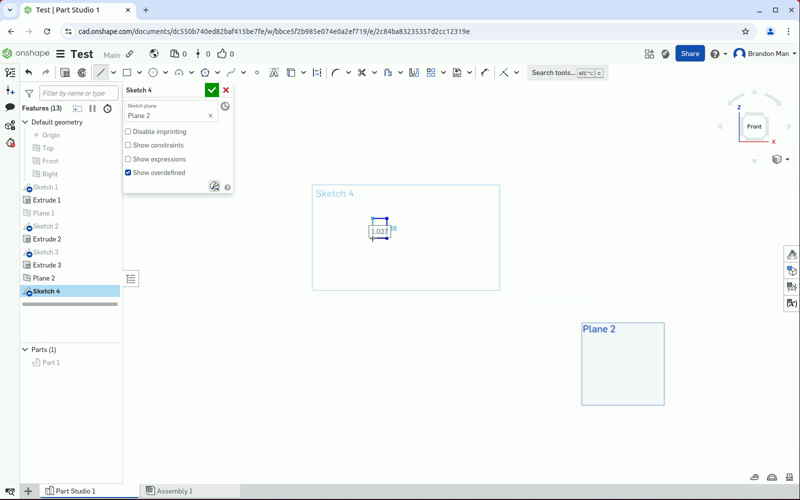
scroll(6)
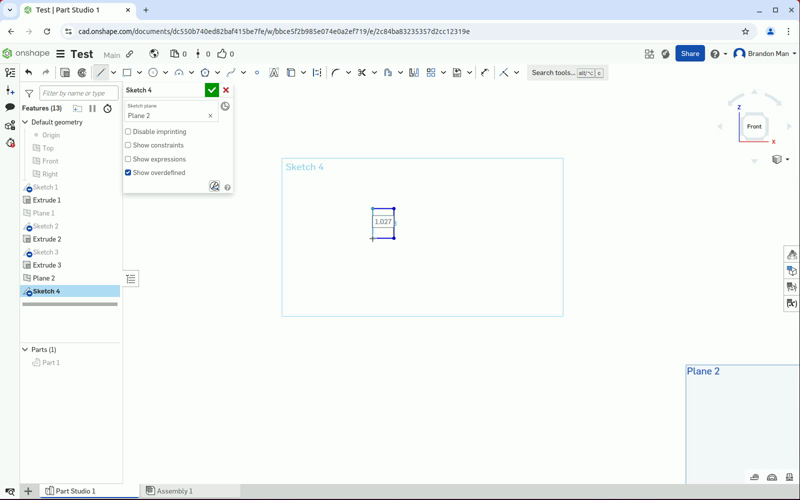
scroll(6)
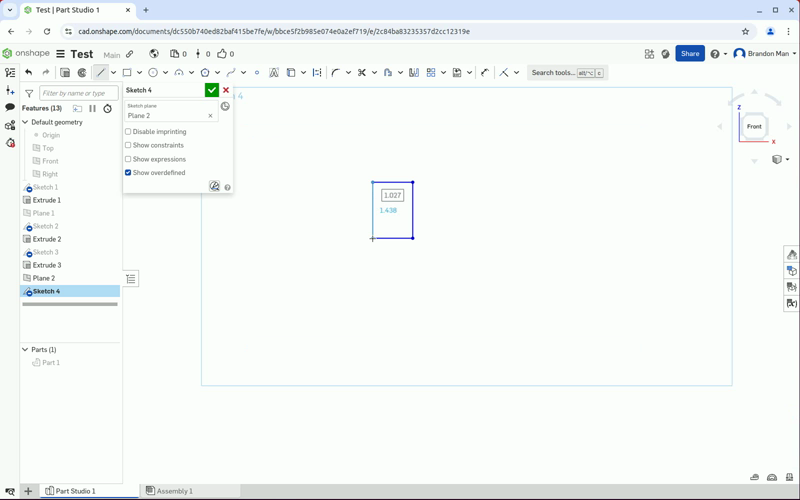
scroll(6)
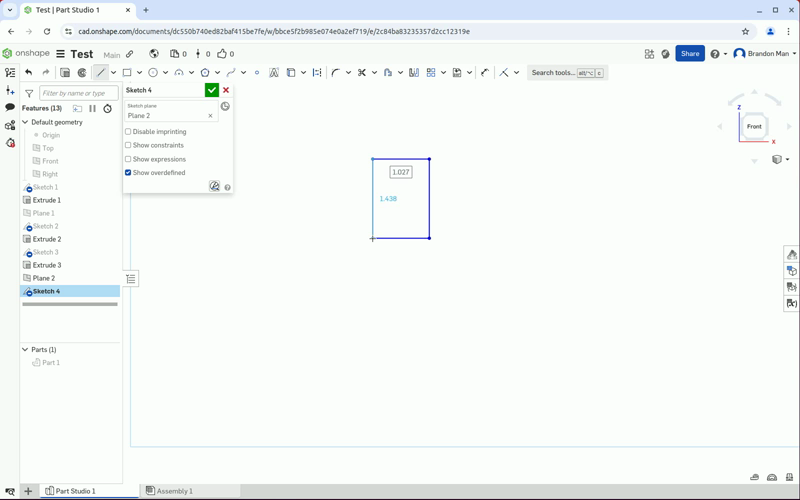
key_up(shift)
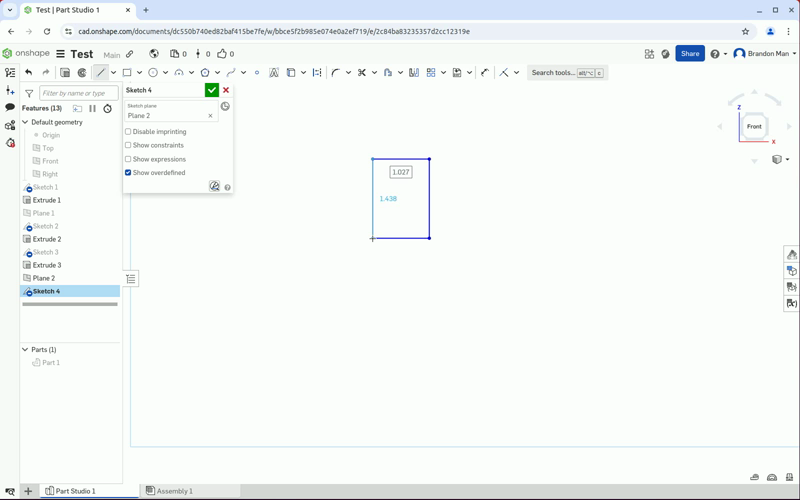
click(372, 238)
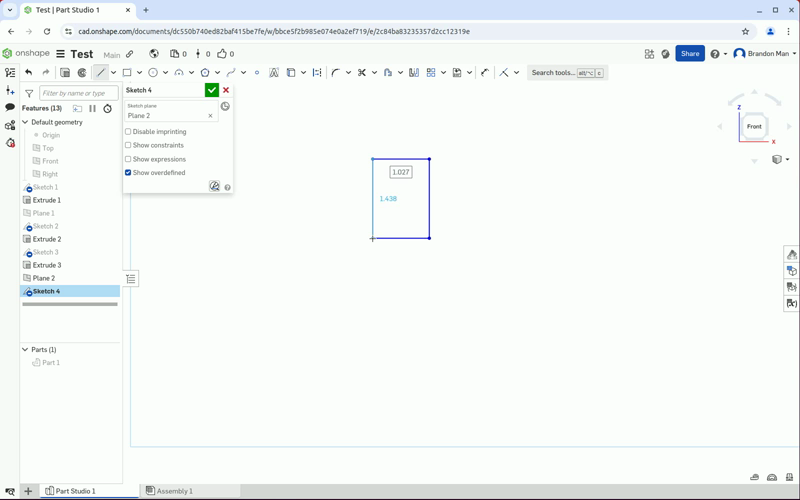
scroll(-6)
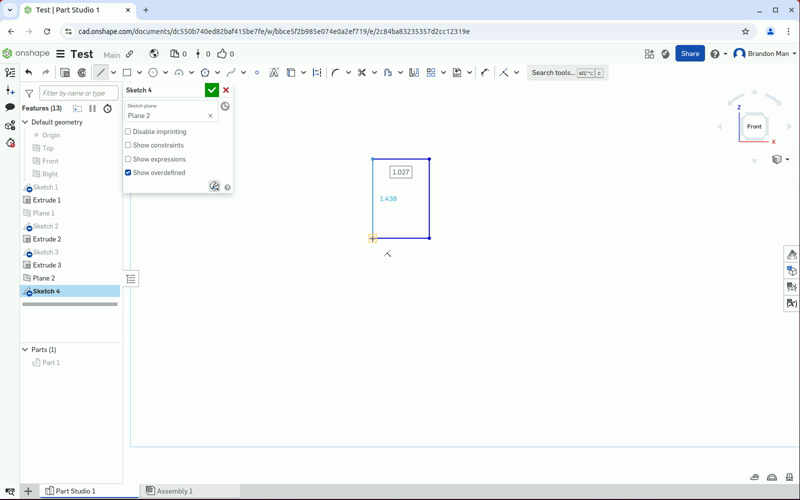
scroll(-6)
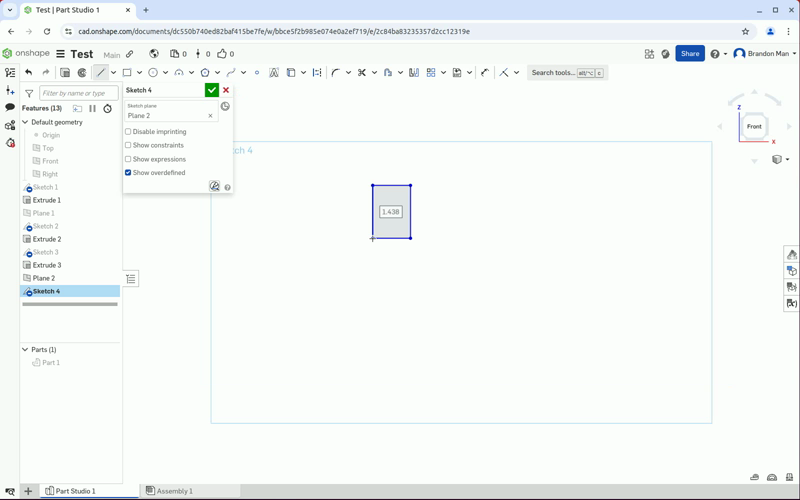
scroll(-6)
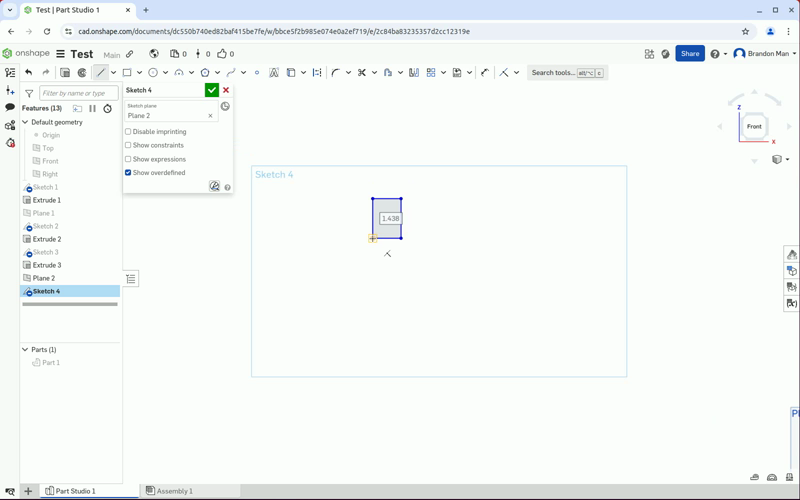
scroll(-6)
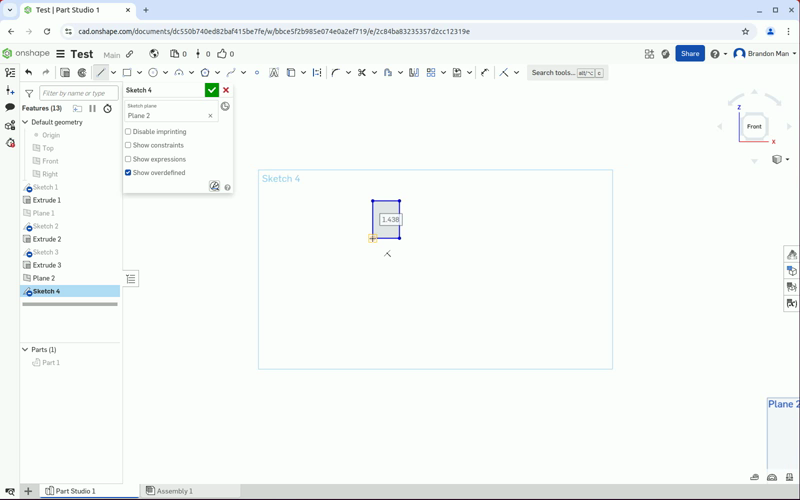
scroll(-6)
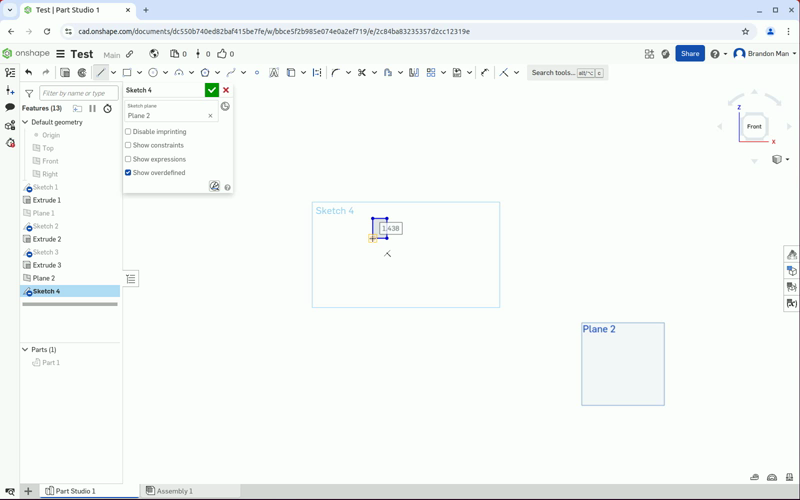
scroll(-6)
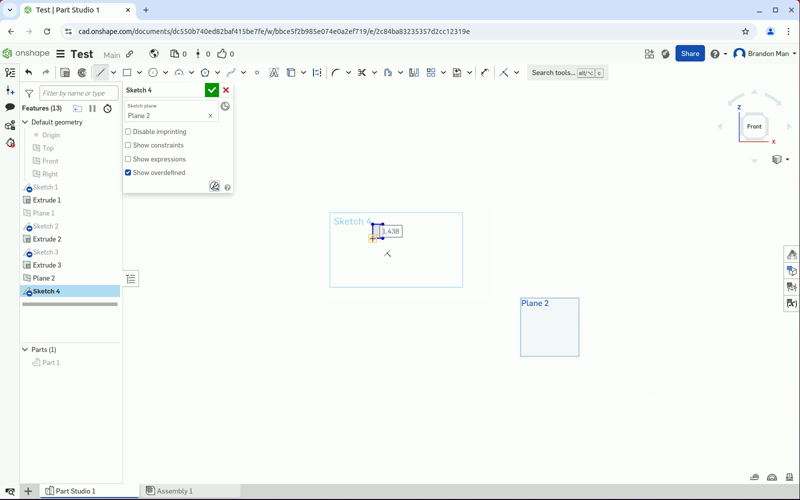
scroll(-6)
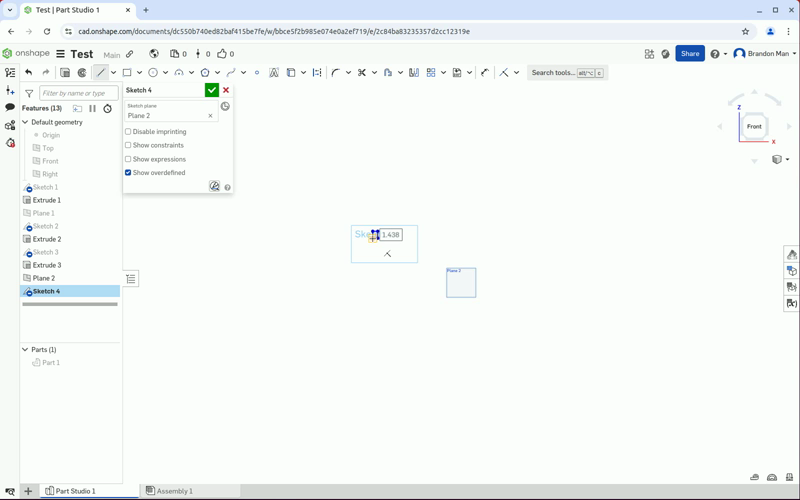
key(esc)
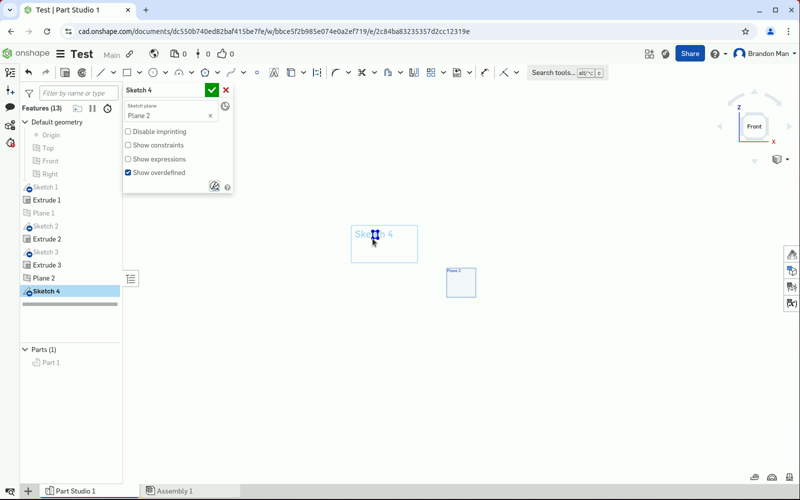
mouse_move(374, 234)
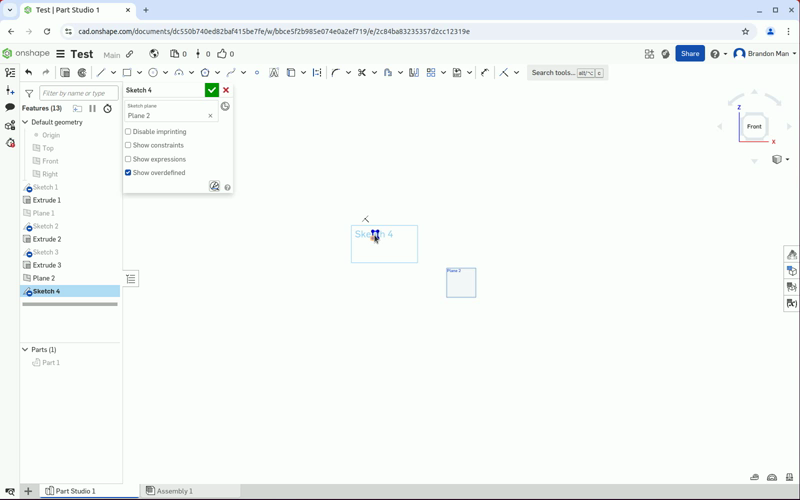
scroll(6)
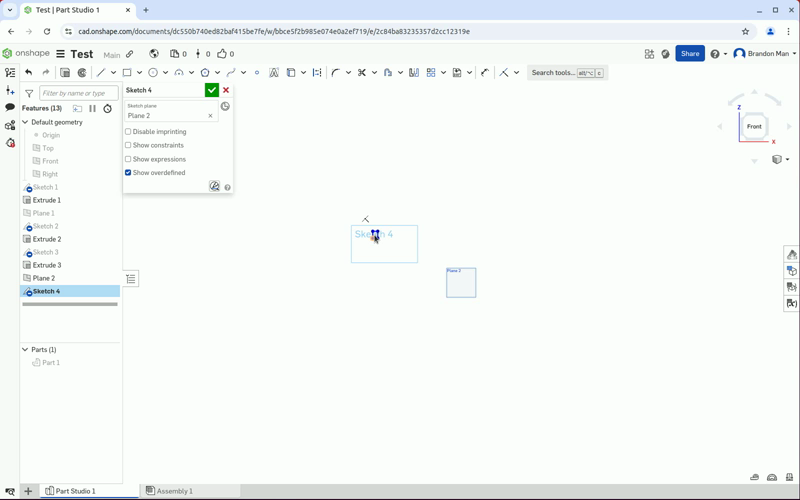
scroll(6)
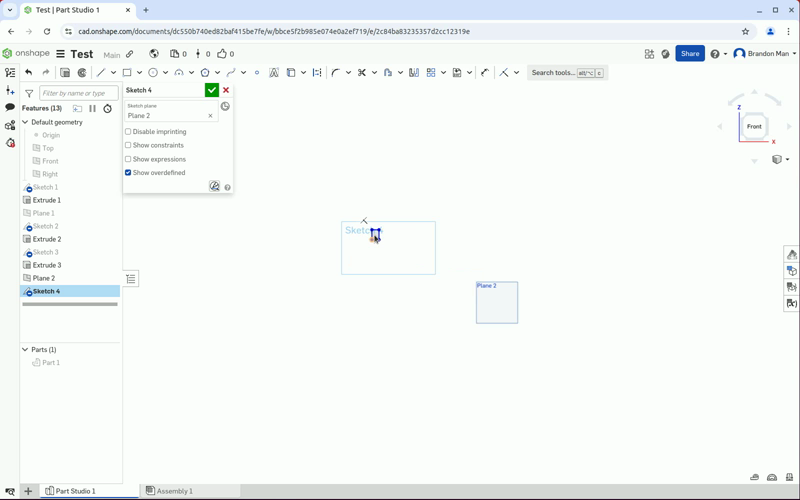
scroll(6)
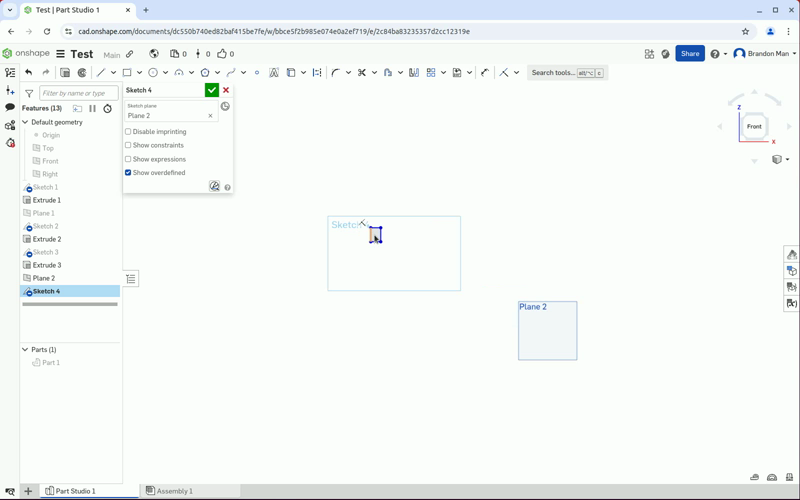
scroll(6)
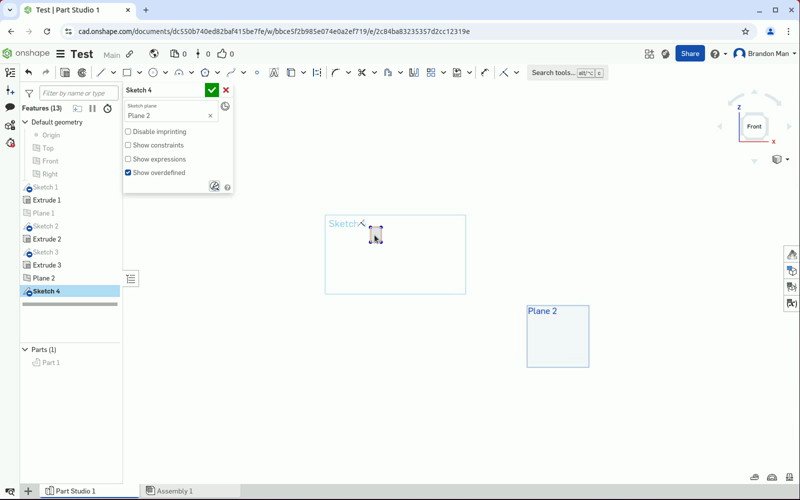
scroll(6)
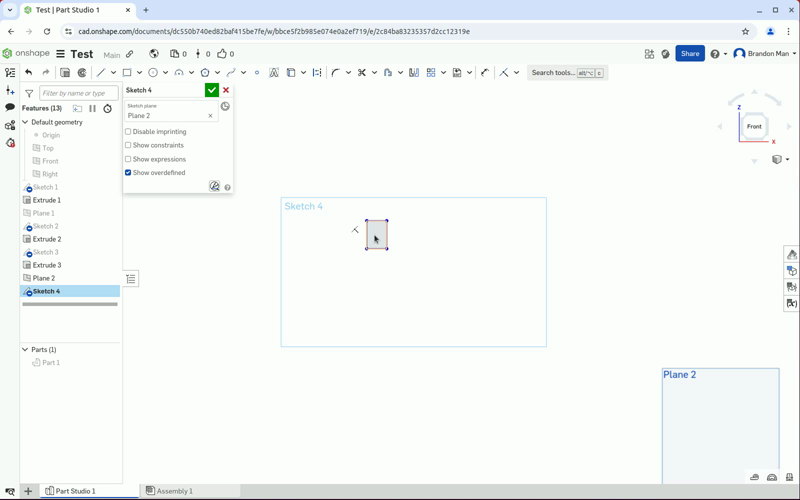
scroll(6)
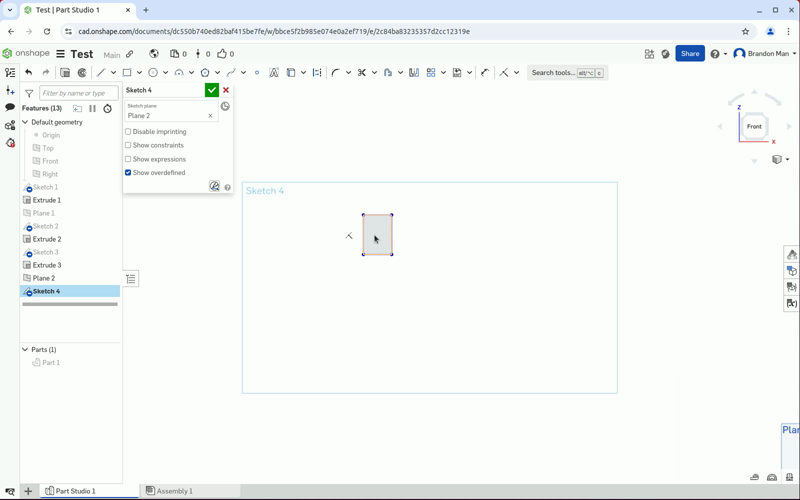
scroll(6)
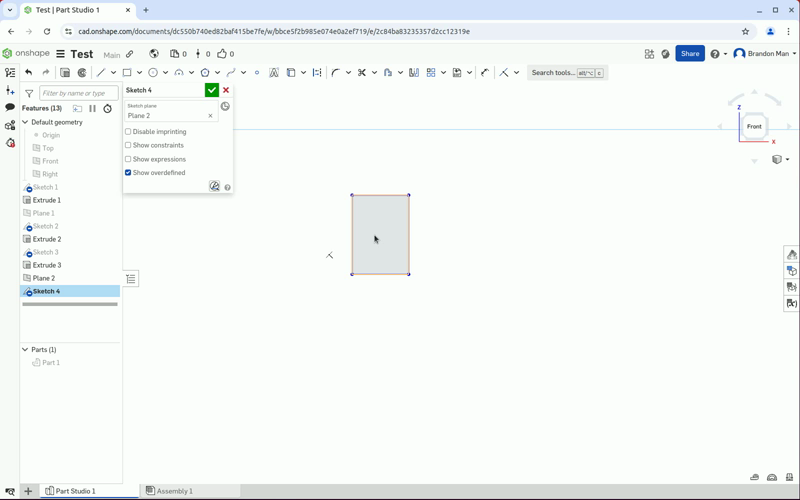
click(374, 234)
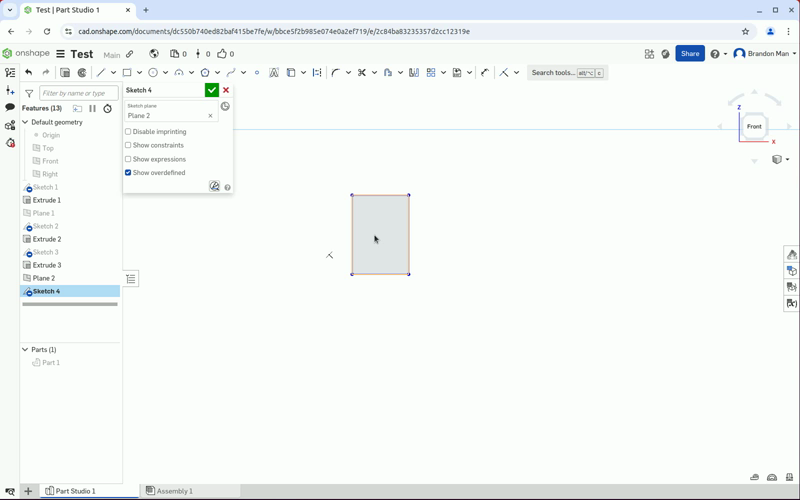
scroll(-6)
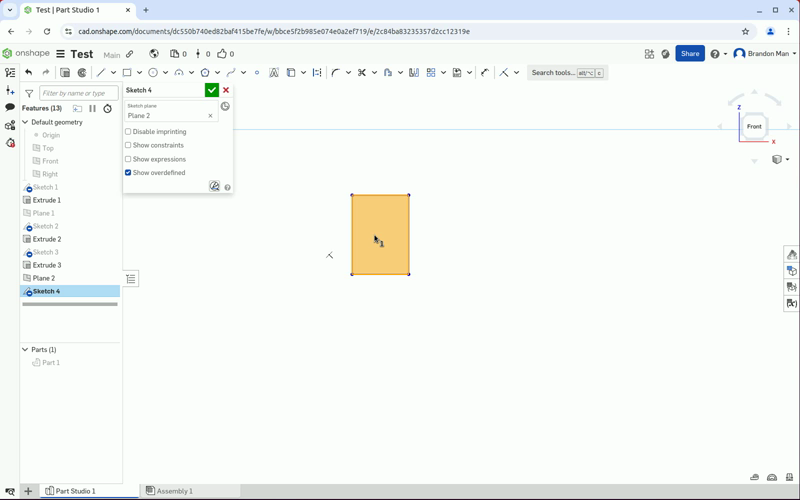
scroll(-6)
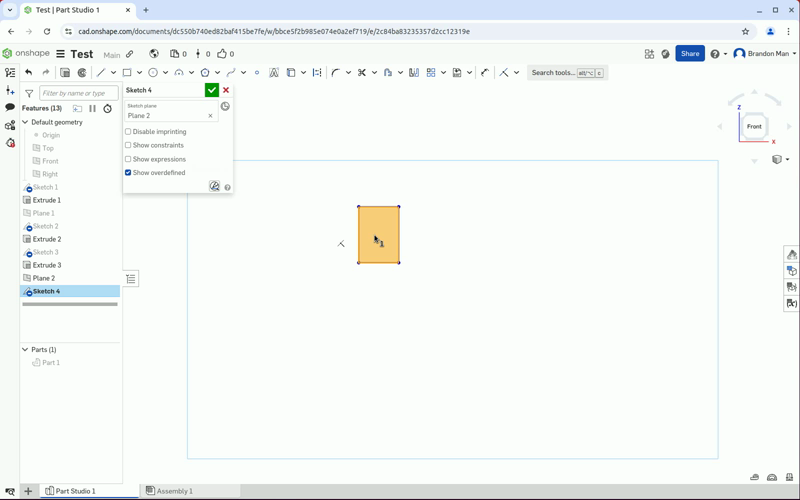
scroll(-6)
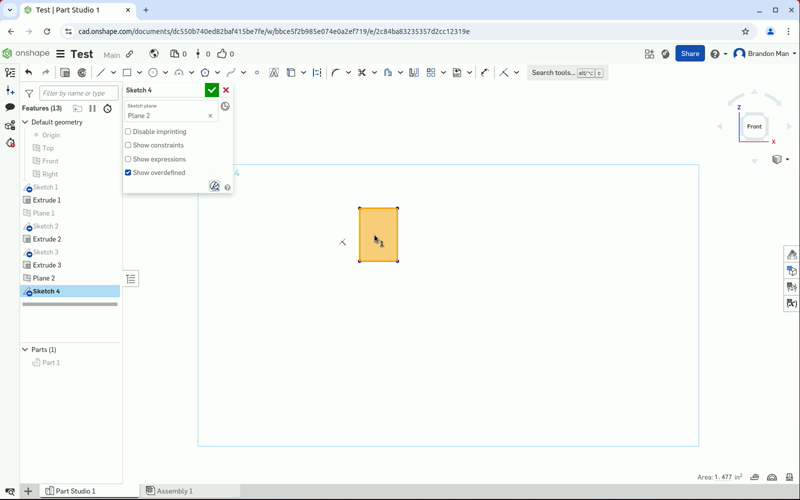
scroll(-6)
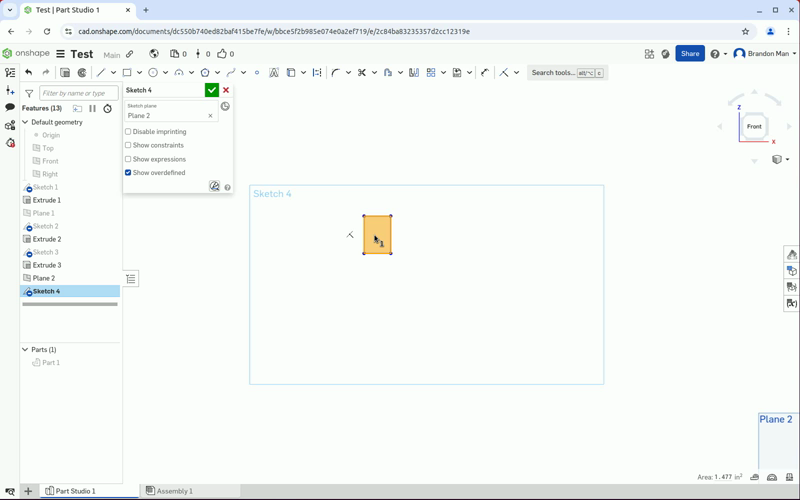
scroll(-6)
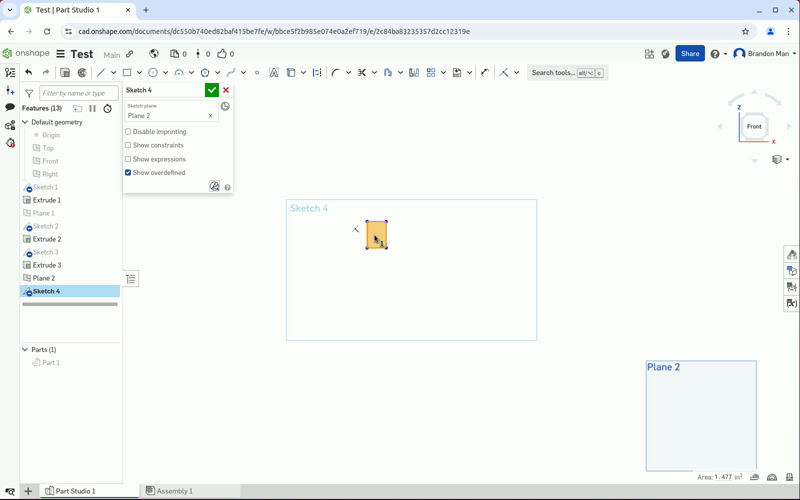
scroll(-6)
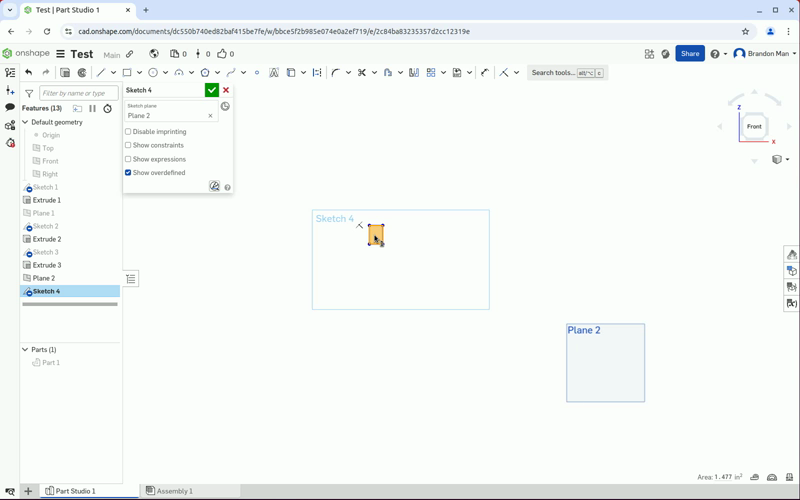
scroll(-6)
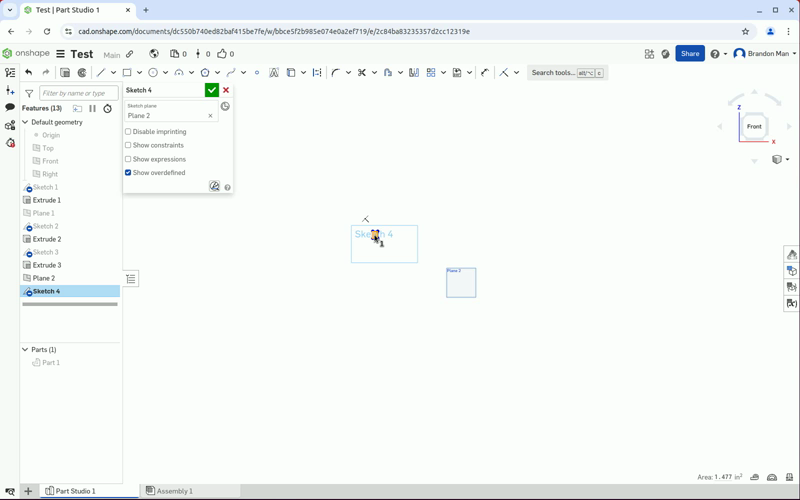
mouse_move(73, 352)
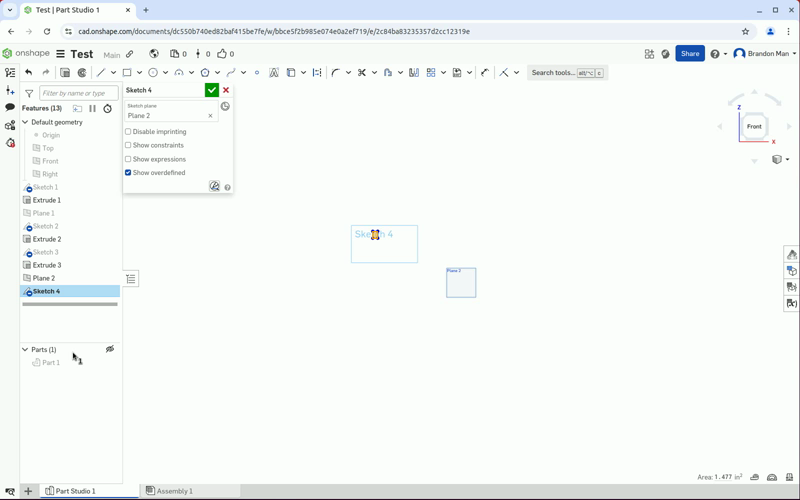
key(shift+y)
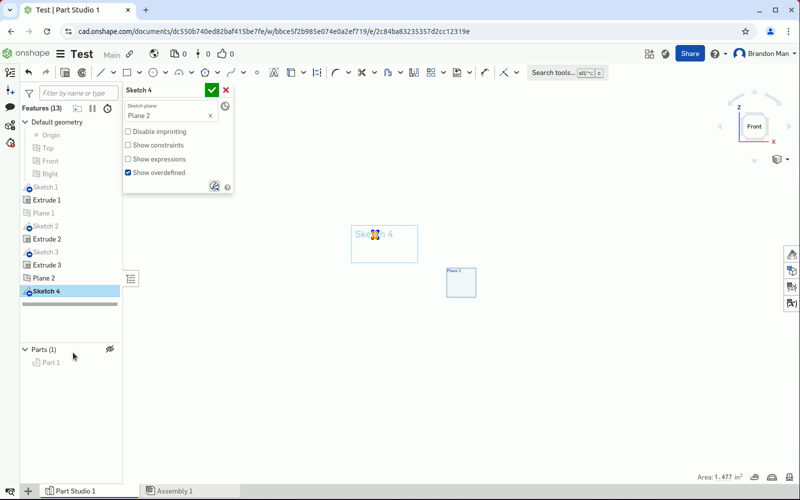
key(shift+e)
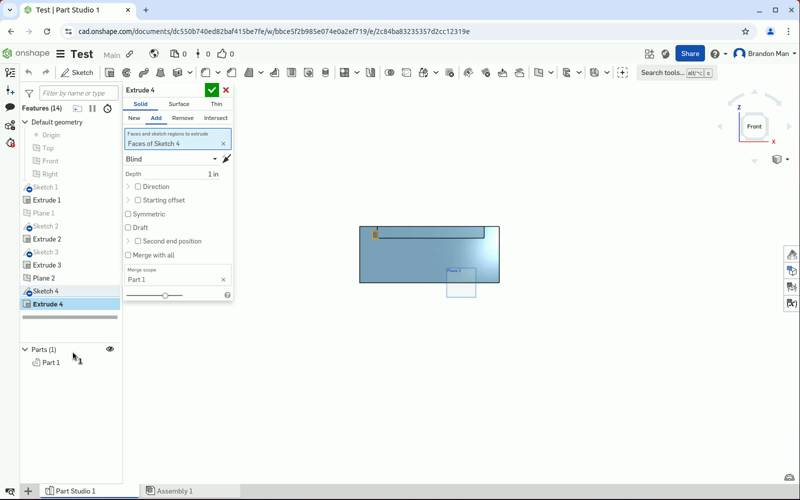
mouse_move(143, 106)
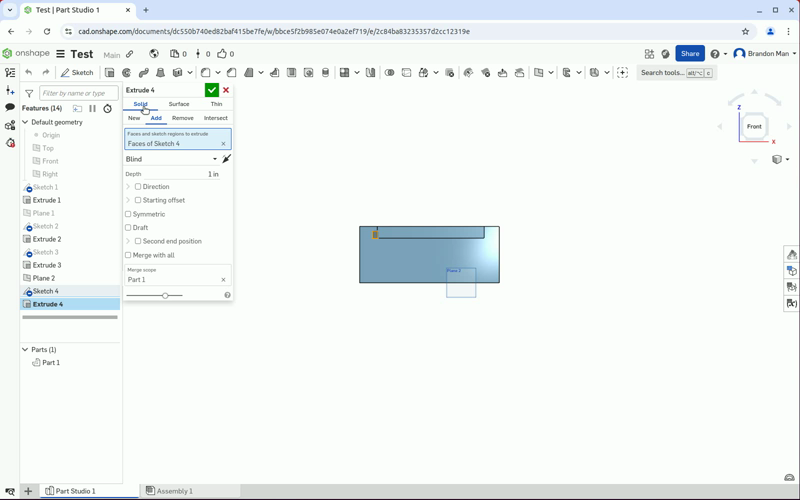
click(143, 106)
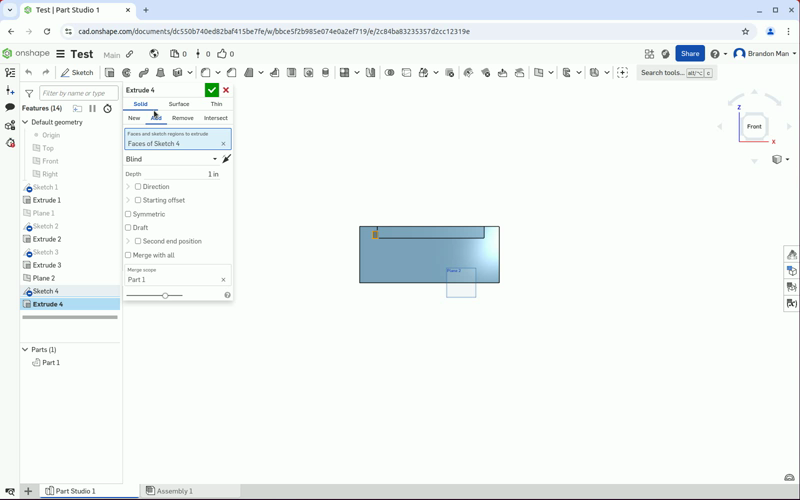
mouse_move(186, 120)
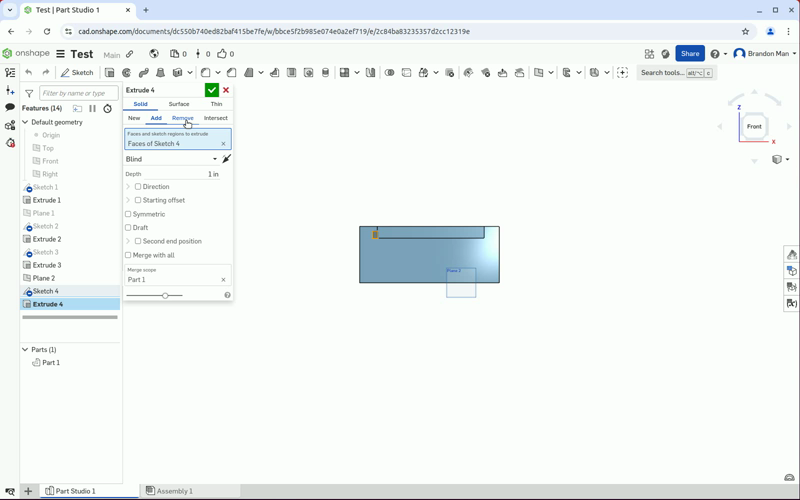
click(186, 120)
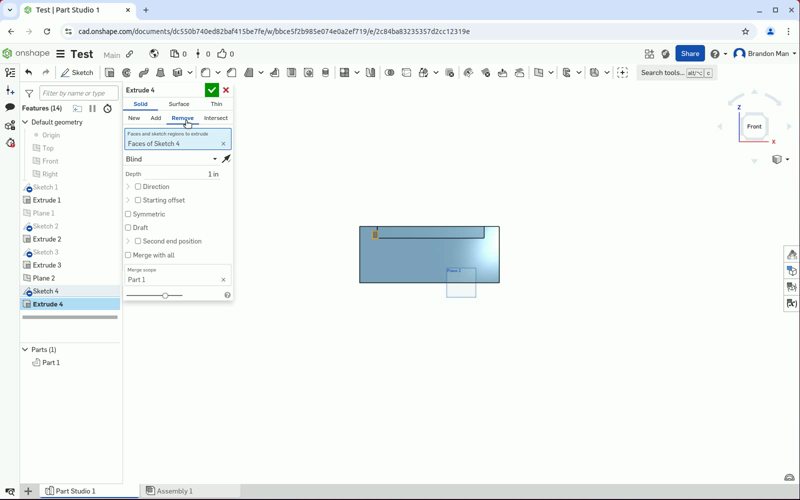
key(tab, 4)
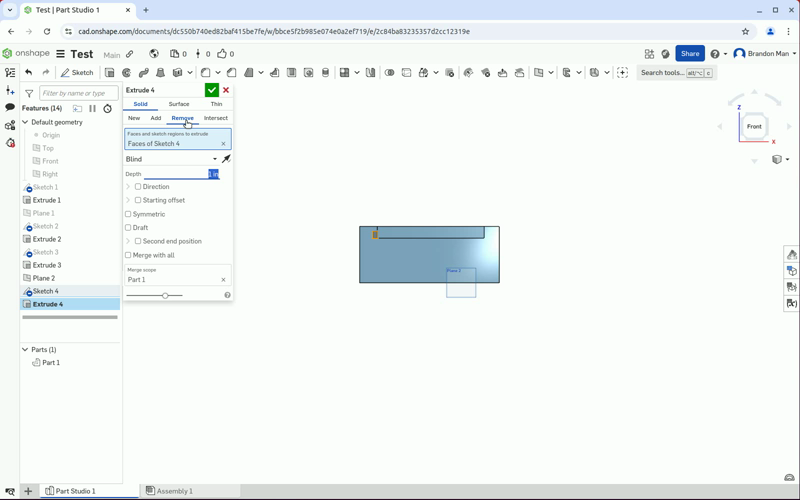
text(26.478)
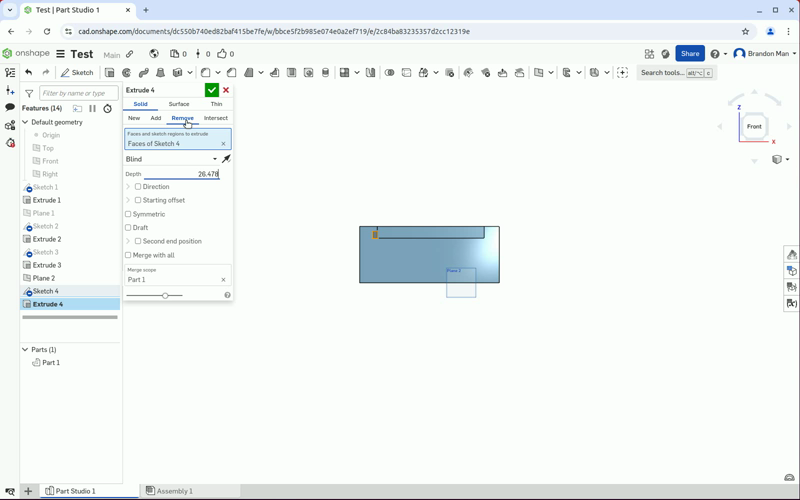
key(tab, 6)
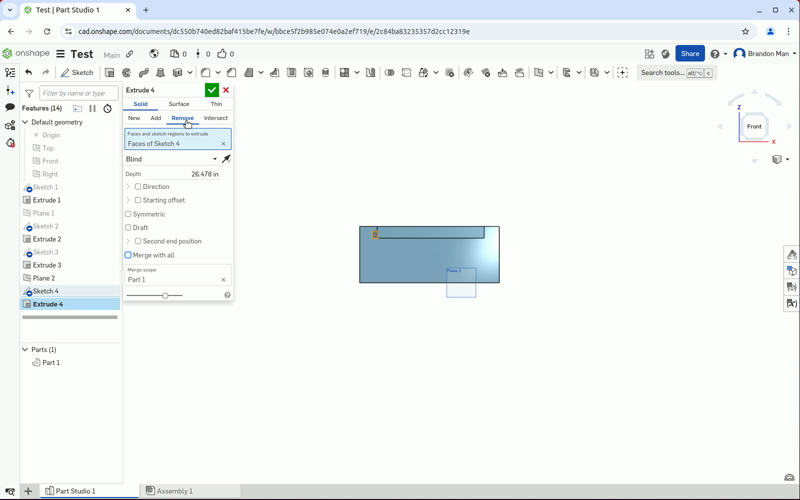
key(space)
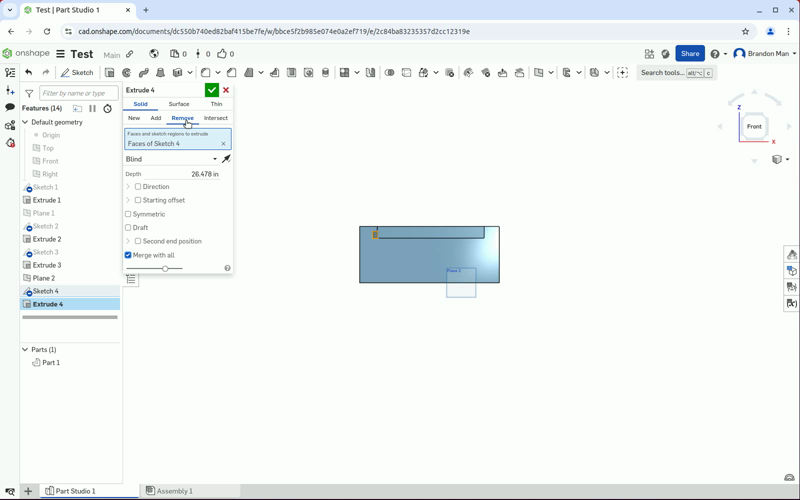
key(enter)
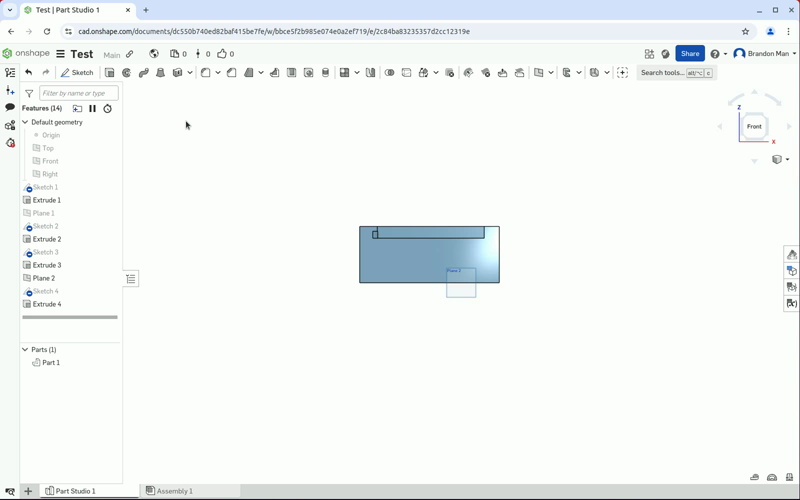
key(shift+h)
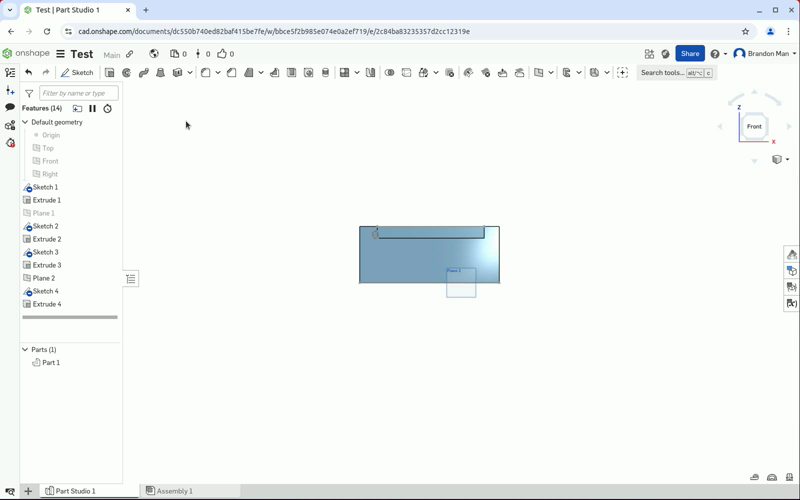
key(shift+h)
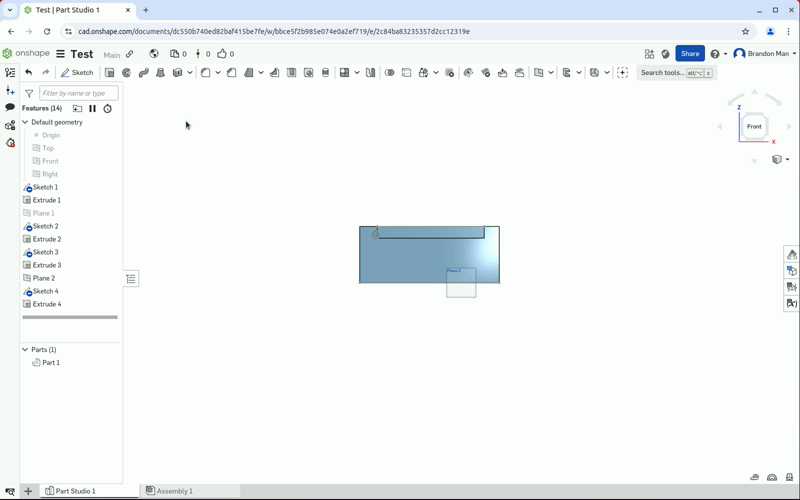
key(shift+7)
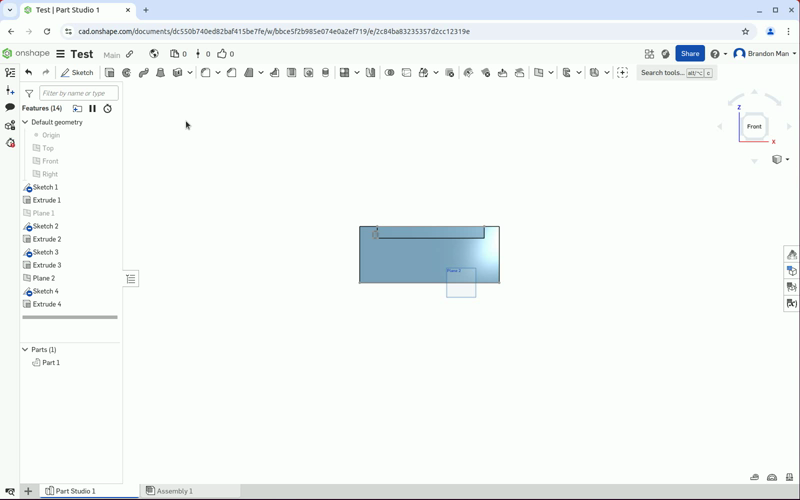
key(left, 2)
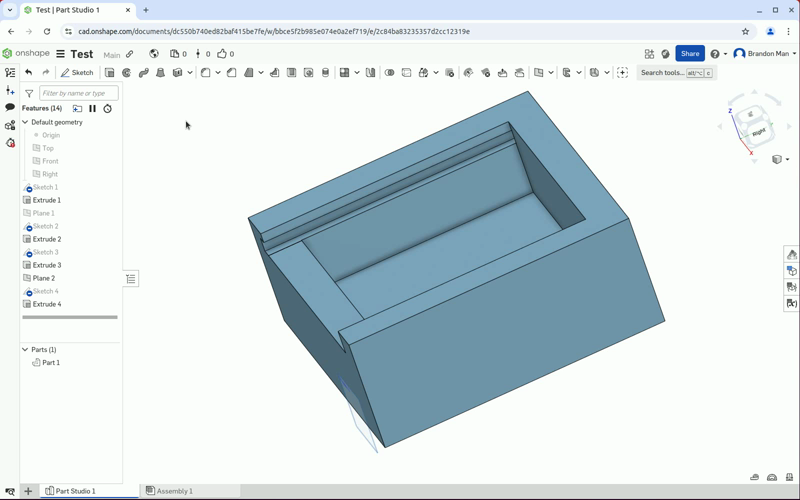
key(down, 2)
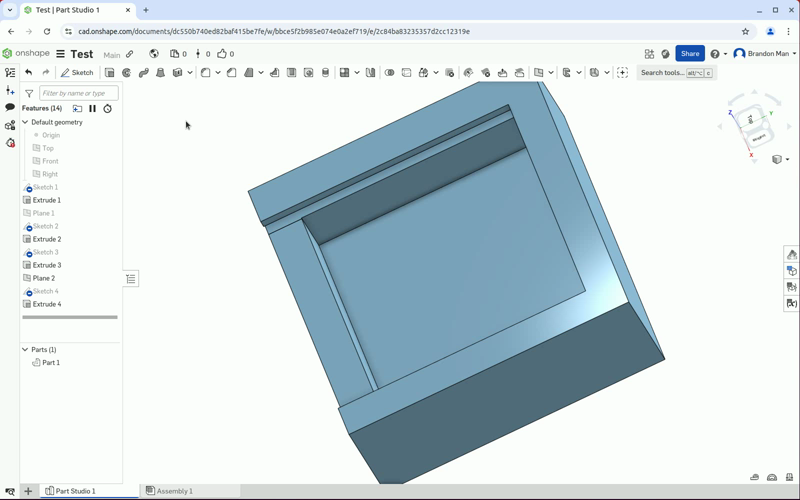
key(up, 2)
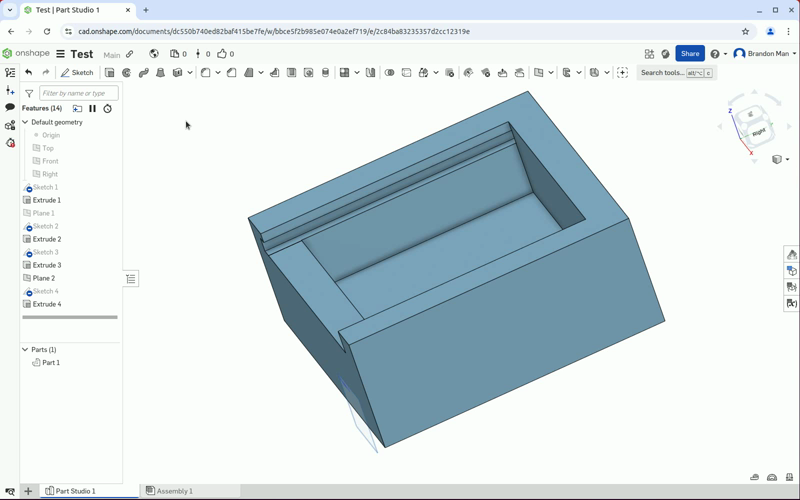
key(right, 2)
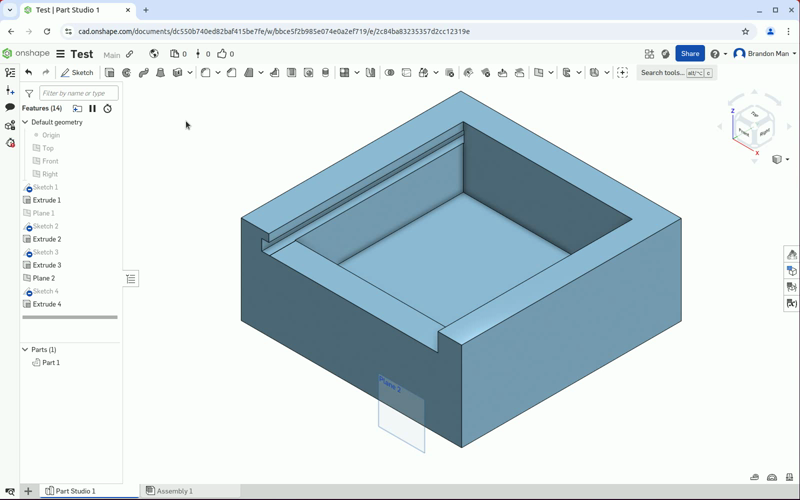
mouse_move(73, 189)
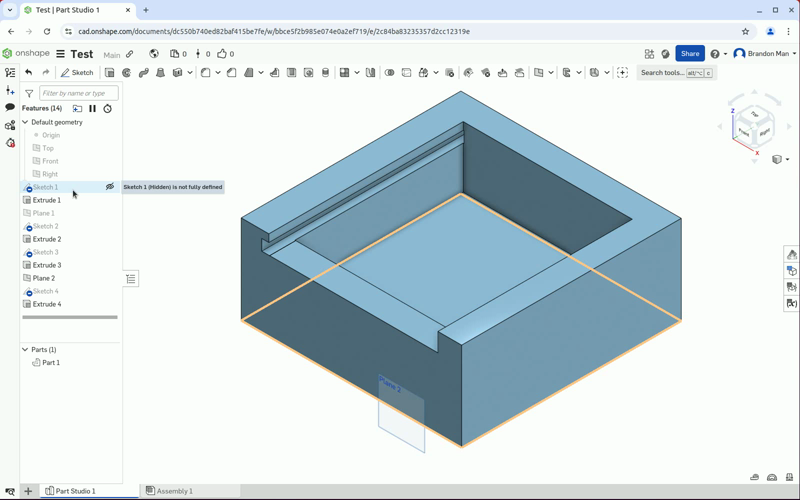
click(73, 189)